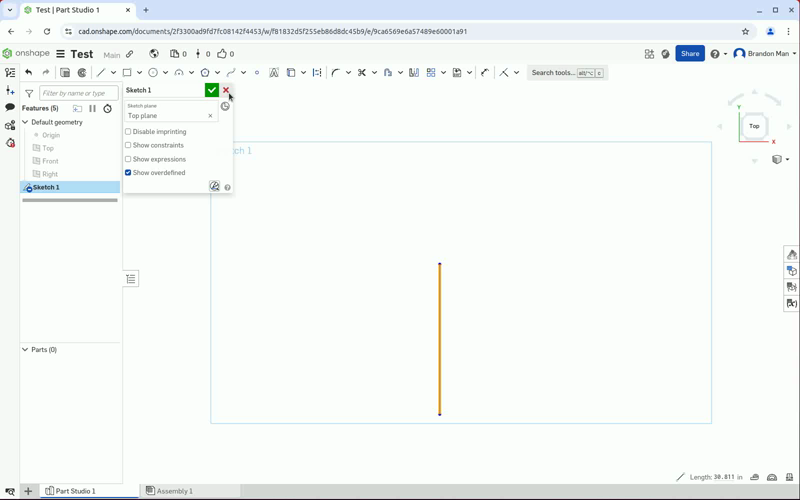
key(shift+h)
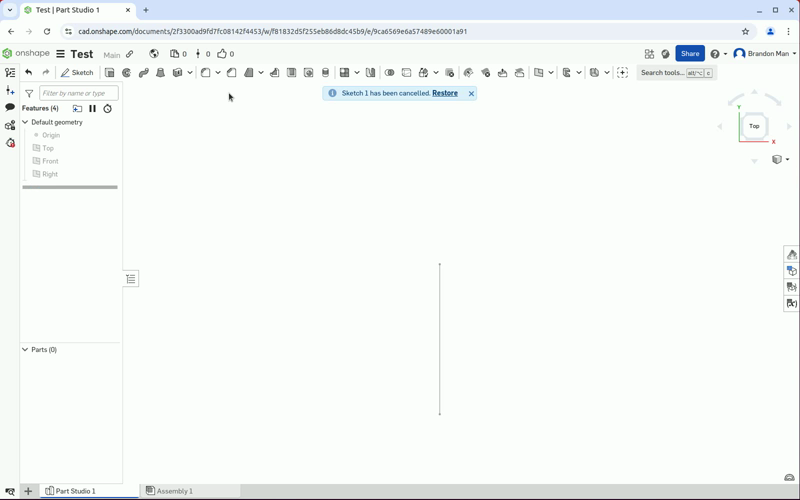
mouse_move(73, 352)
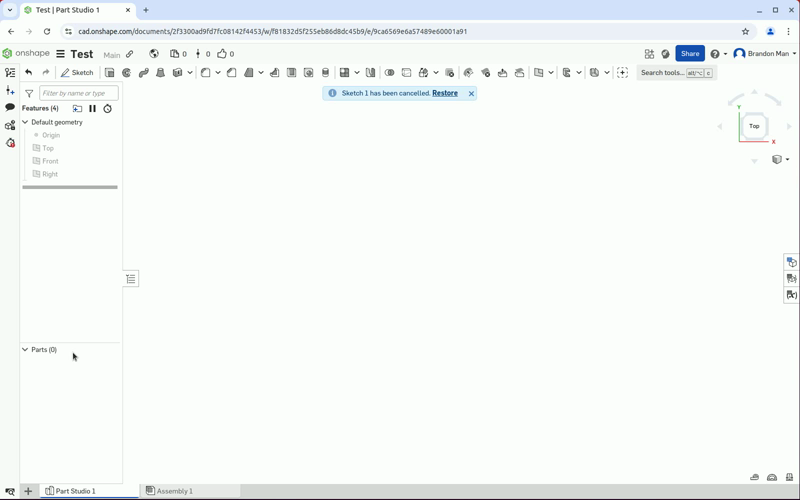
key(y)
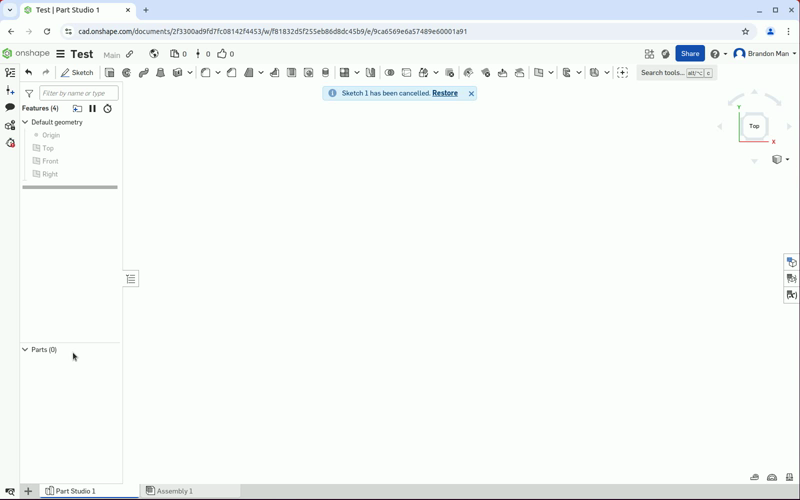
key(shift+p)
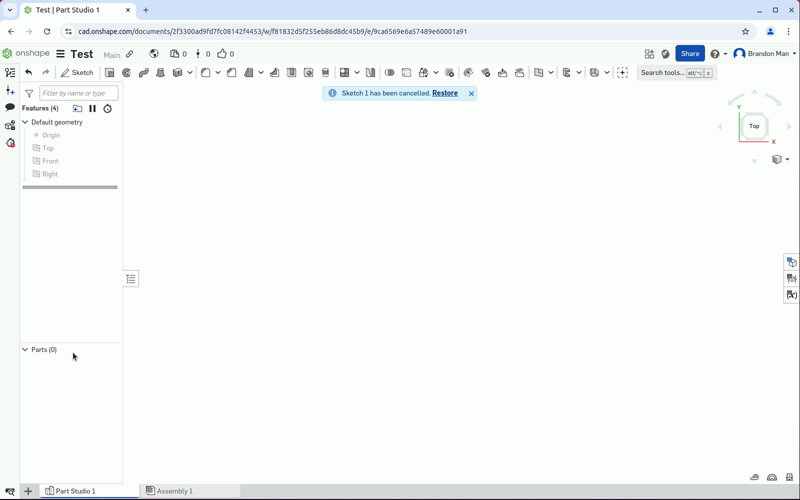
key(space)
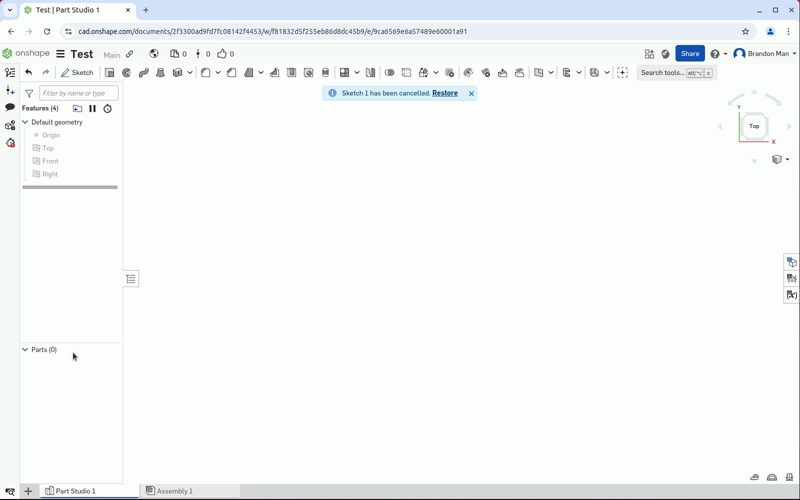
key_down(shift)
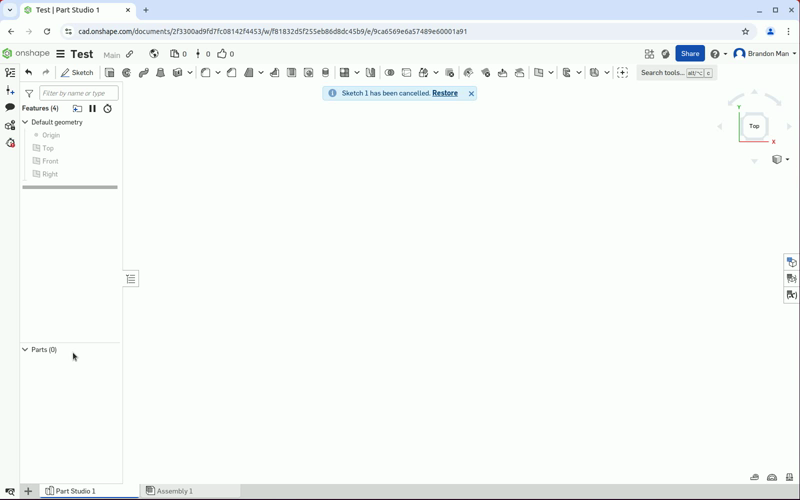
key(up)
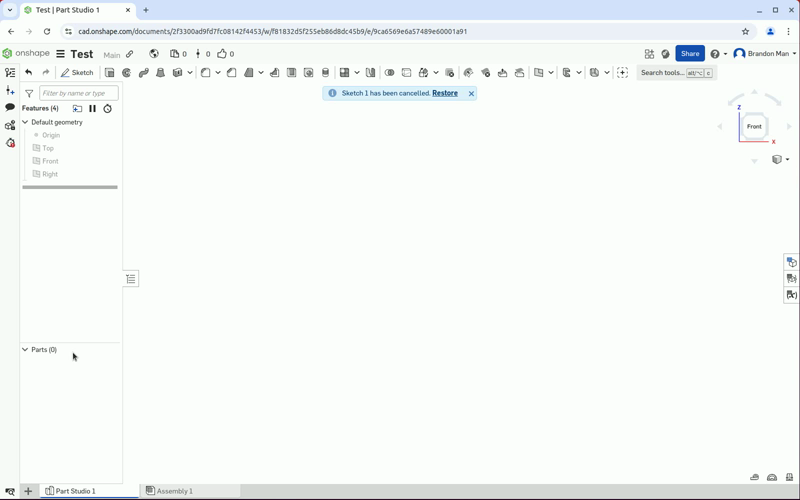
key_up(shift)
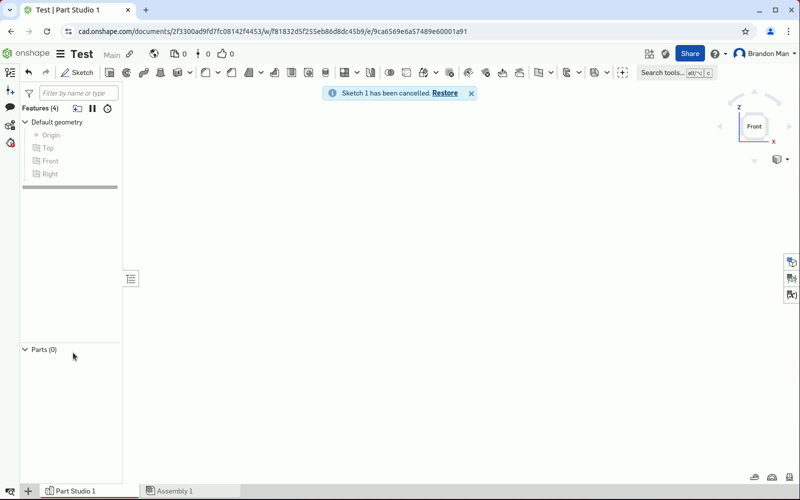
key(space)
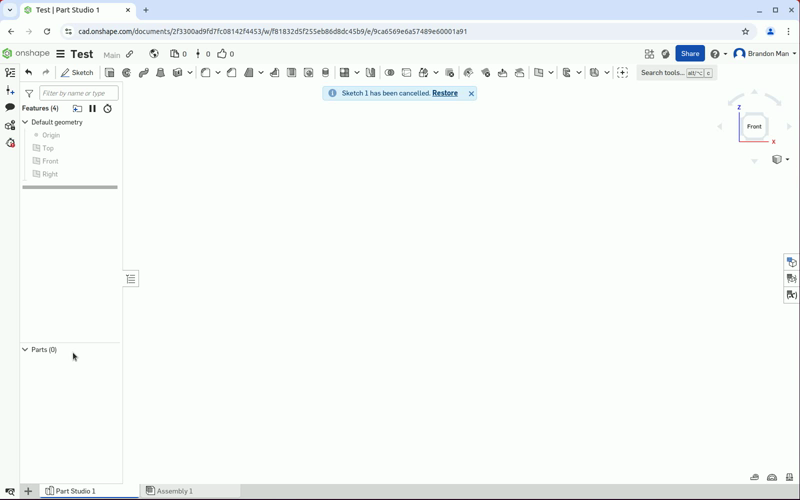
key_down(shift)
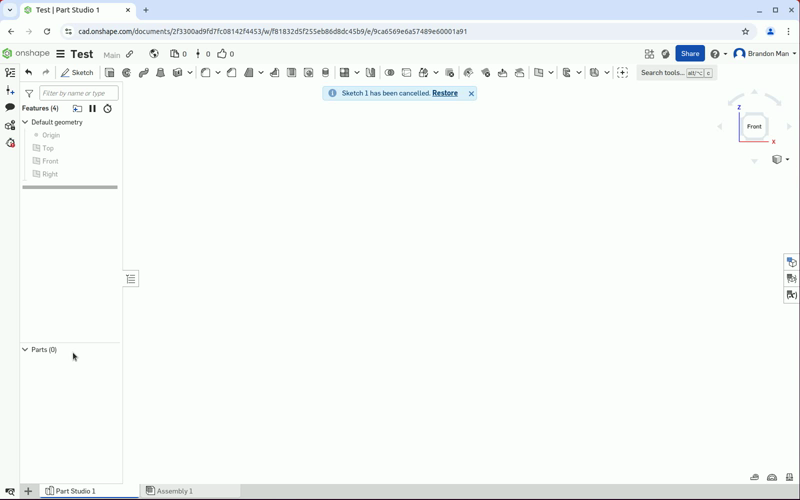
key(left)
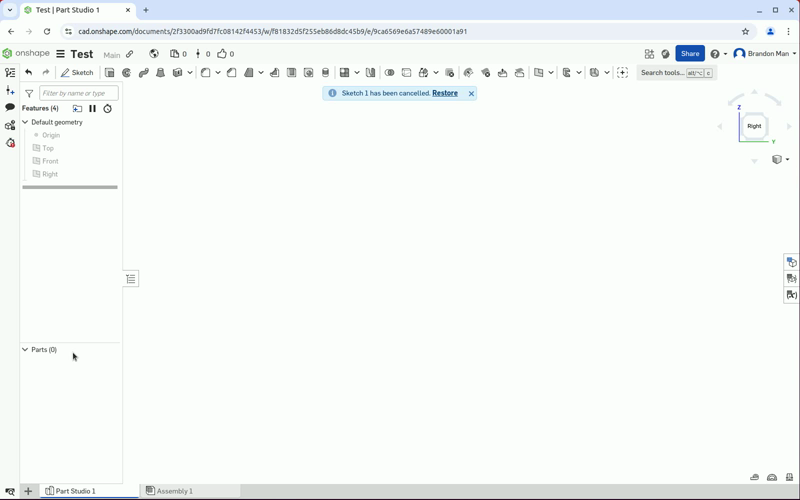
key_up(shift)
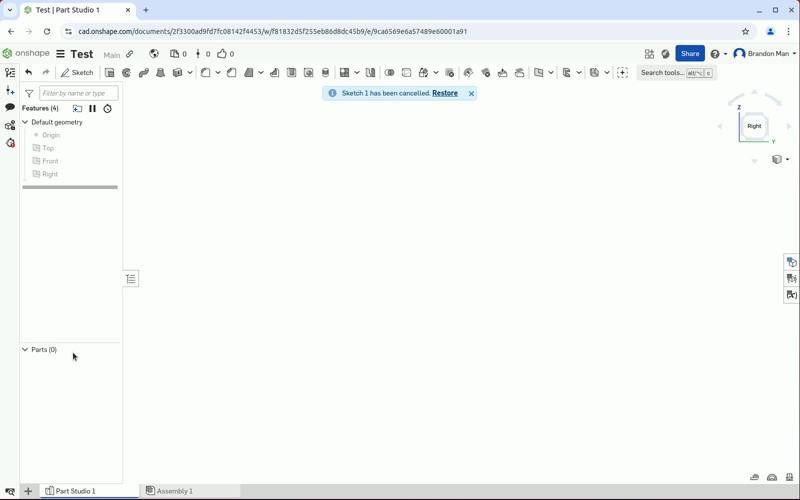
mouse_move(73, 352)
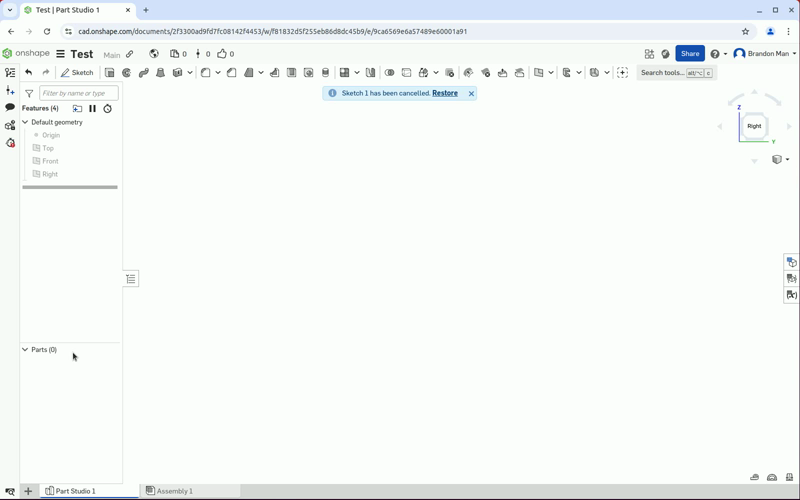
key(shift+y)
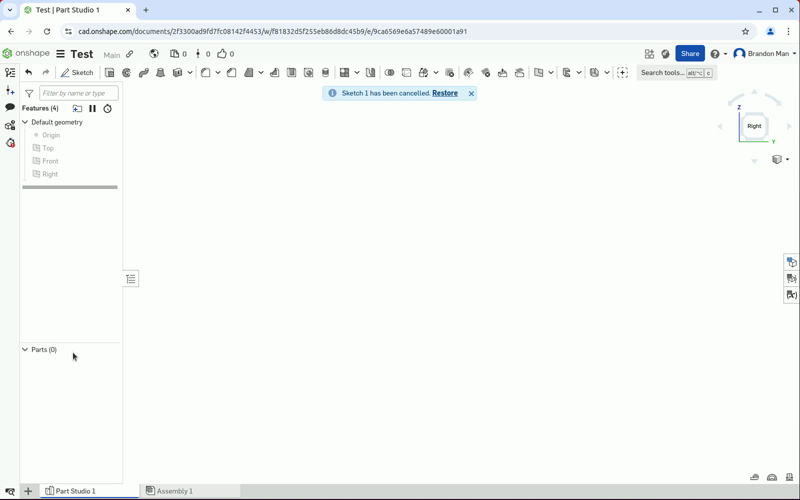
key(shift+s)
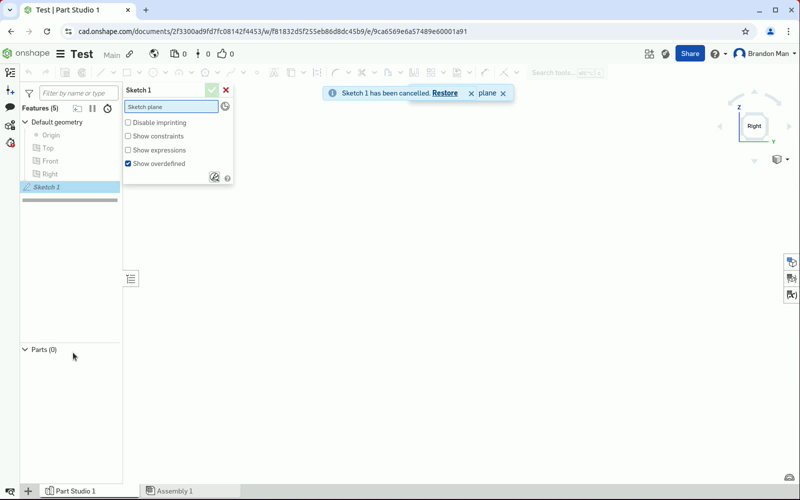
mouse_move(73, 176)
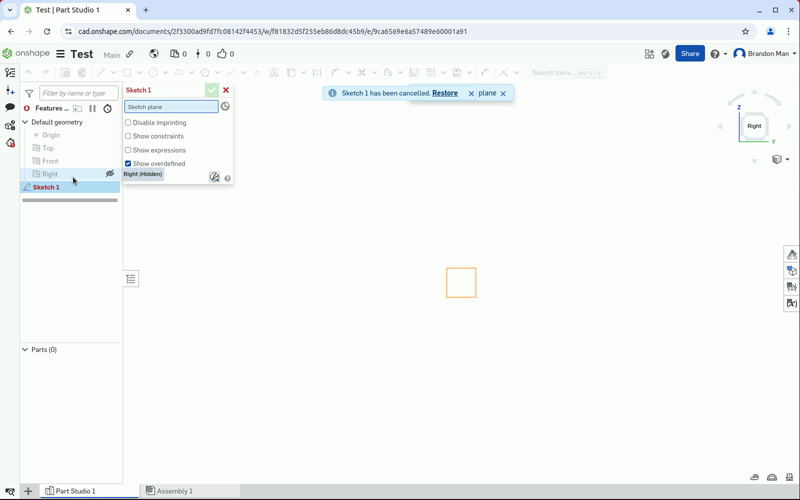
click(73, 176)
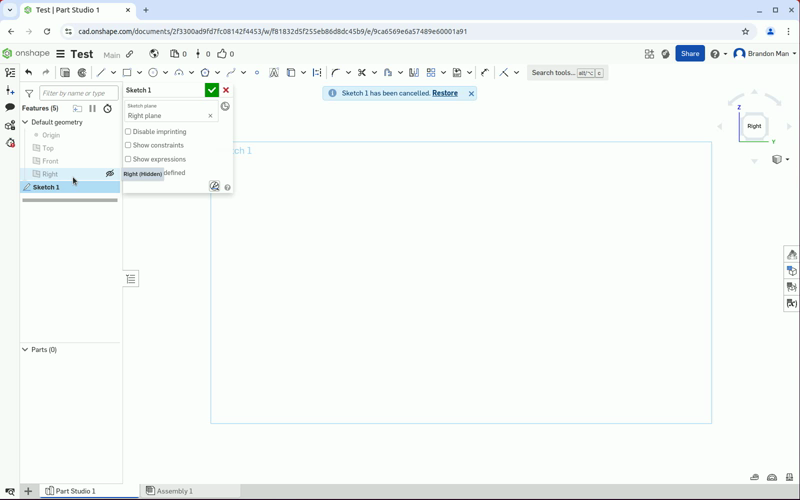
mouse_move(73, 352)
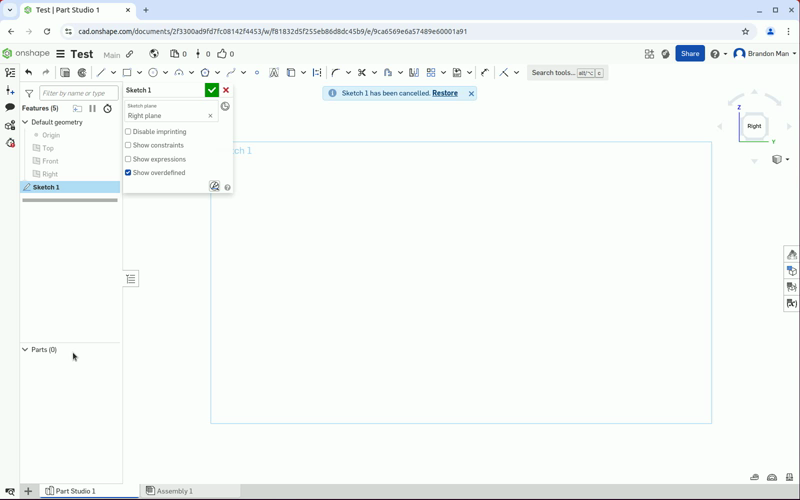
key(y)
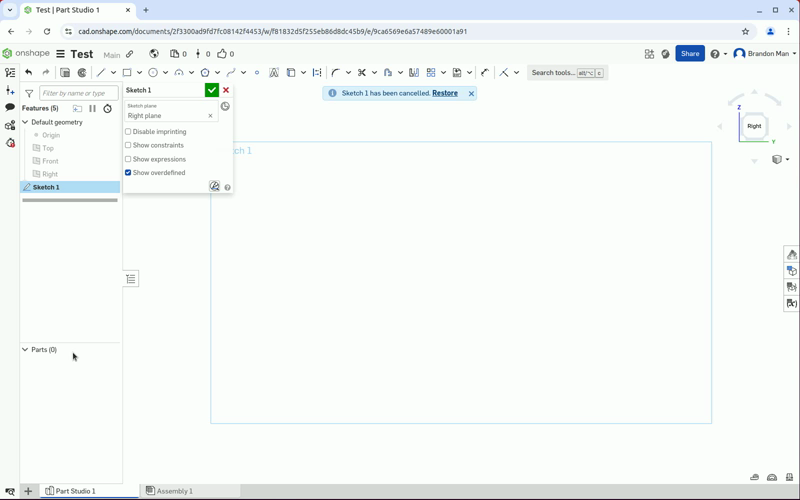
key(l)
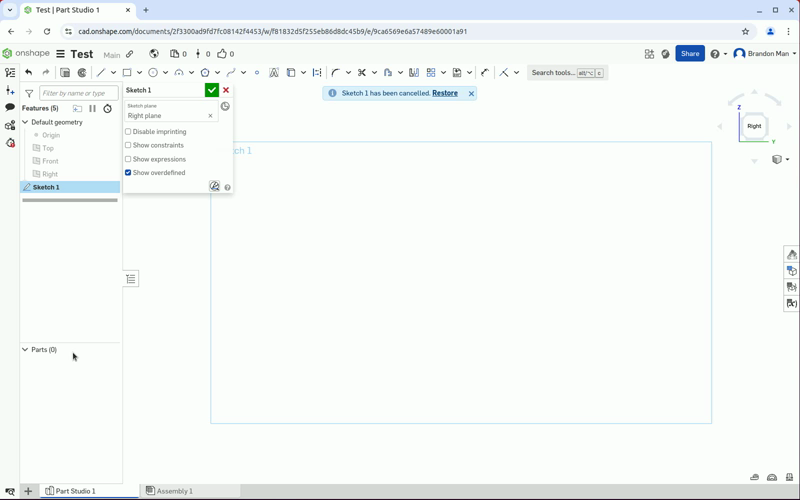
key_down(shift)
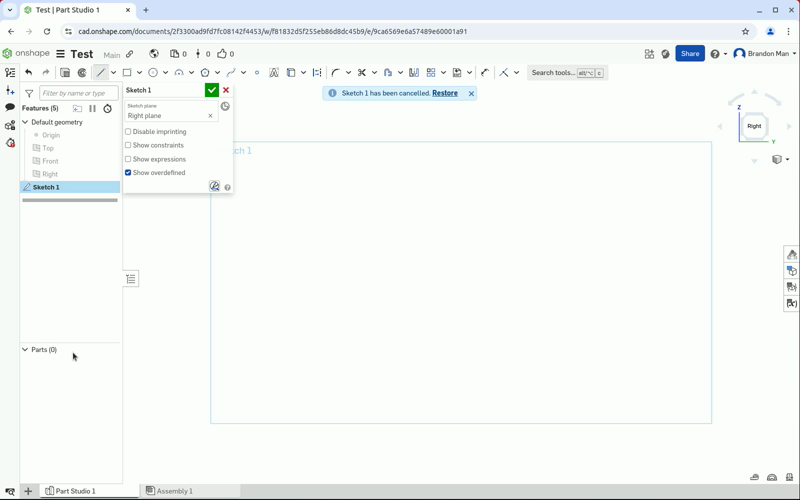
mouse_move(357, 349)
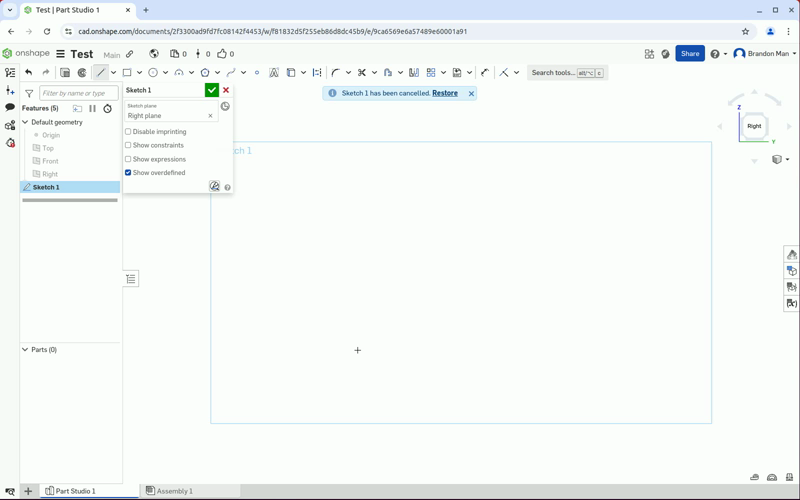
click(357, 349)
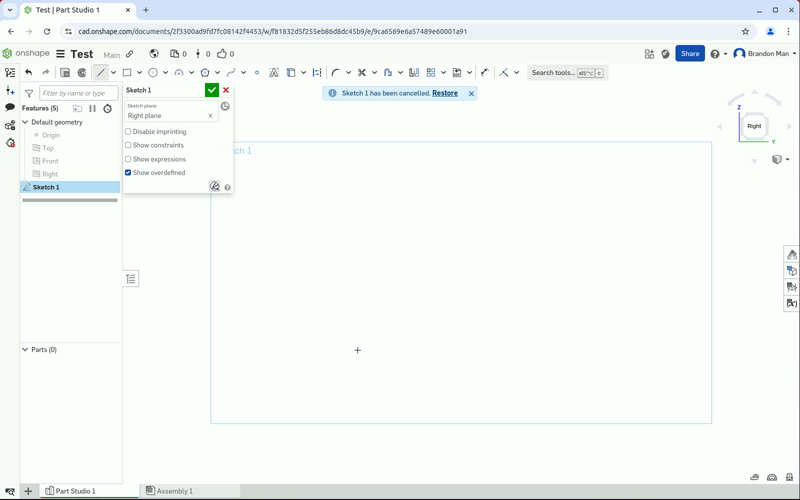
key_up(shift)
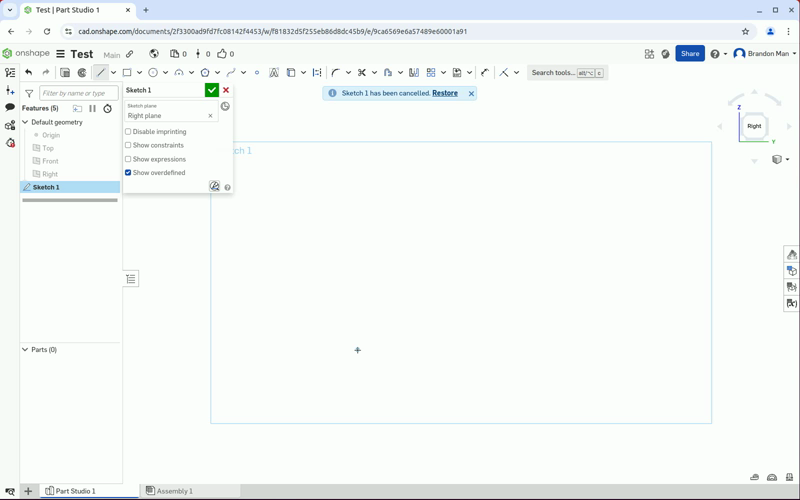
key_down(shift)
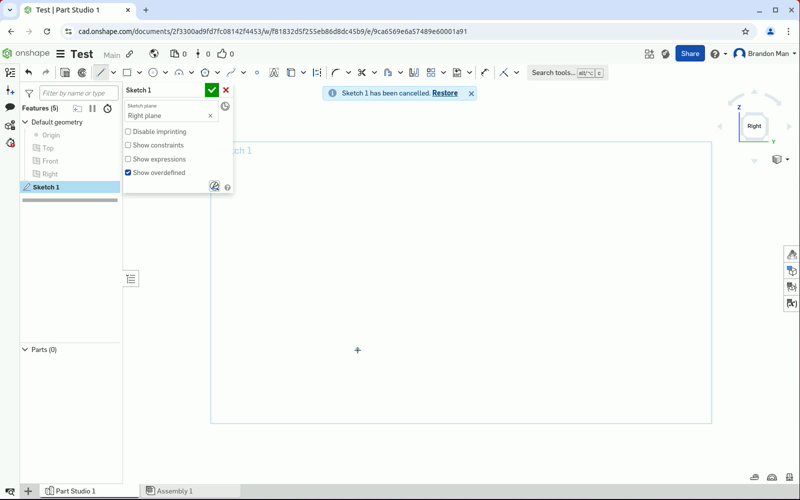
mouse_move(387, 349)
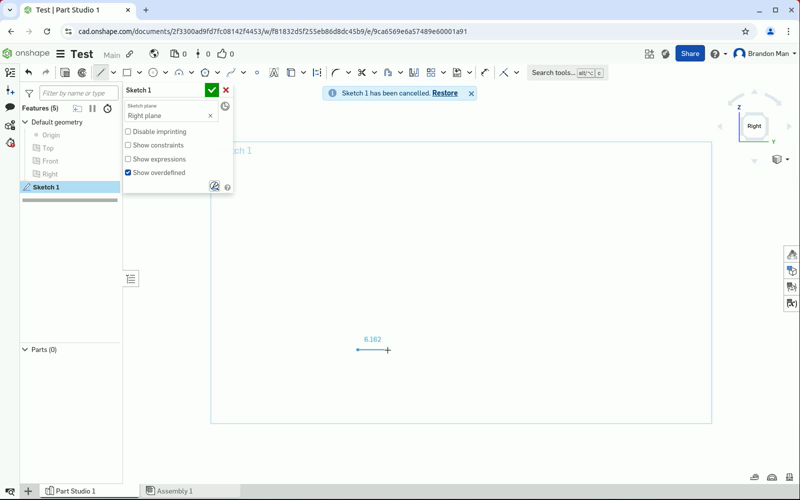
mouse_move(382, 349)
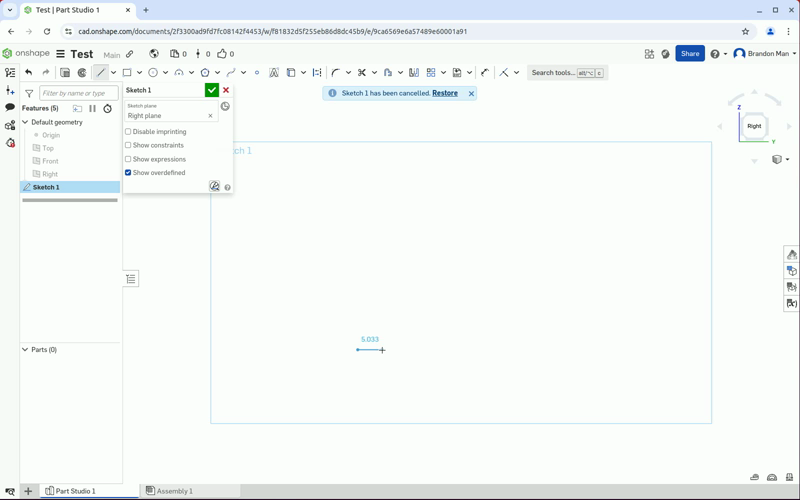
click(382, 349)
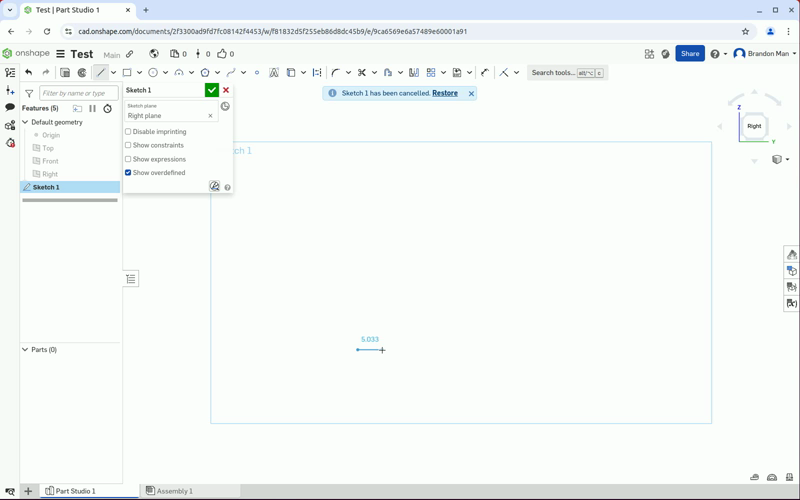
key_up(shift)
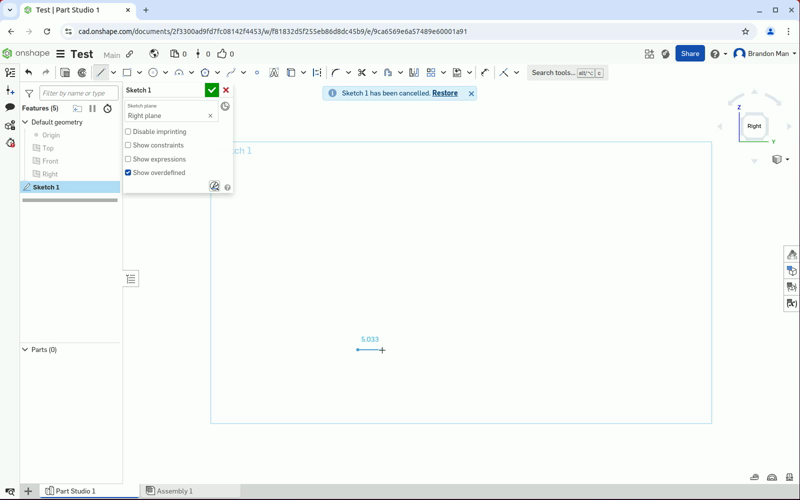
key_down(shift)
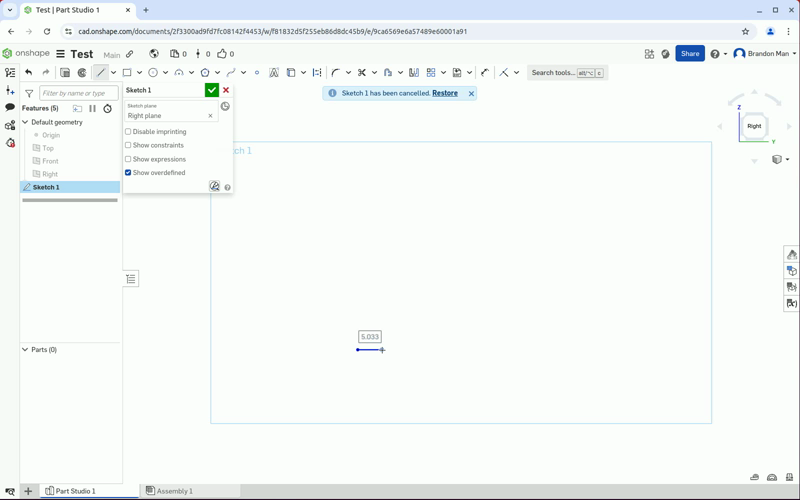
mouse_move(382, 266)
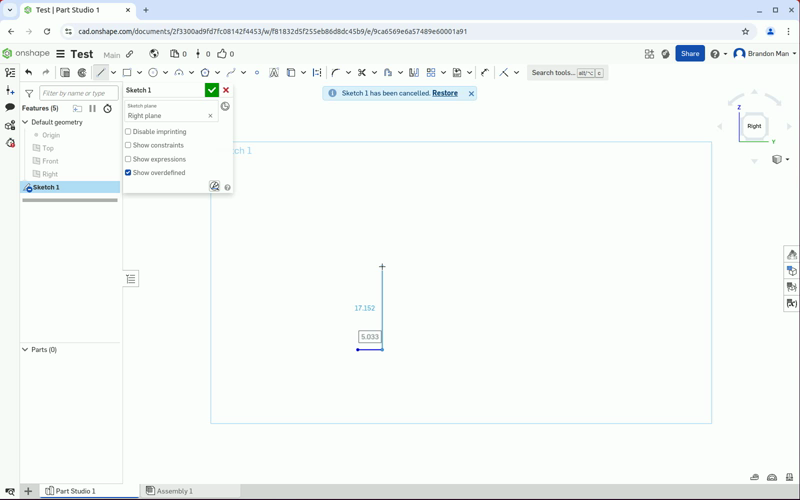
click(382, 266)
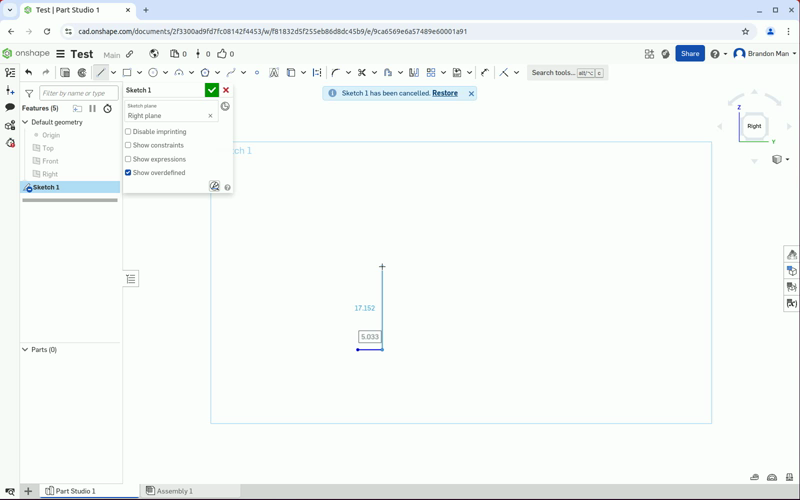
key_up(shift)
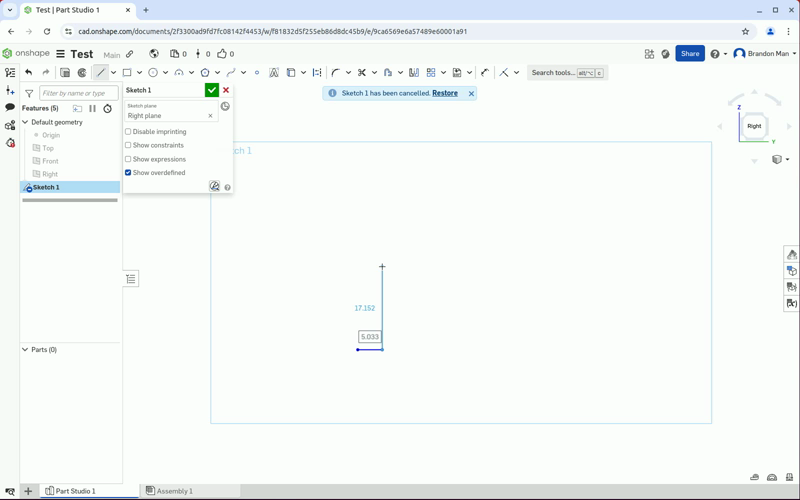
key_down(shift)
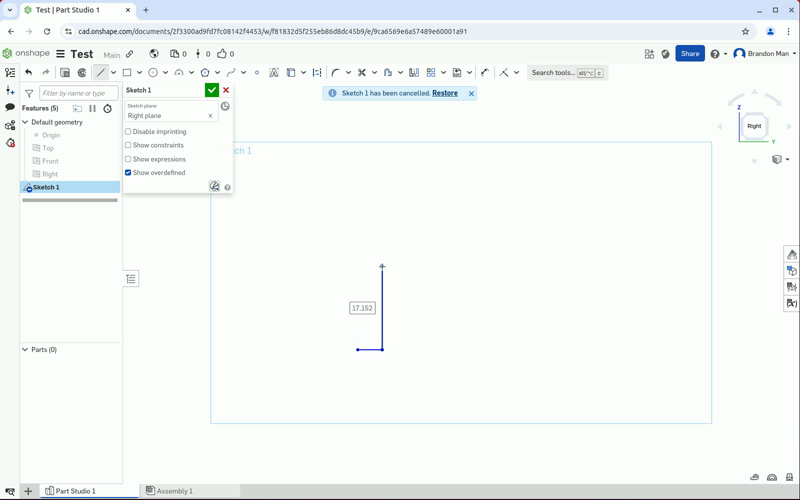
mouse_move(547, 266)
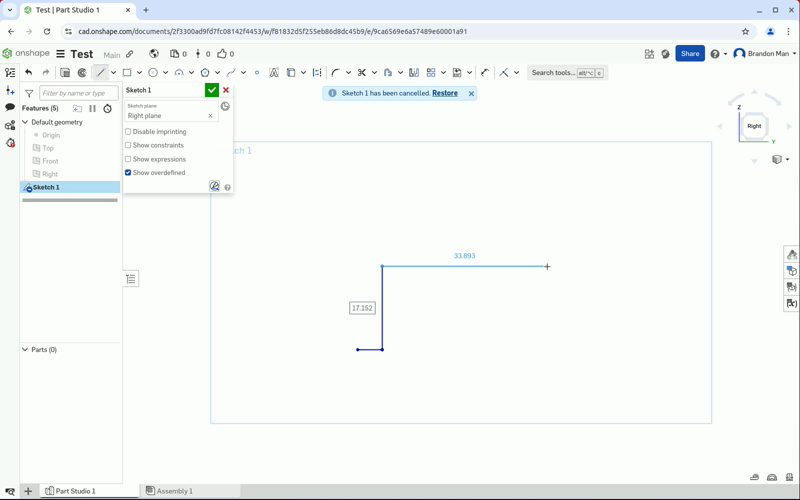
click(547, 266)
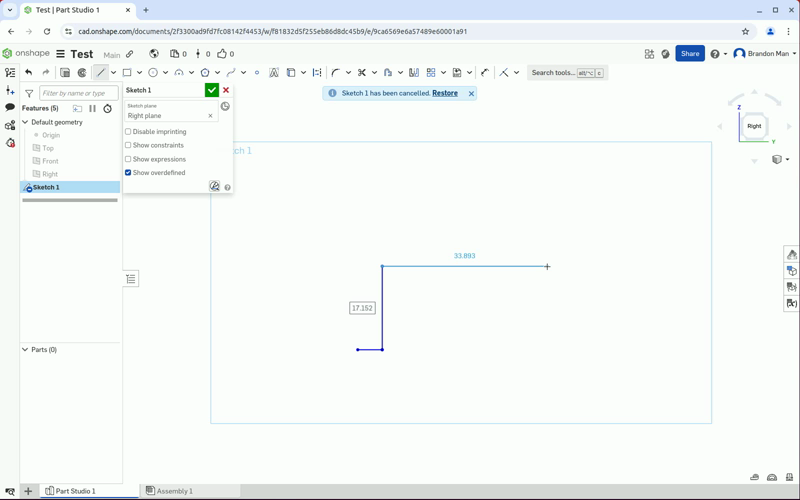
key_up(shift)
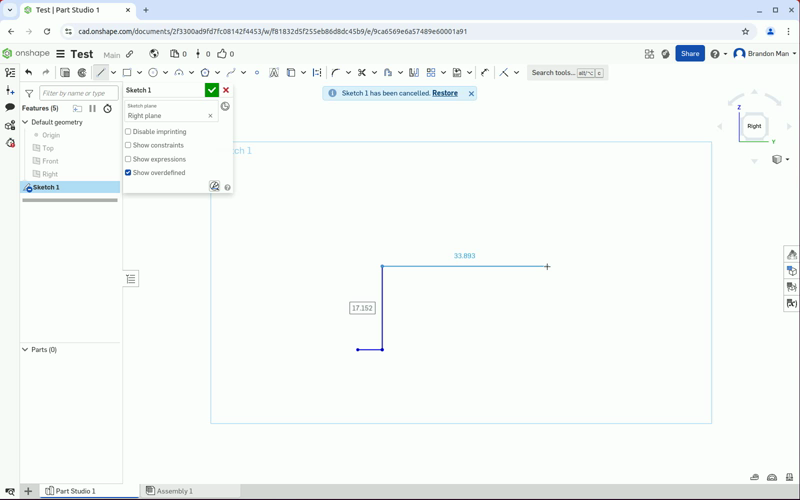
key_down(shift)
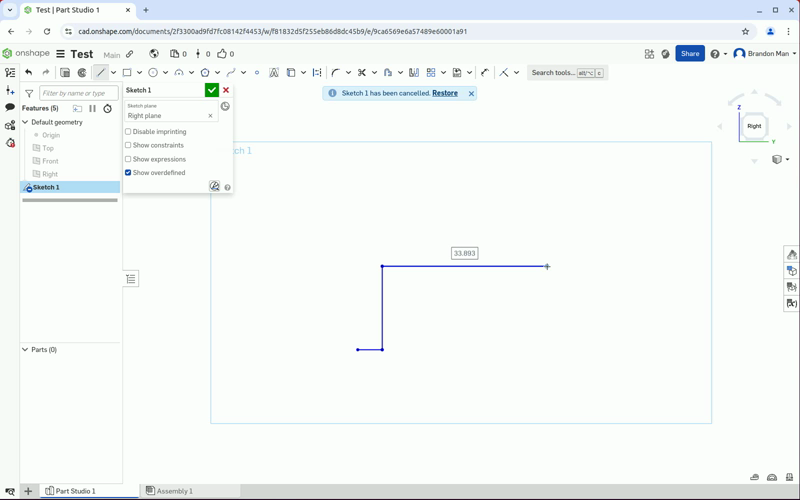
mouse_move(547, 349)
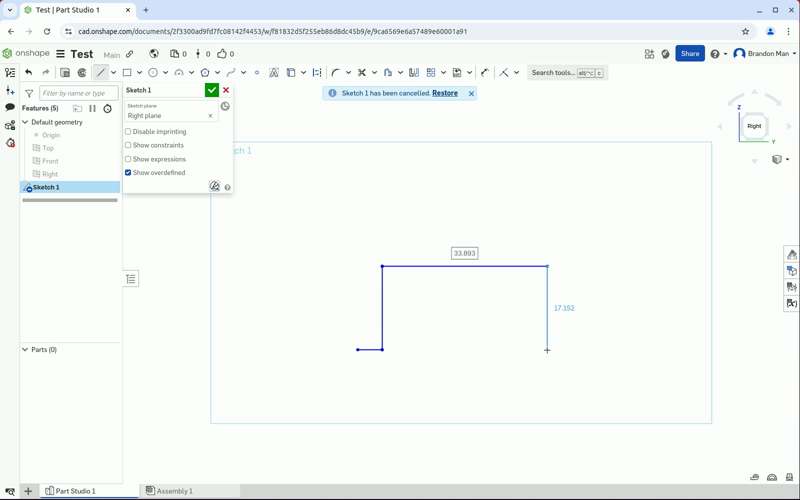
click(547, 349)
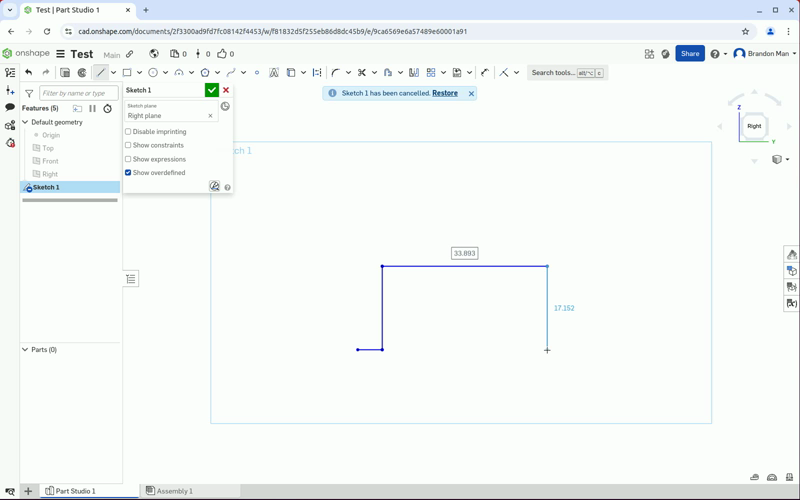
key_up(shift)
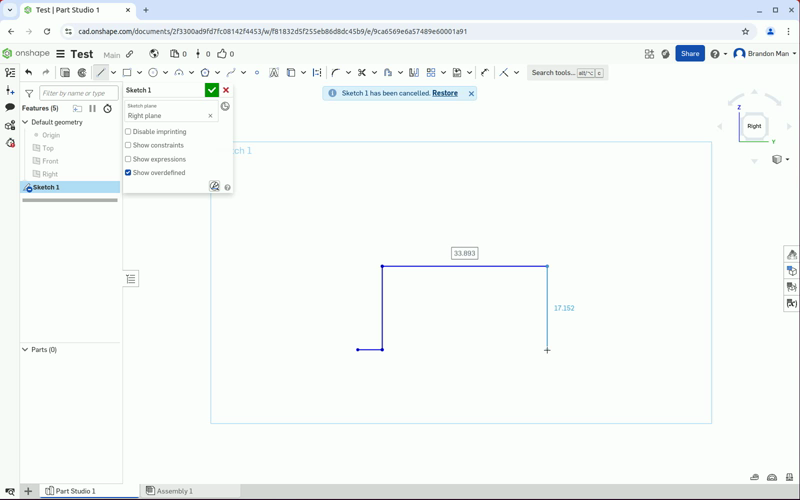
key_down(shift)
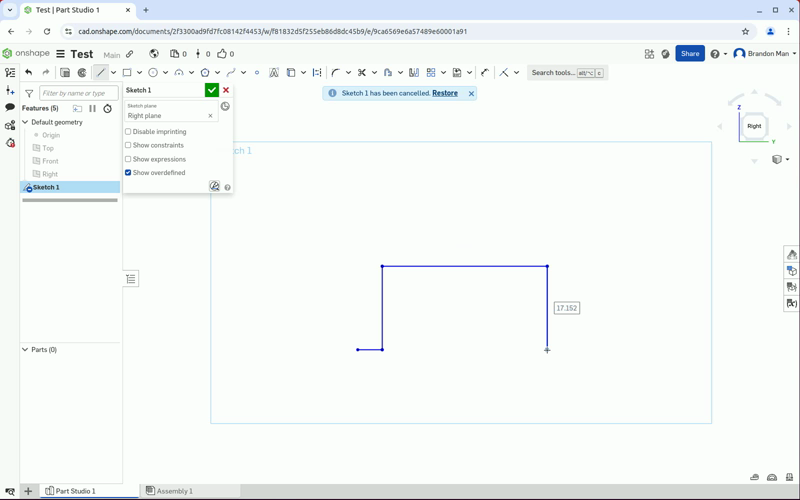
mouse_move(577, 349)
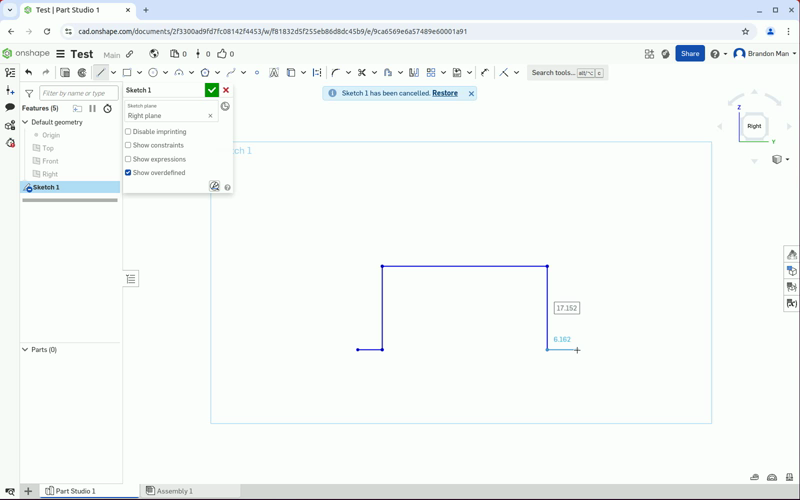
mouse_move(572, 349)
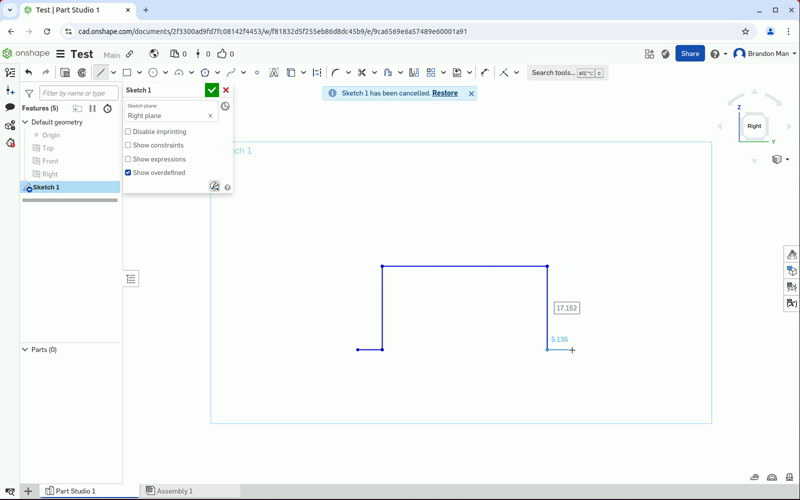
click(572, 349)
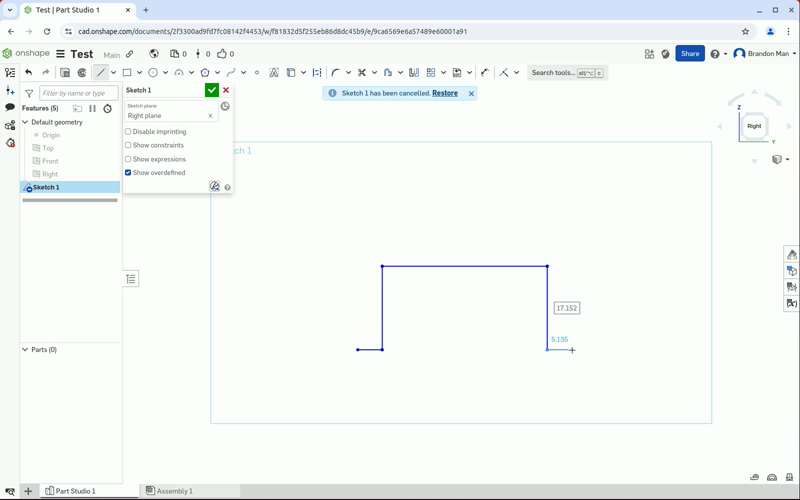
key_up(shift)
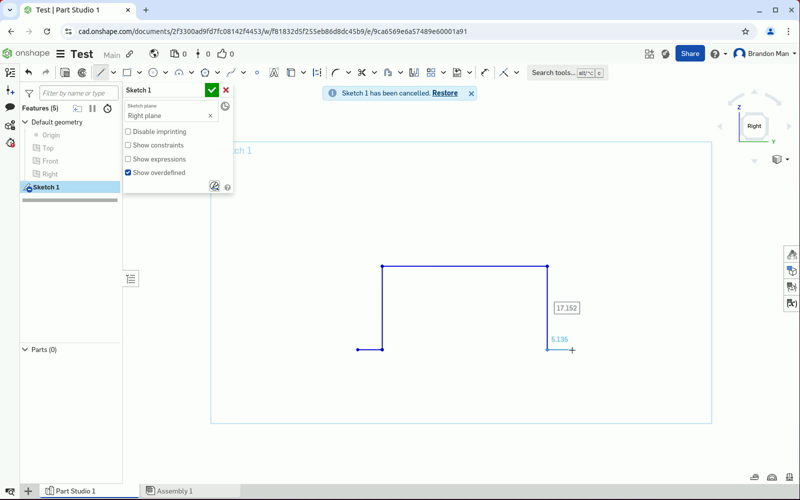
key_down(shift)
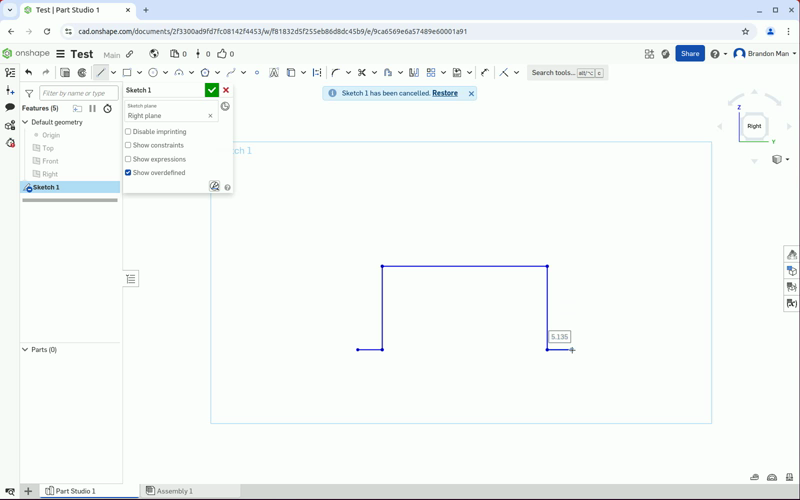
mouse_move(589, 349)
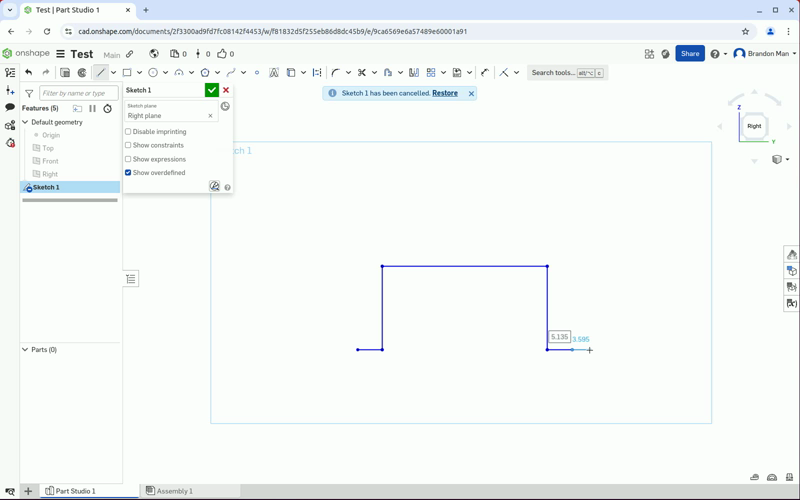
mouse_move(572, 340)
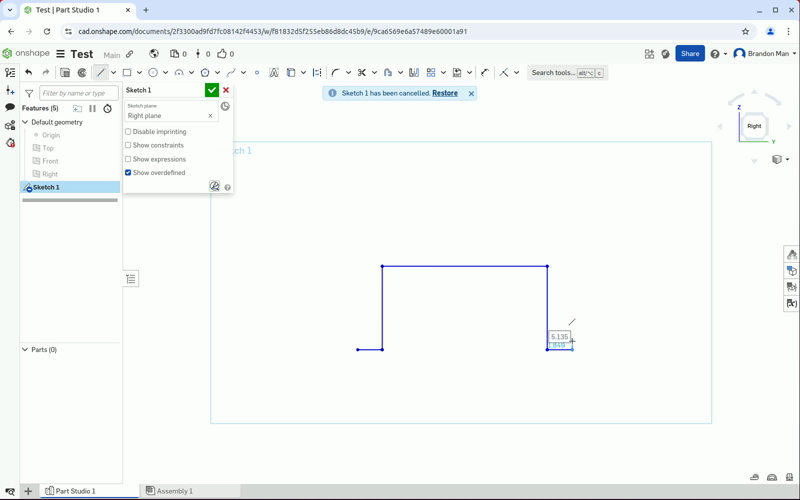
click(572, 340)
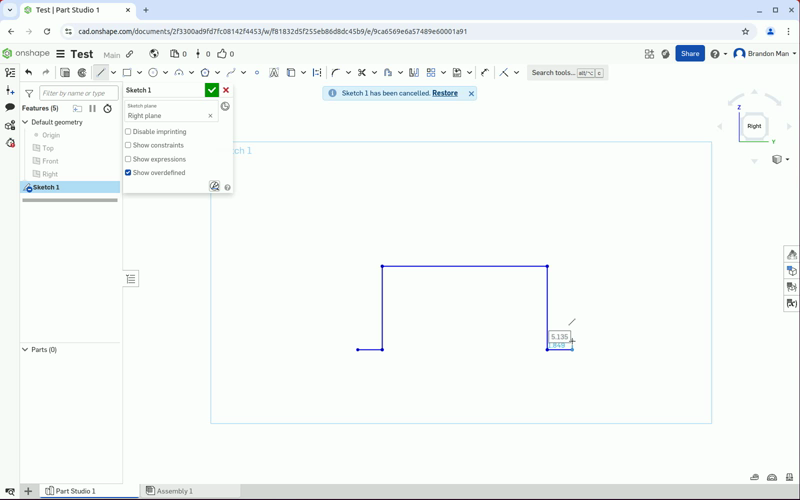
key_up(shift)
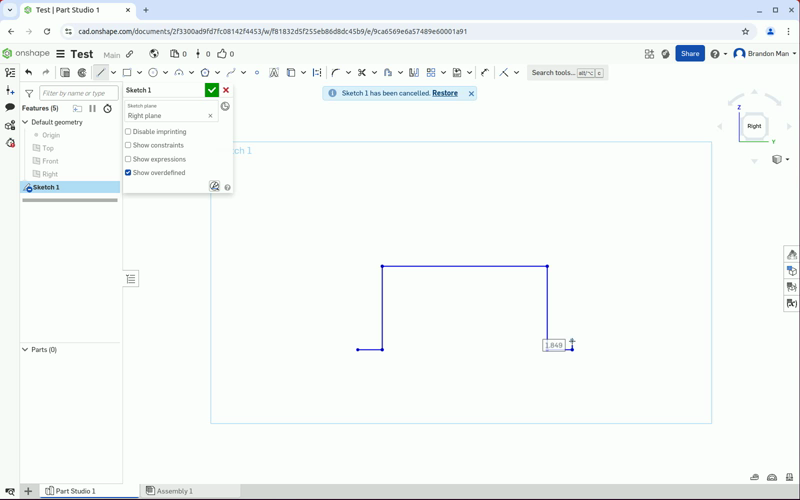
key_down(shift)
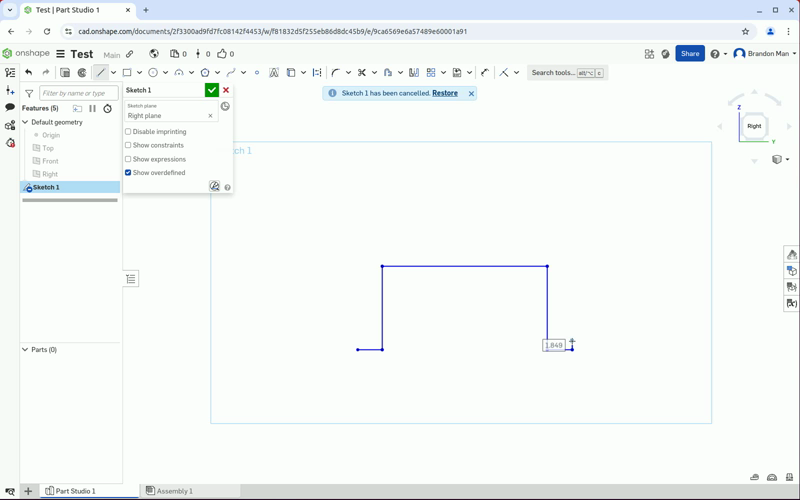
mouse_move(589, 340)
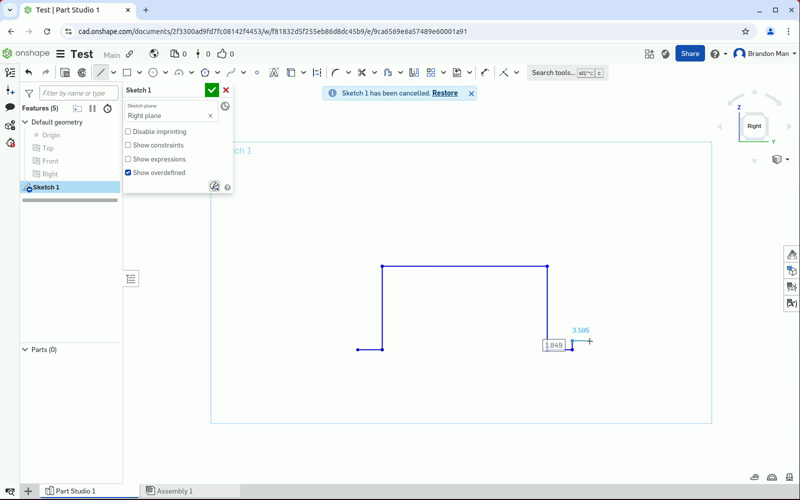
mouse_move(556, 340)
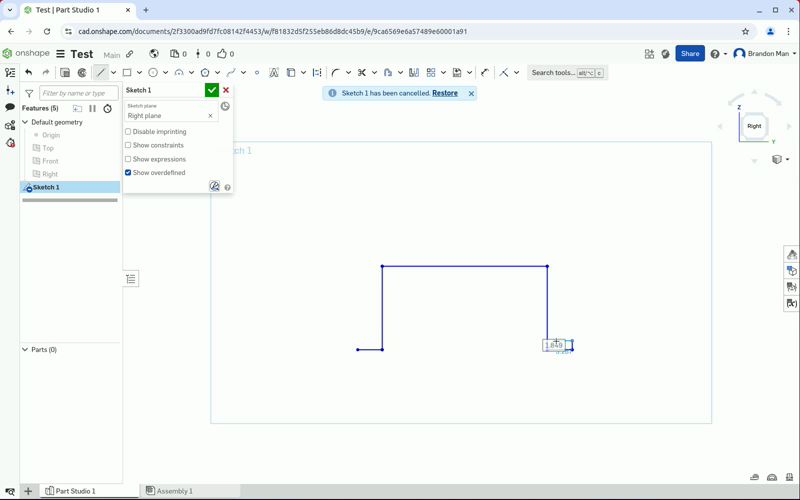
click(556, 340)
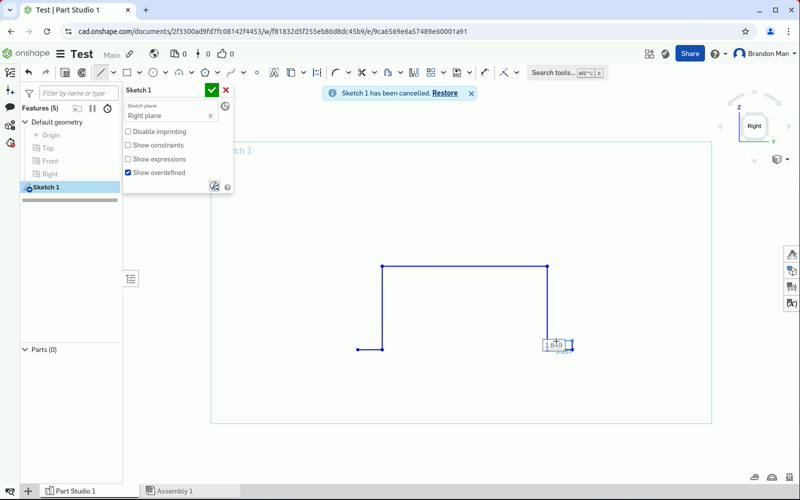
key_up(shift)
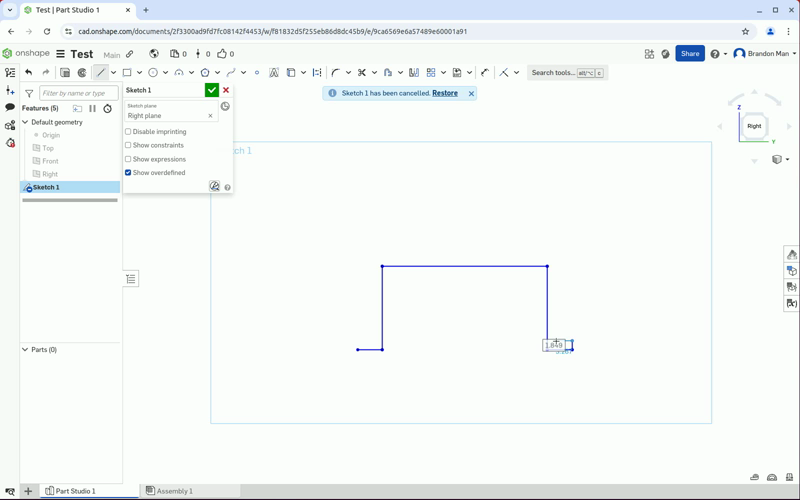
key_down(shift)
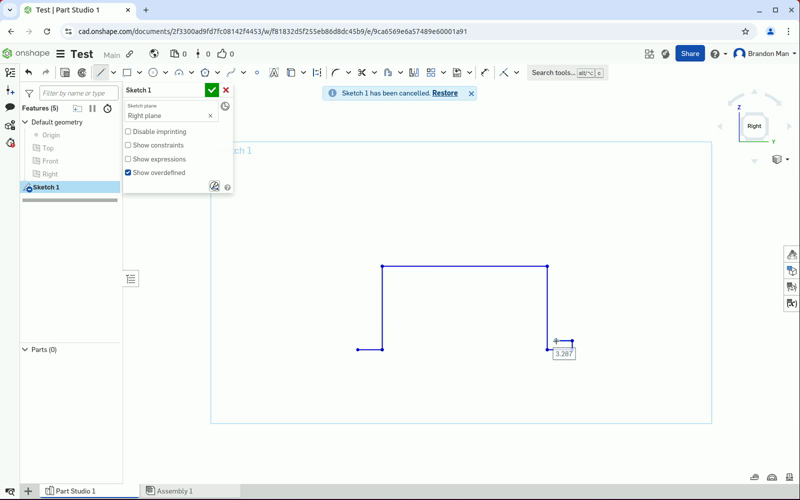
mouse_move(556, 259)
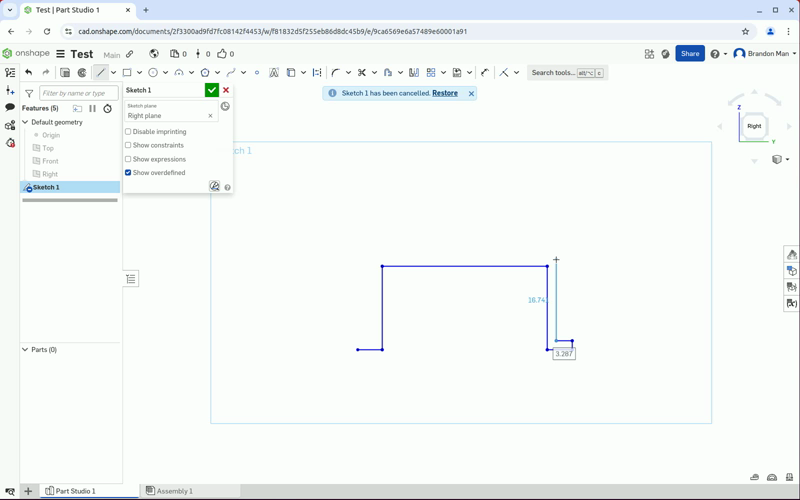
click(556, 259)
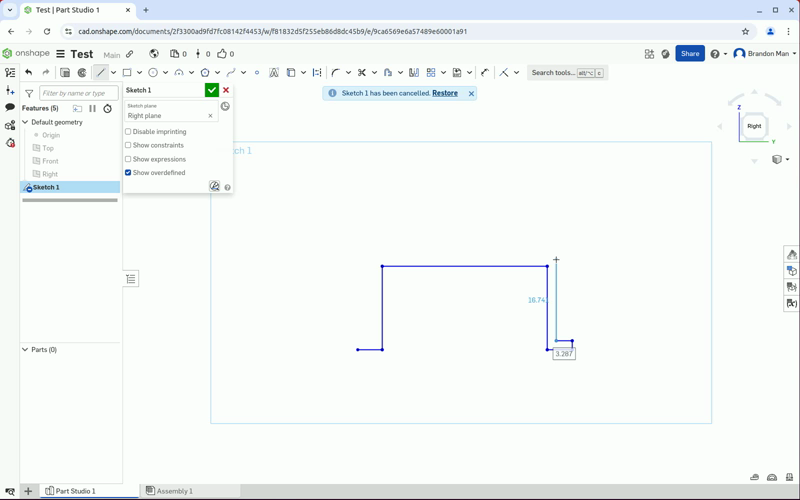
key_up(shift)
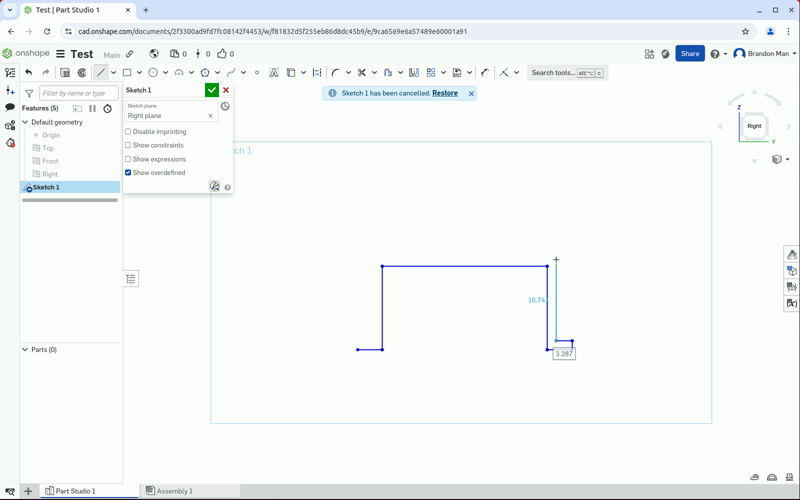
key_down(shift)
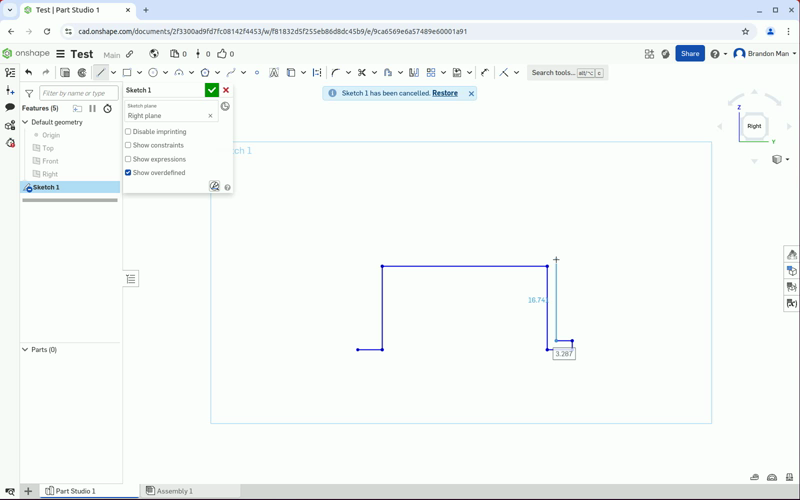
mouse_move(373, 259)
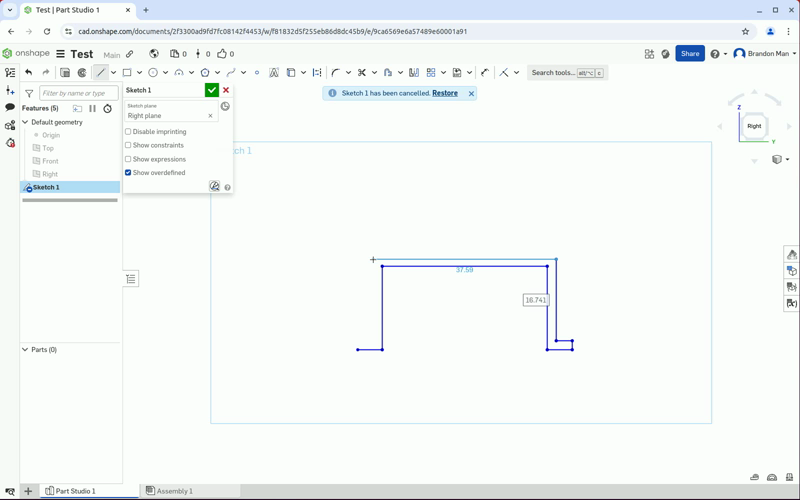
click(373, 259)
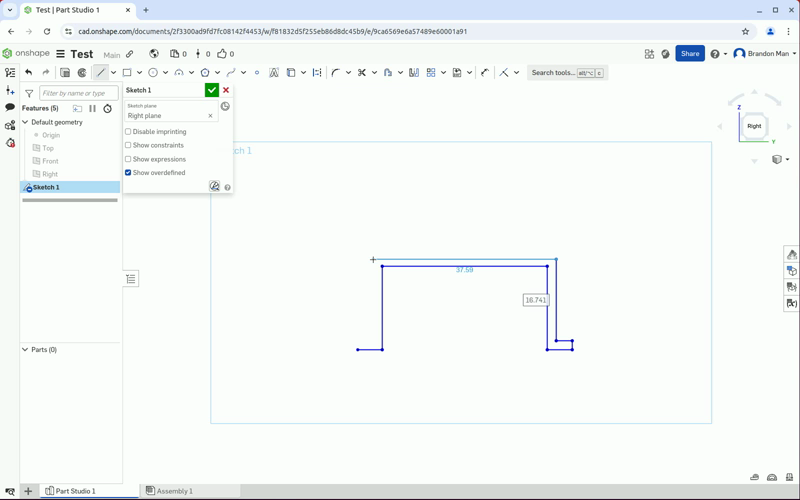
key_up(shift)
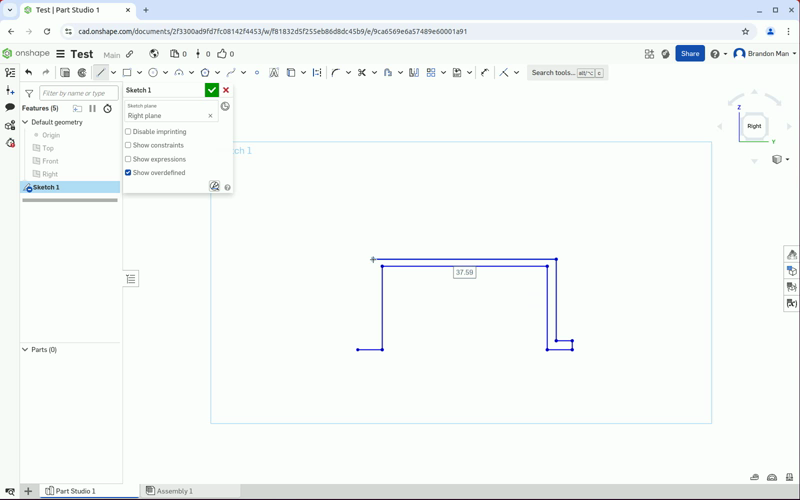
key_down(shift)
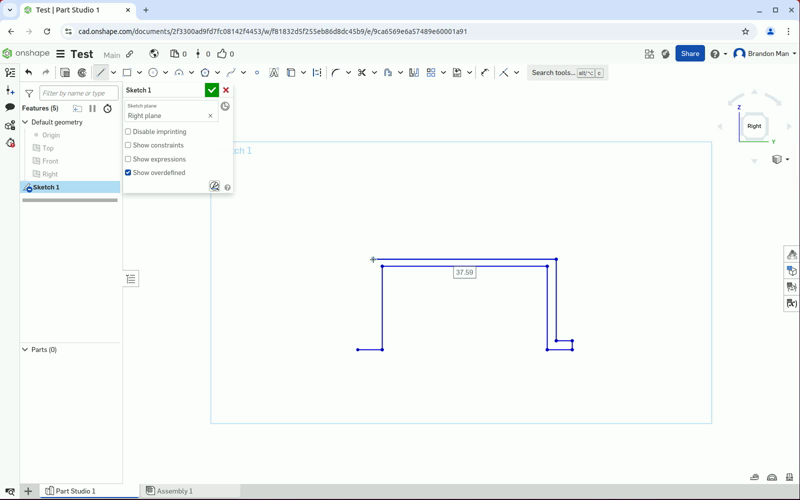
mouse_move(373, 340)
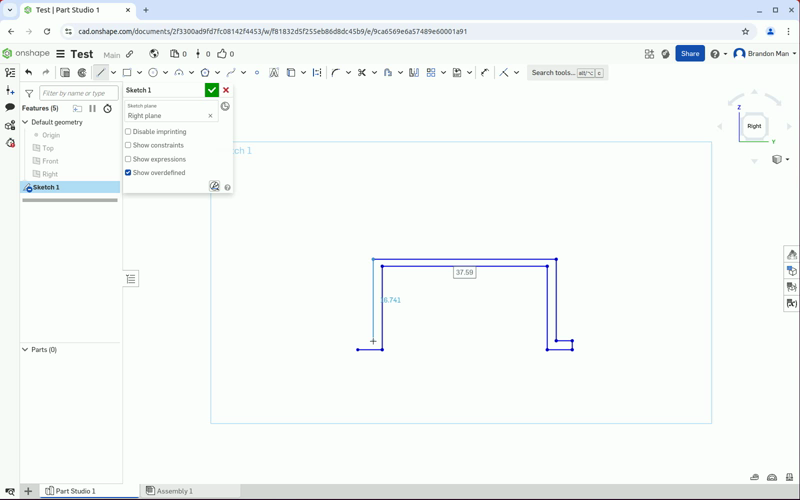
click(373, 340)
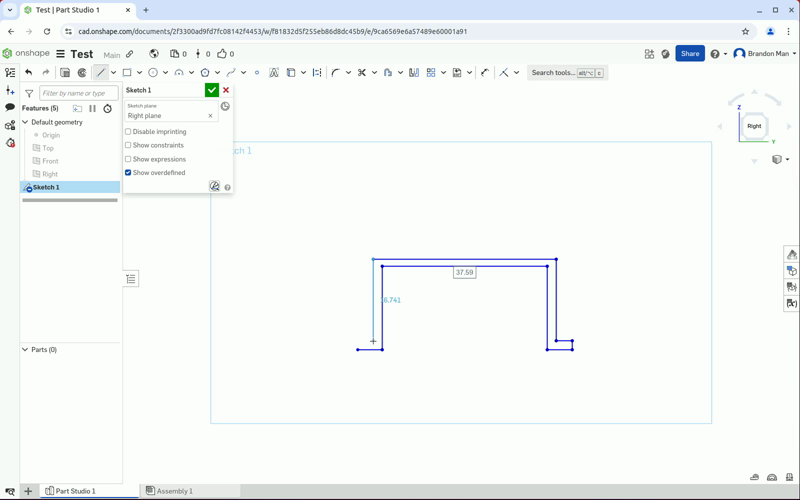
key_up(shift)
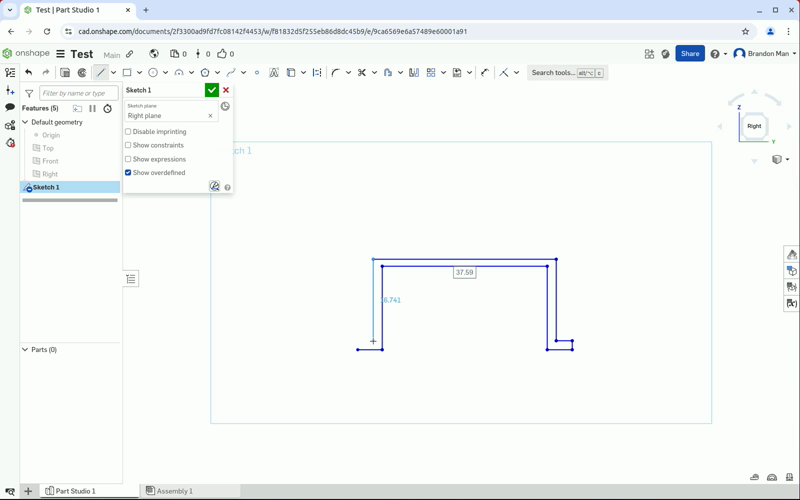
key_down(shift)
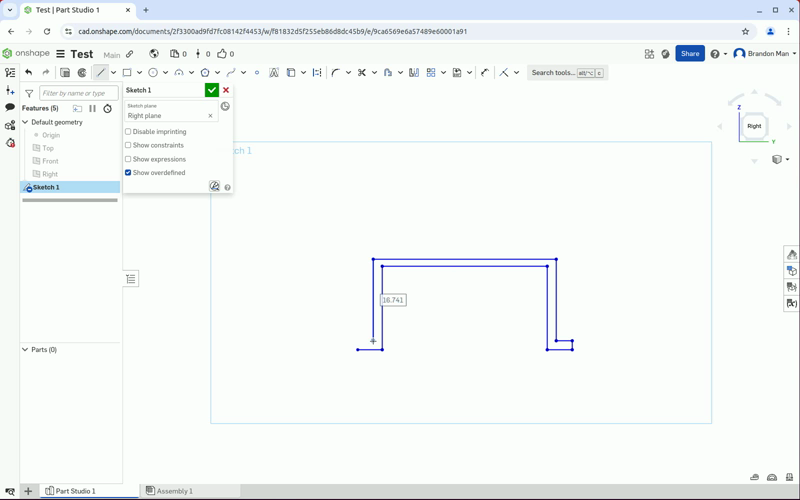
mouse_move(403, 340)
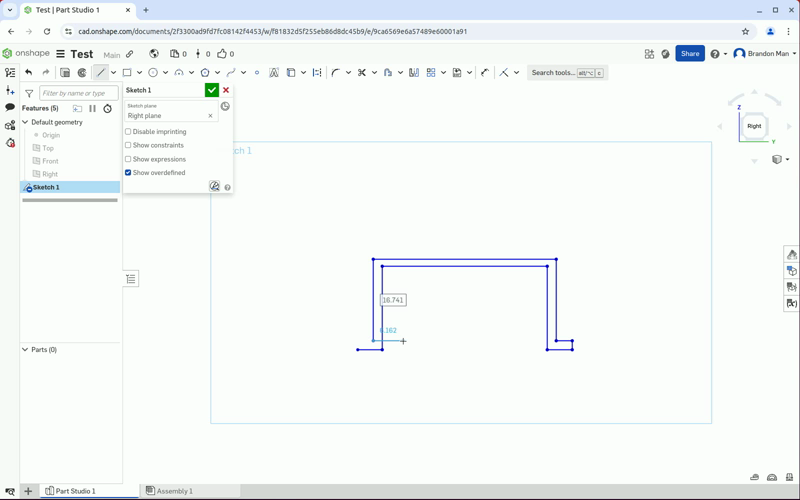
mouse_move(357, 340)
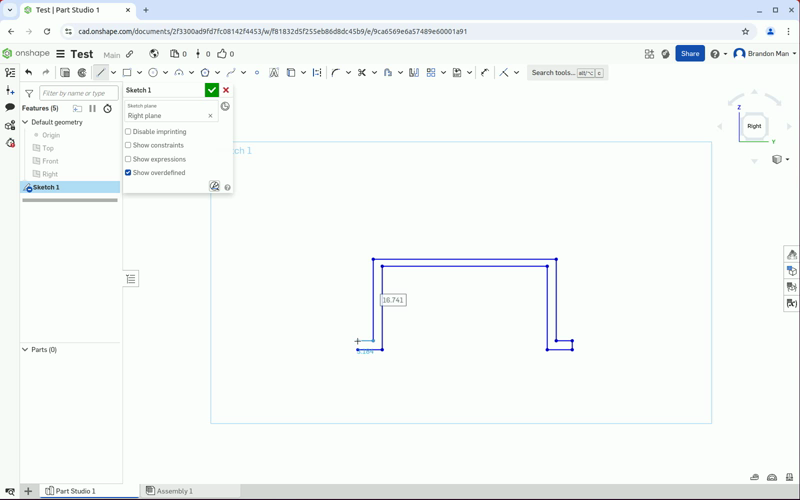
click(357, 340)
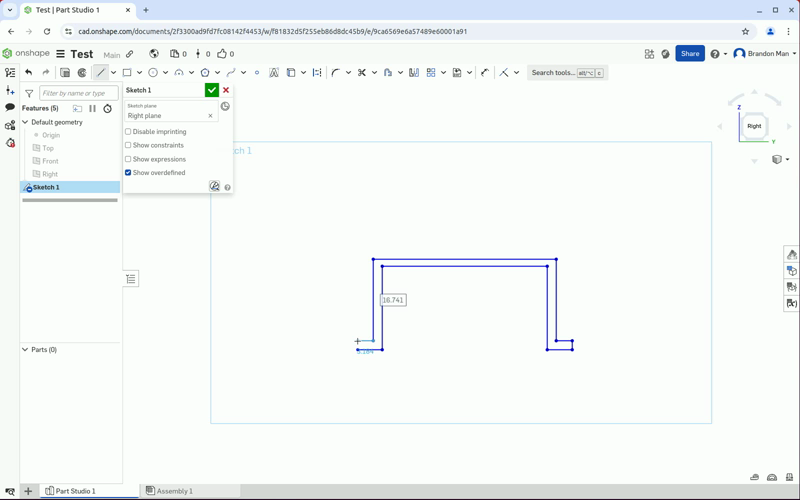
key_up(shift)
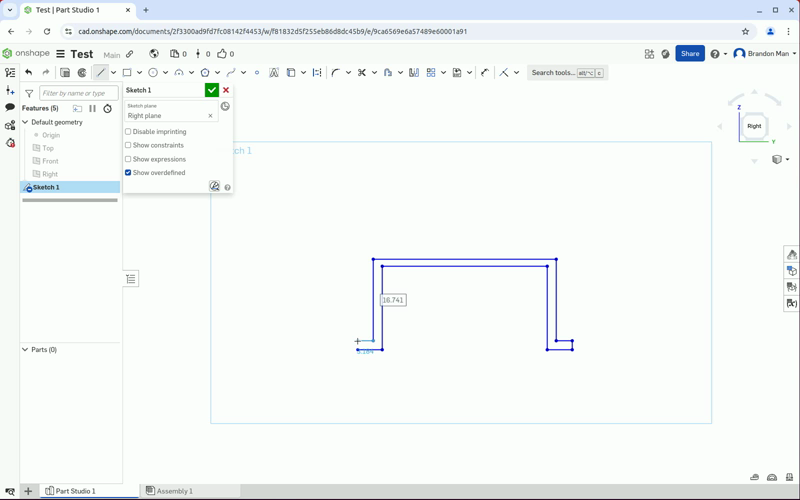
mouse_move(387, 340)
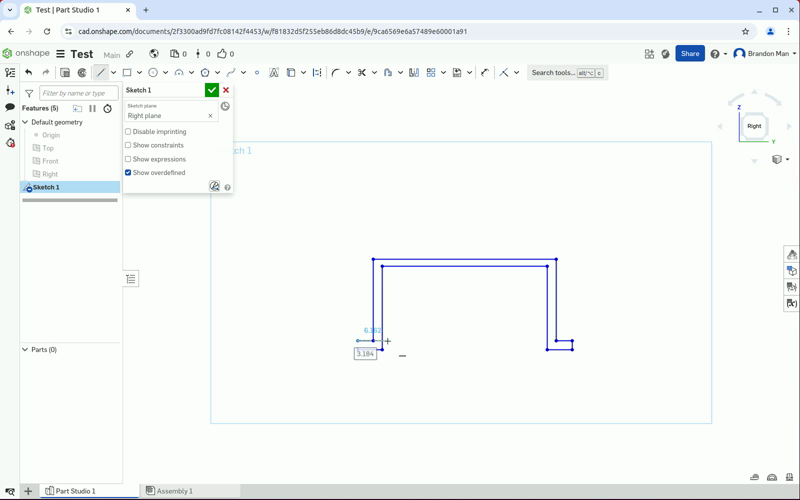
key_down(shift)
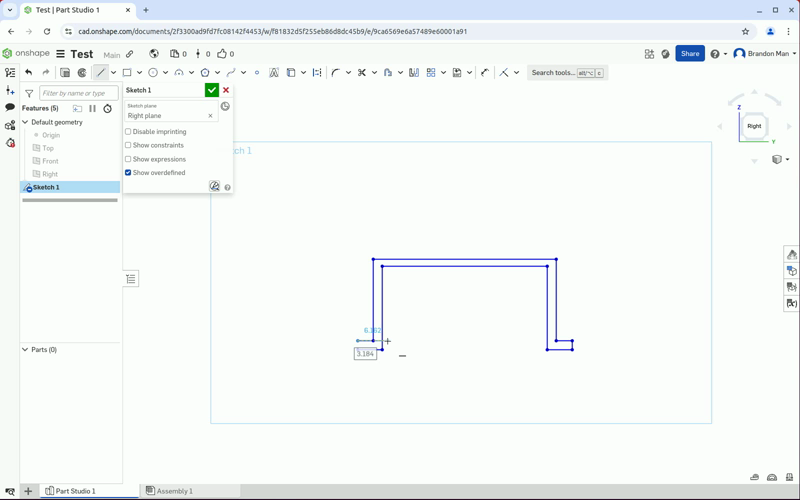
mouse_move(357, 349)
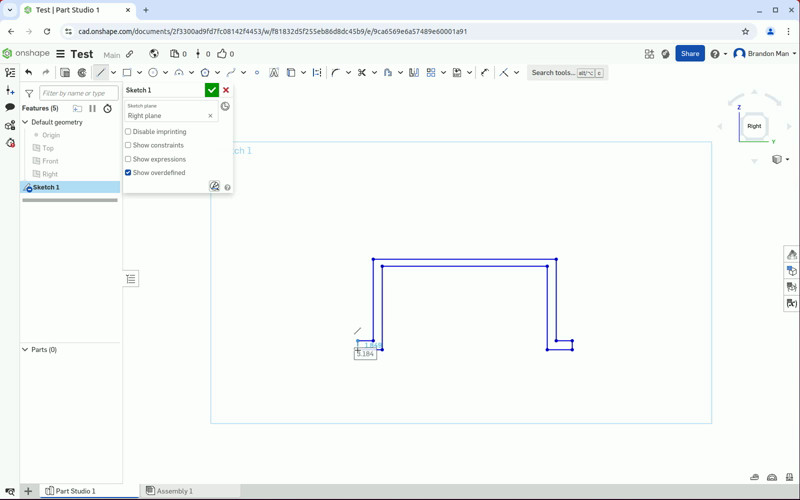
key_up(shift)
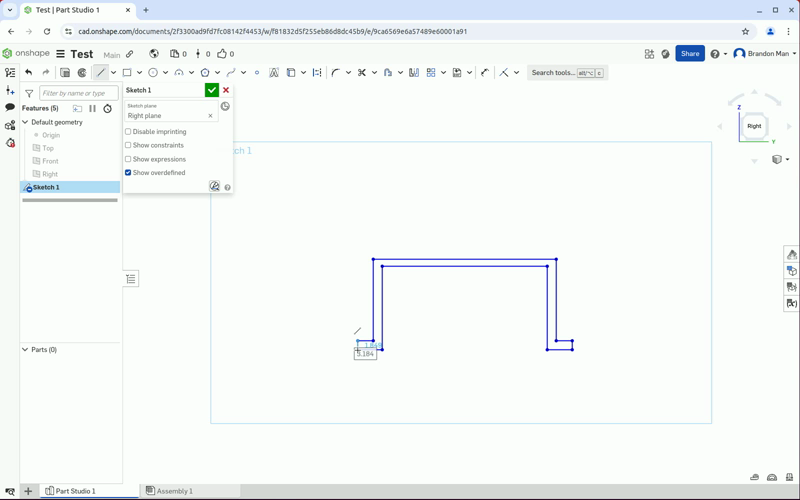
click(357, 349)
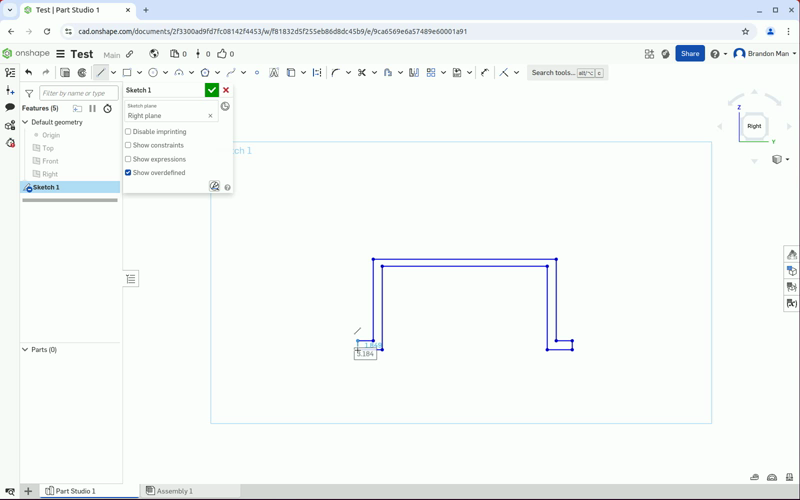
key(esc)
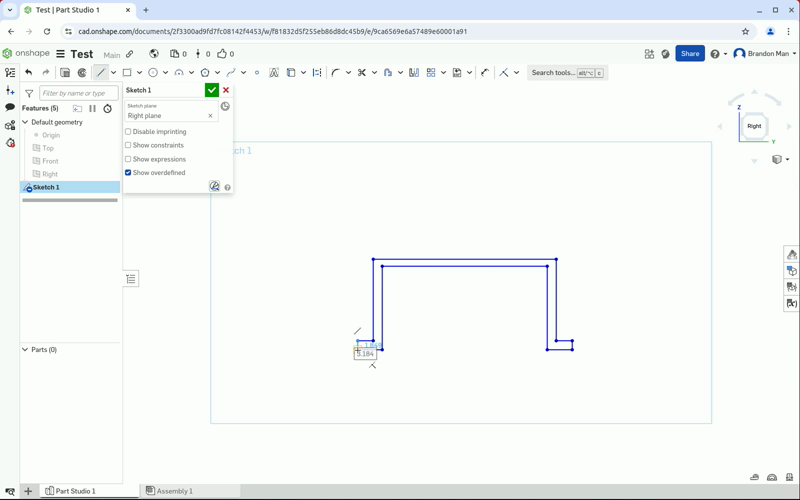
mouse_move(550, 284)
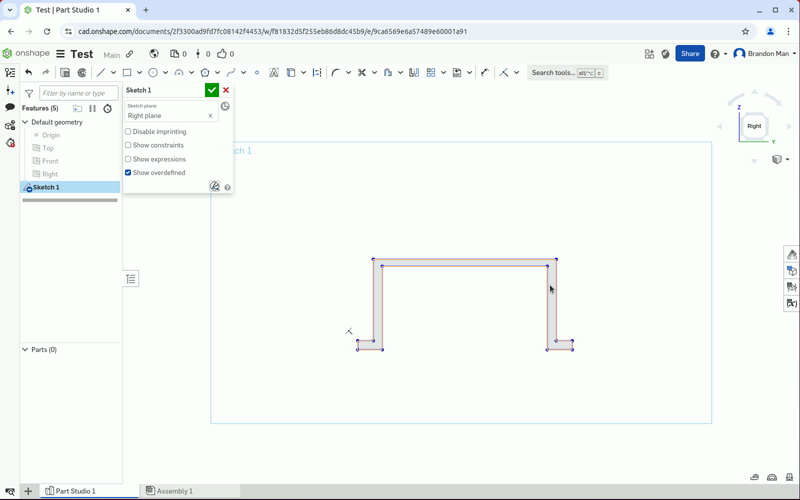
click(550, 284)
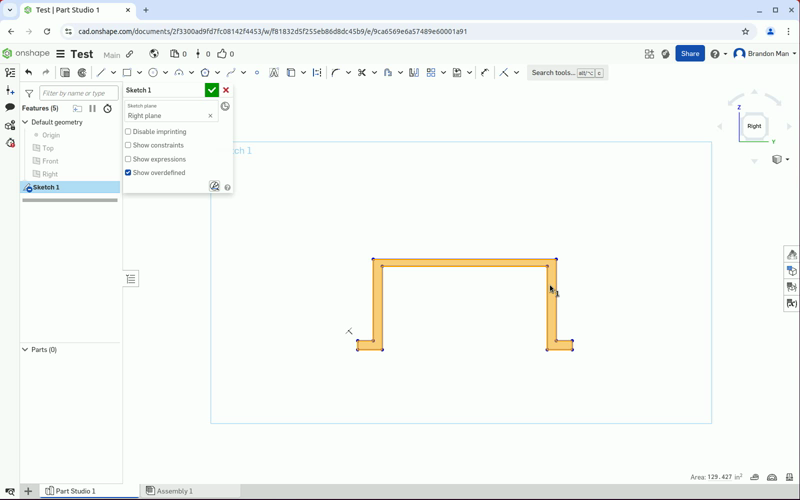
mouse_move(73, 352)
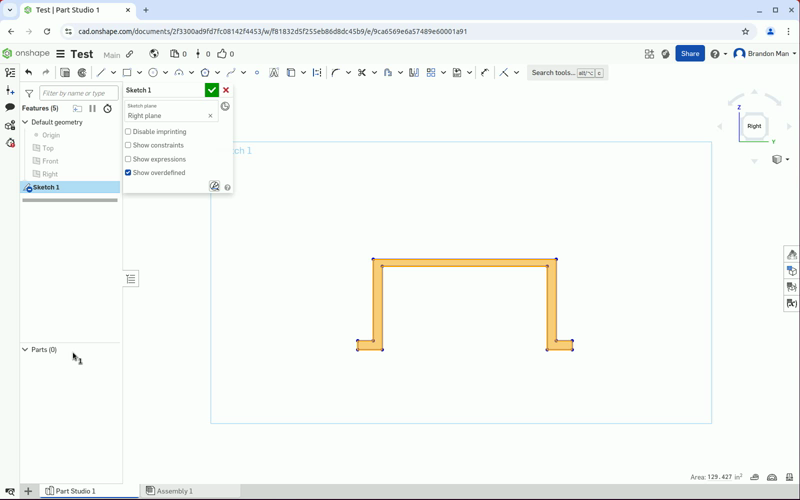
key(shift+y)
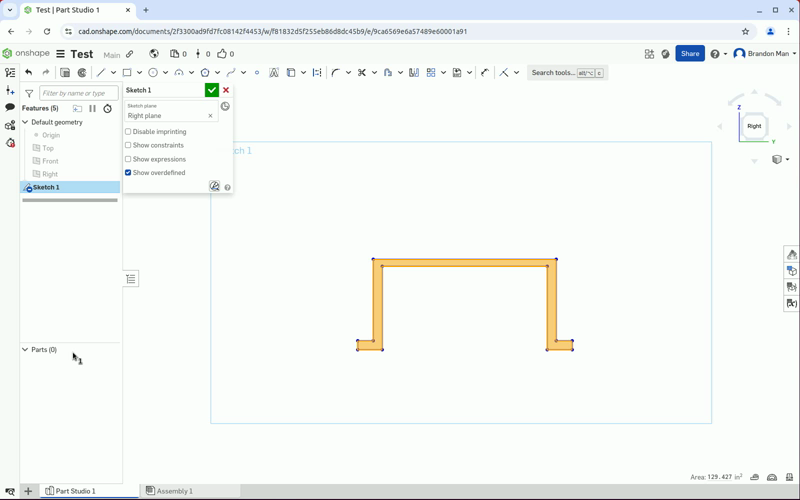
key(shift+e)
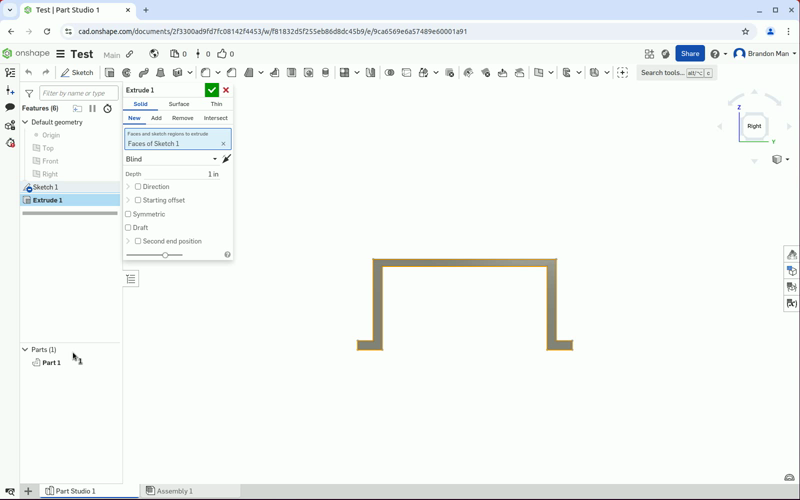
mouse_move(143, 106)
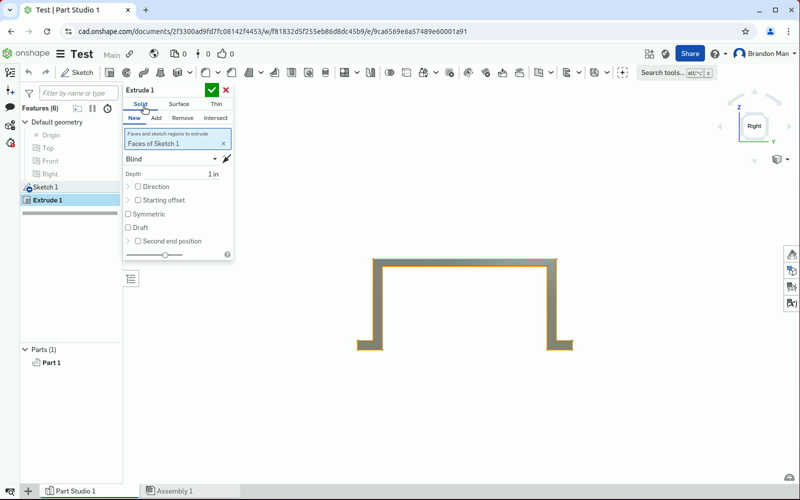
click(143, 106)
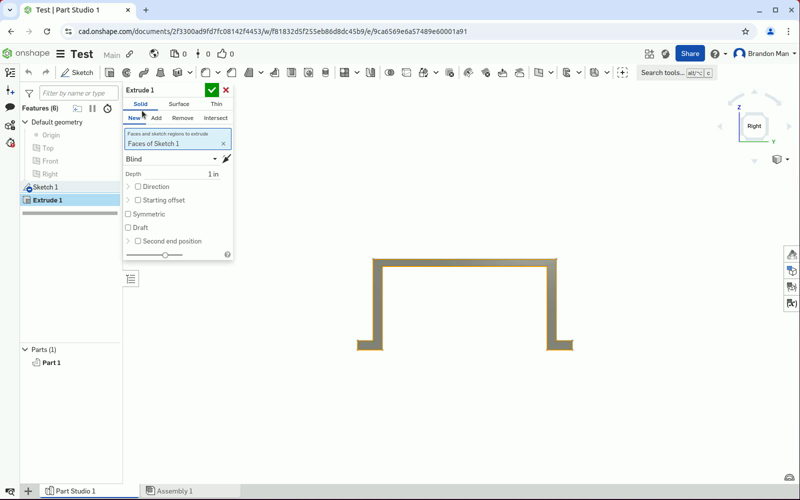
mouse_move(137, 120)
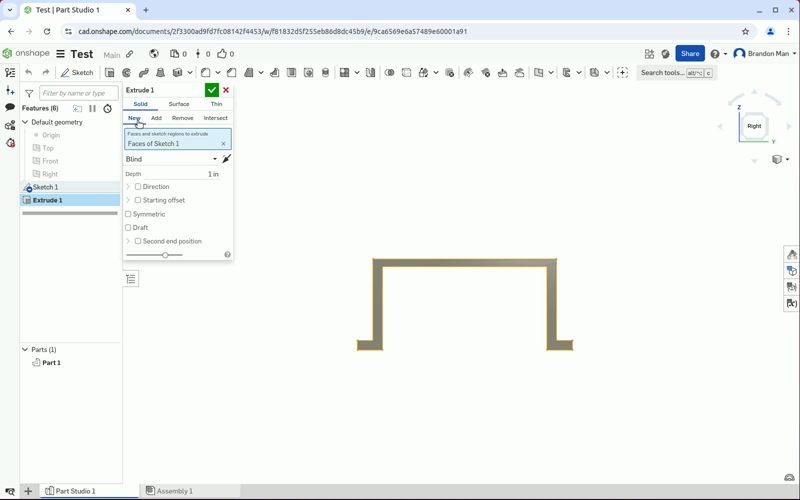
click(137, 120)
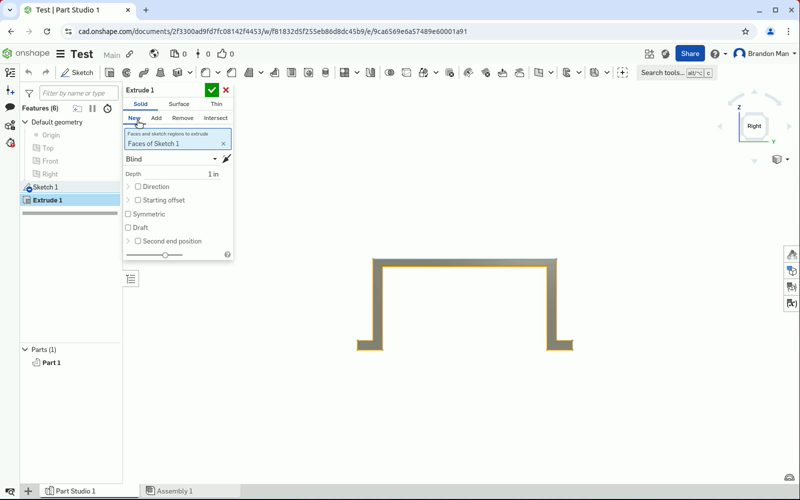
key(tab, 4)
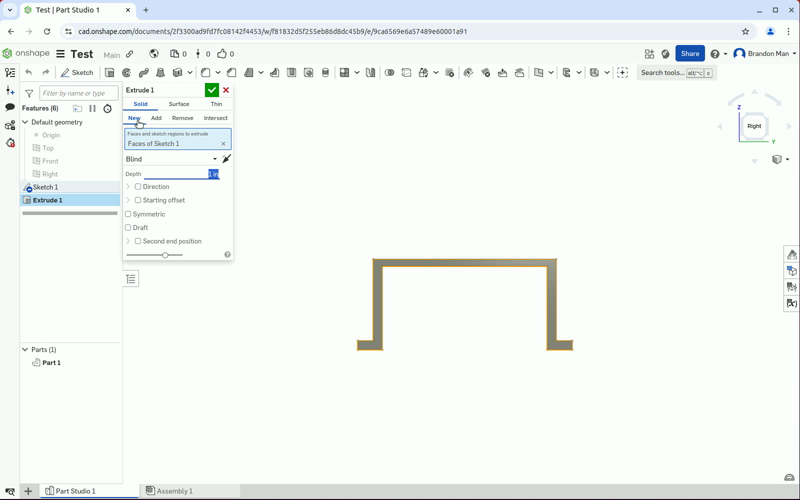
text(4.333)
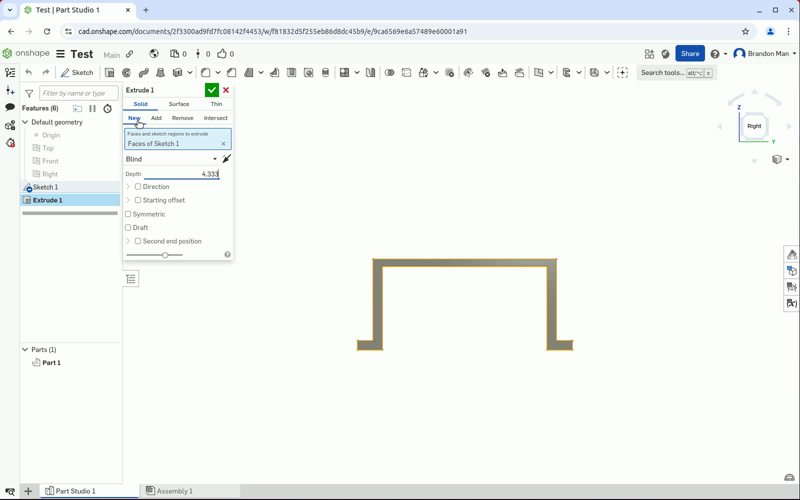
key(enter)
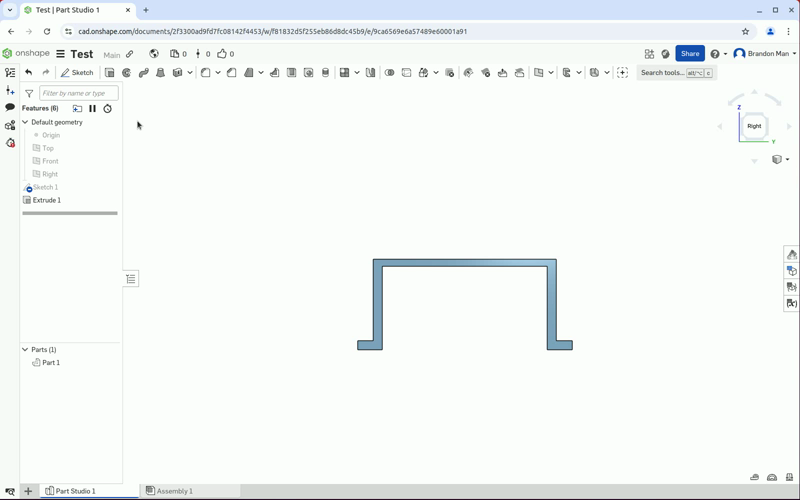
key(shift+h)
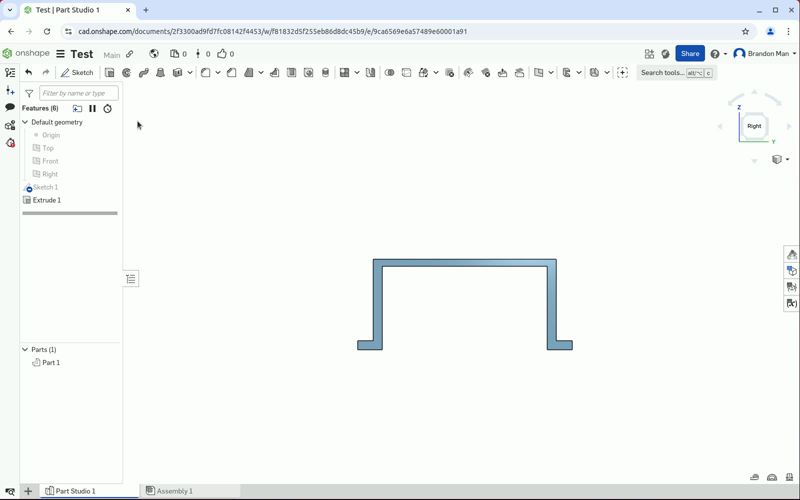
key(shift+h)
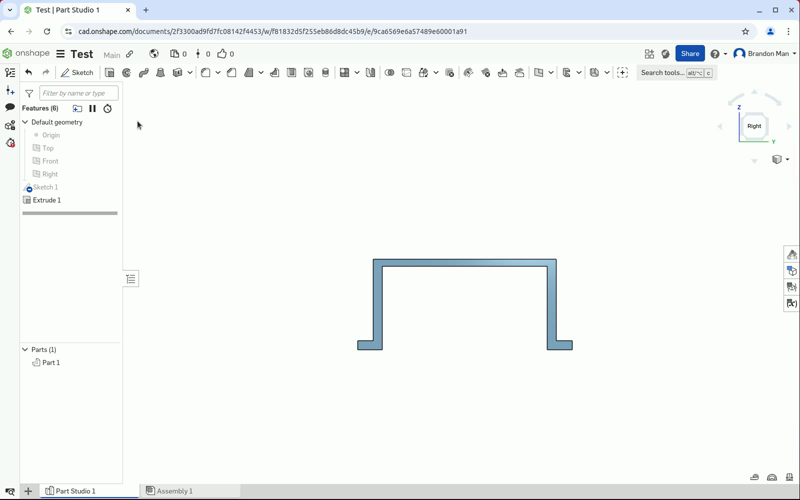
mouse_move(73, 189)
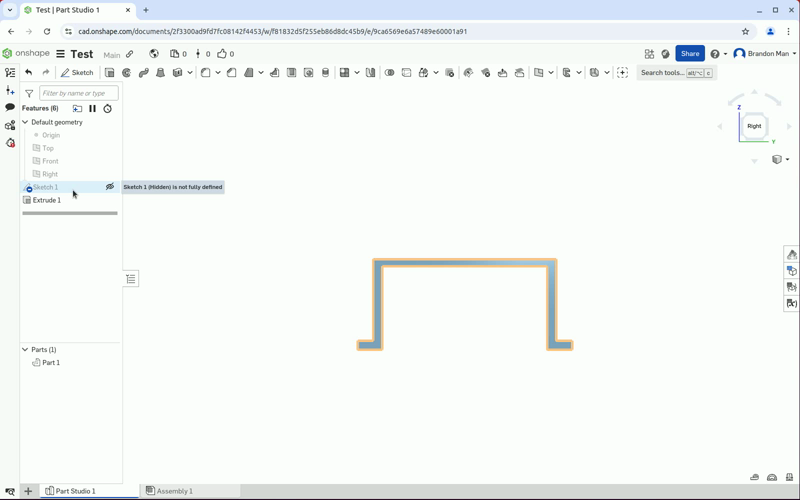
click(73, 189)
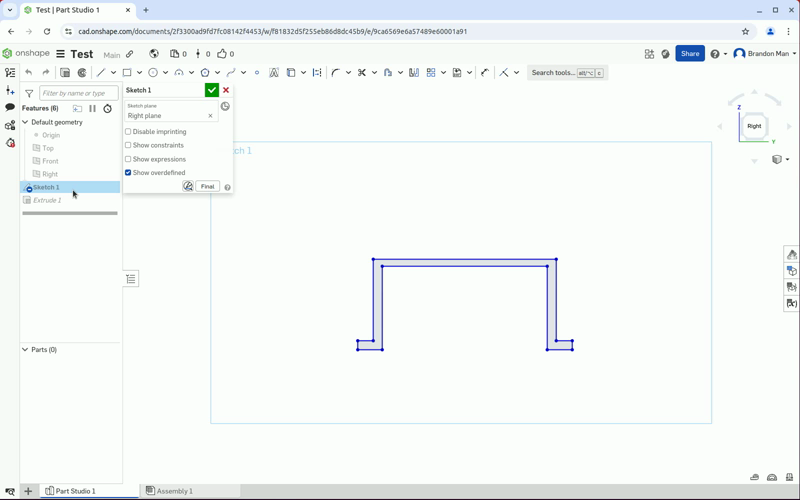
mouse_move(229, 92)
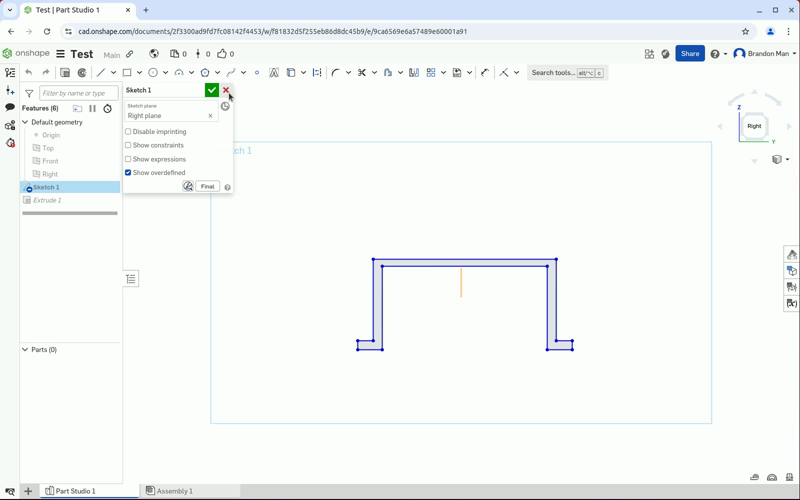
click(229, 92)
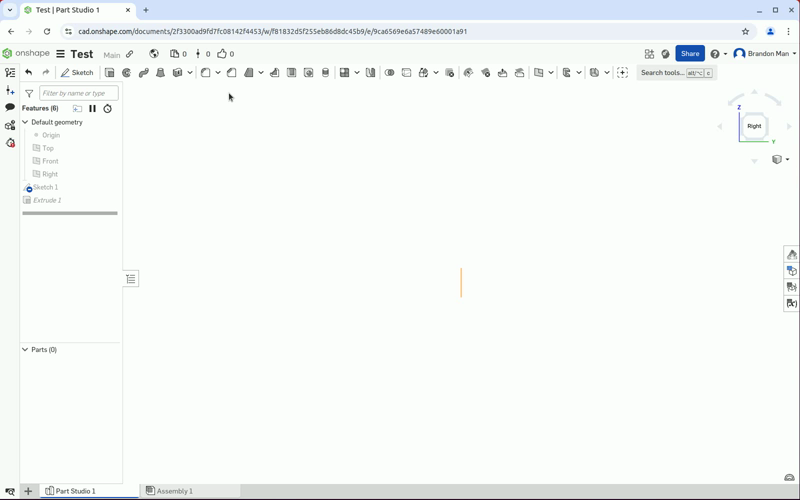
mouse_move(73, 352)
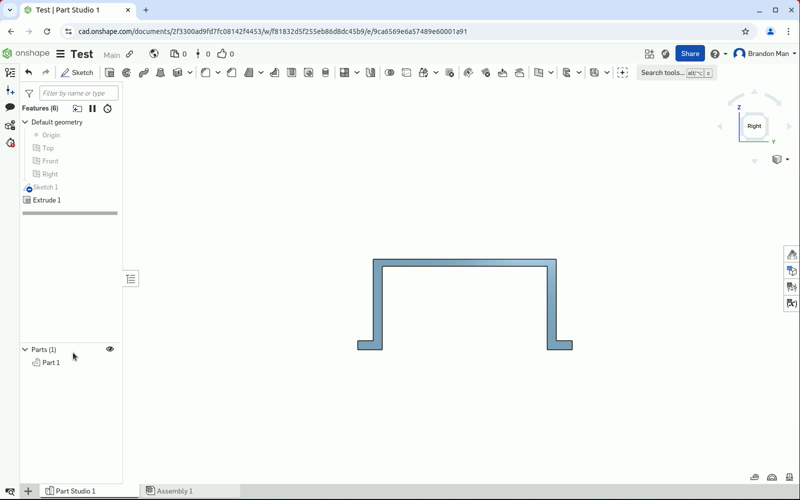
key(y)
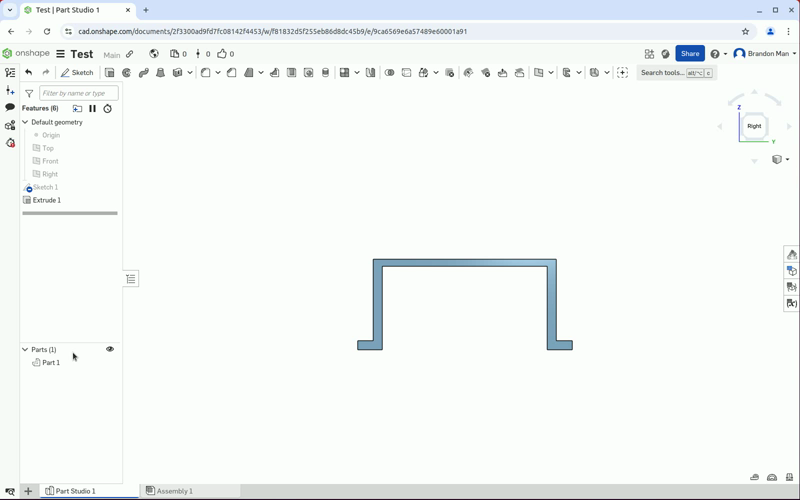
key(shift+p)
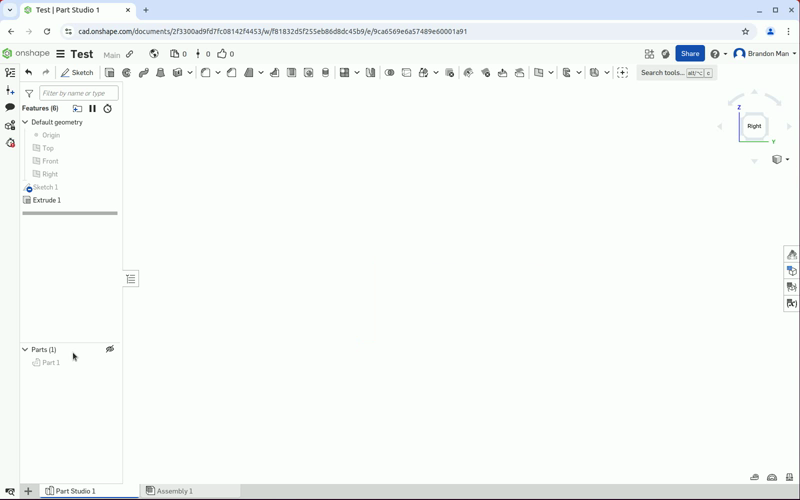
key(space)
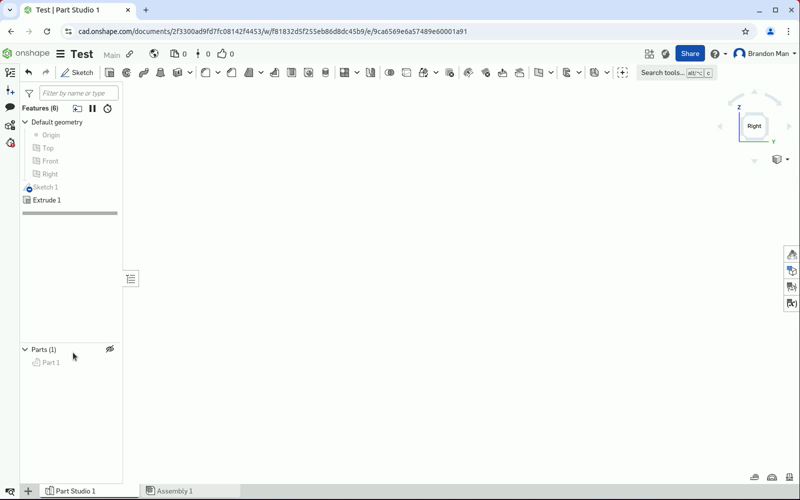
key_down(shift)
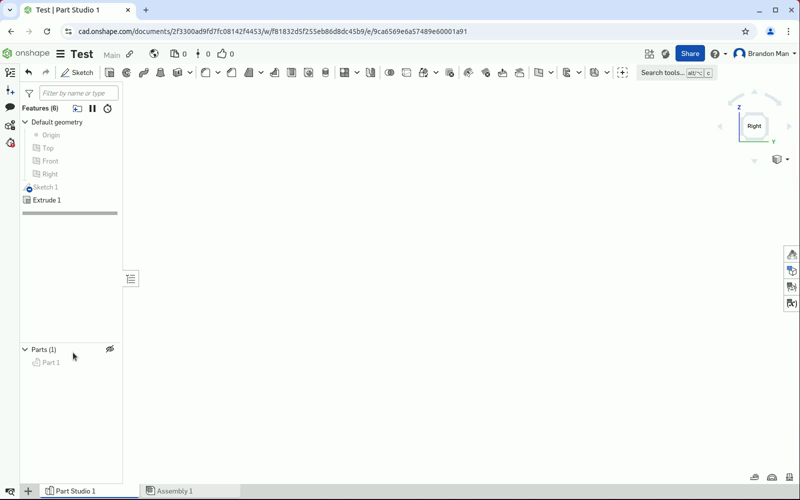
key(right)
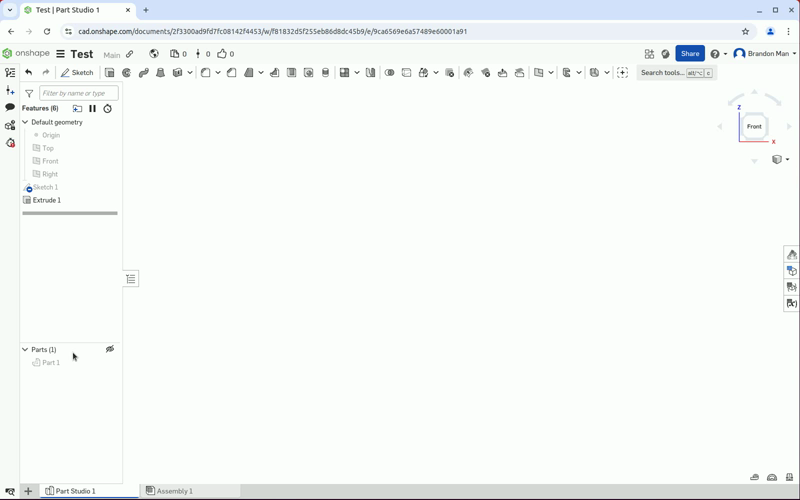
key_up(shift)
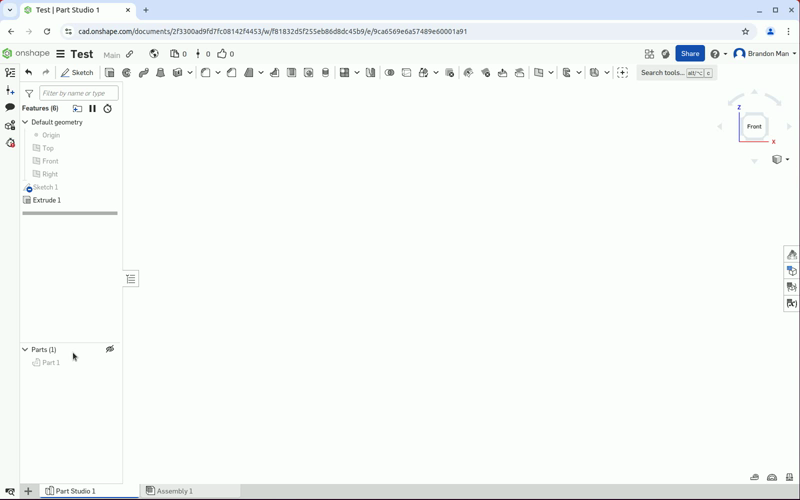
key(space)
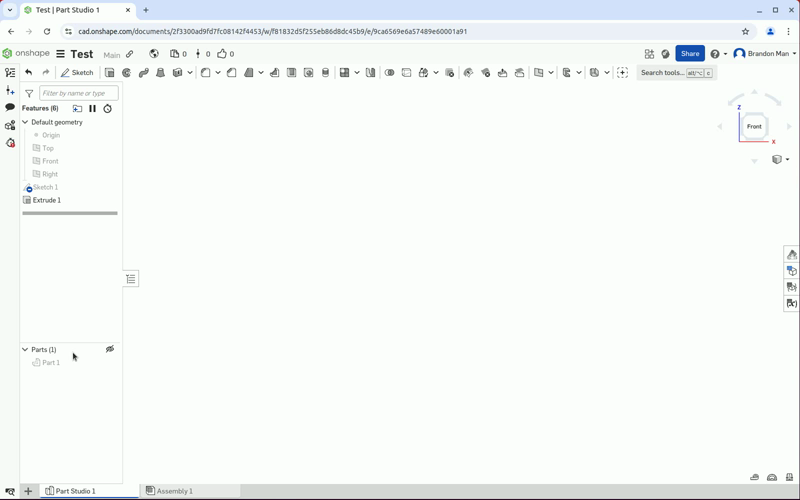
key_down(shift)
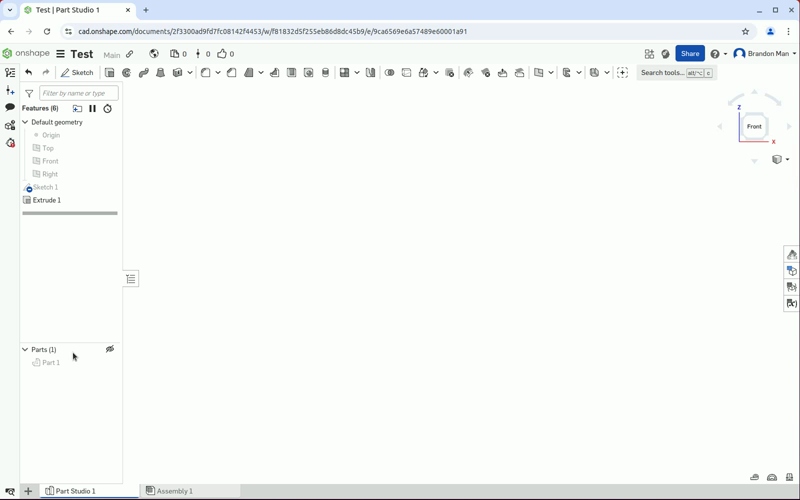
key(down)
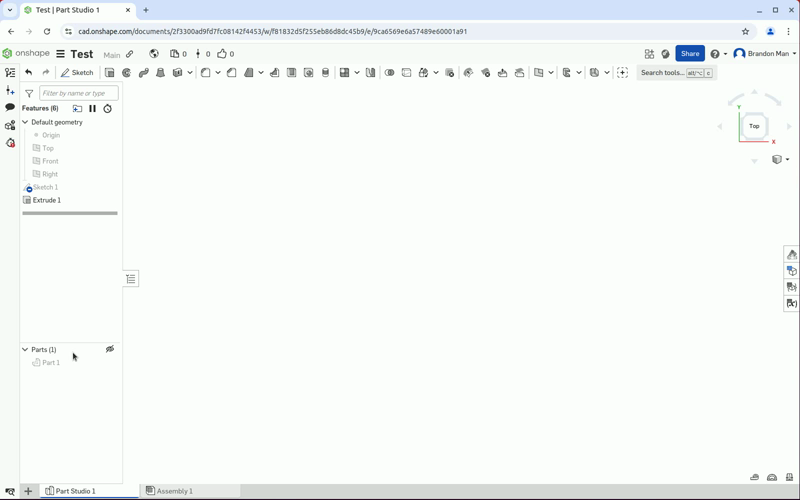
key_up(shift)
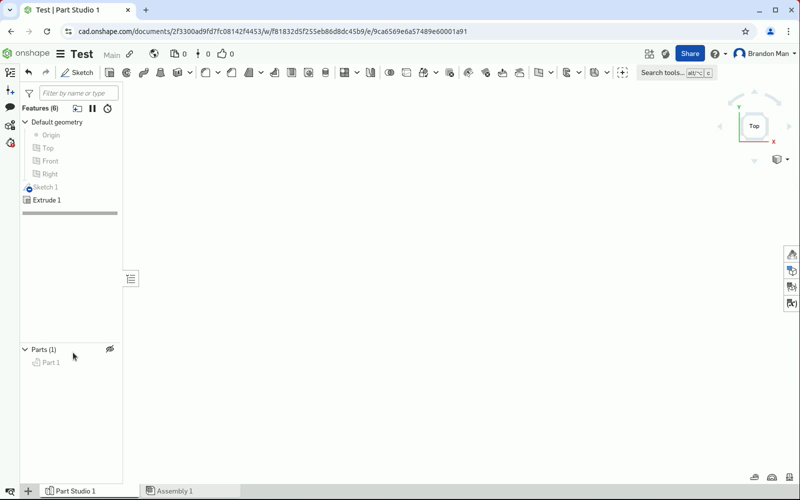
mouse_move(73, 352)
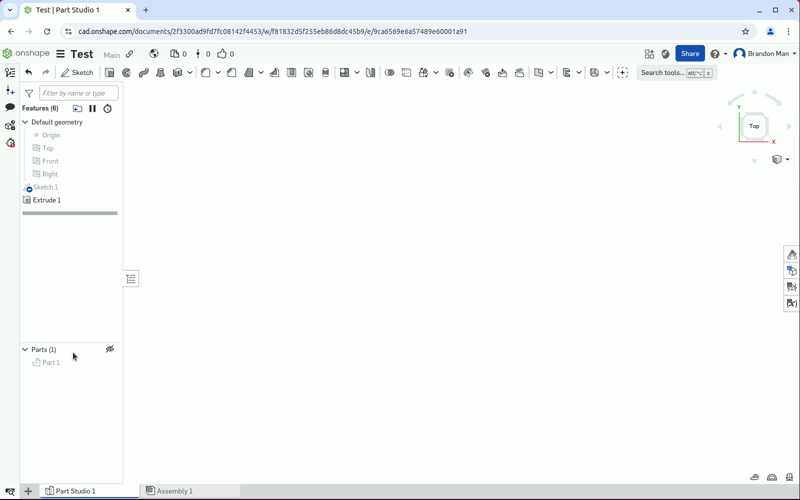
key(shift+y)
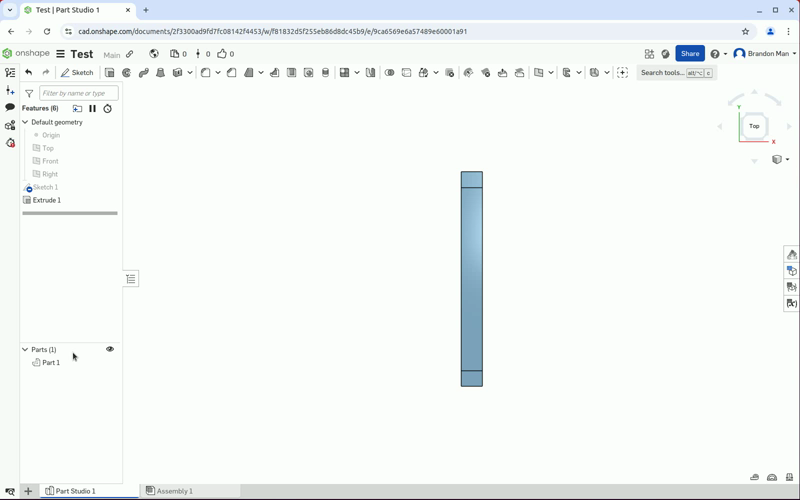
mouse_move(541, 75)
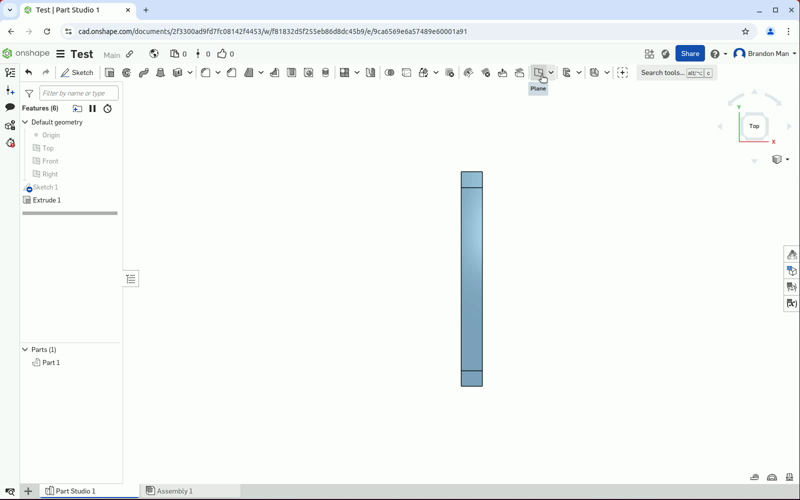
click(541, 75)
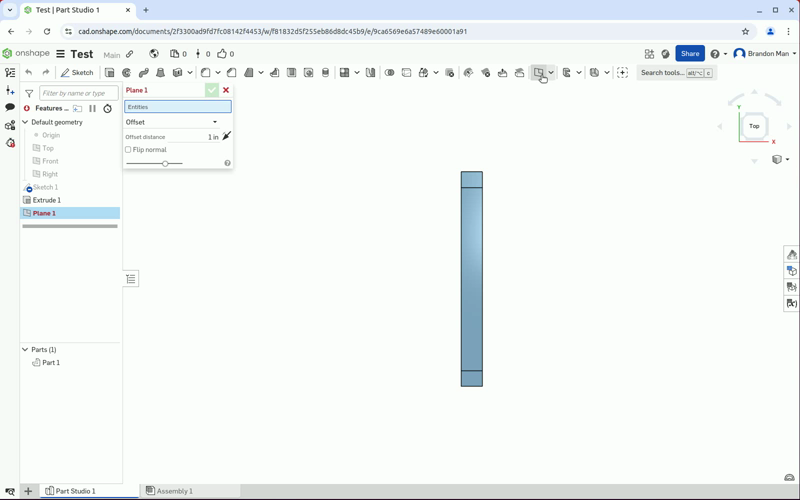
mouse_move(73, 150)
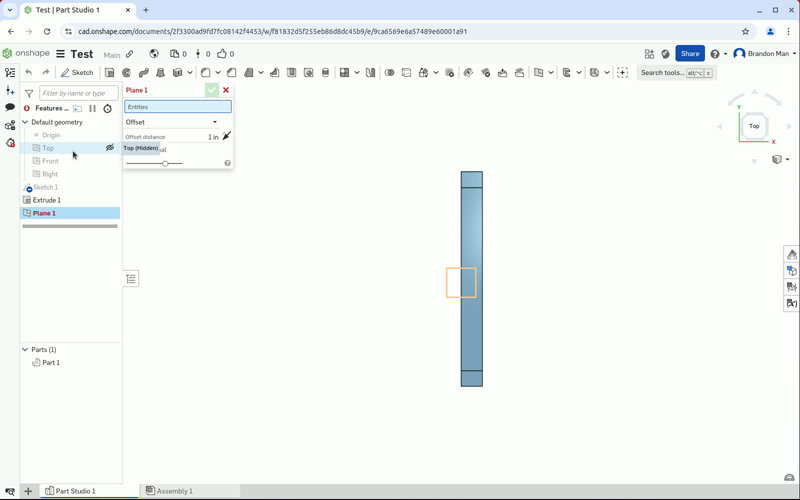
click(73, 150)
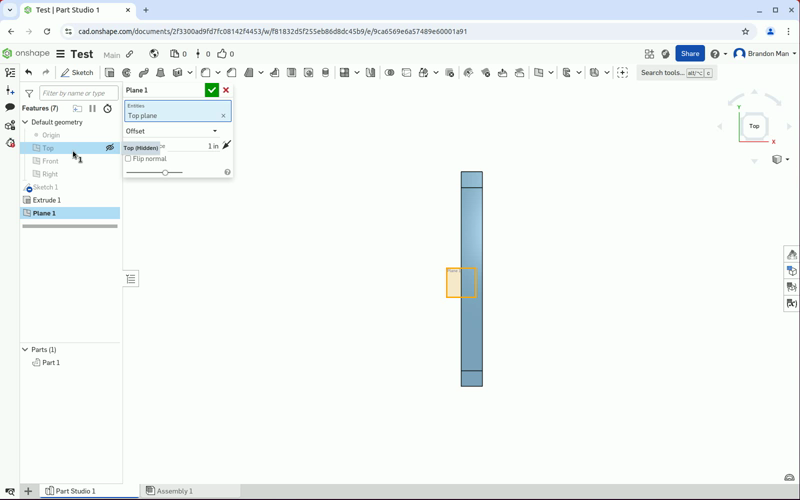
key(tab, 2)
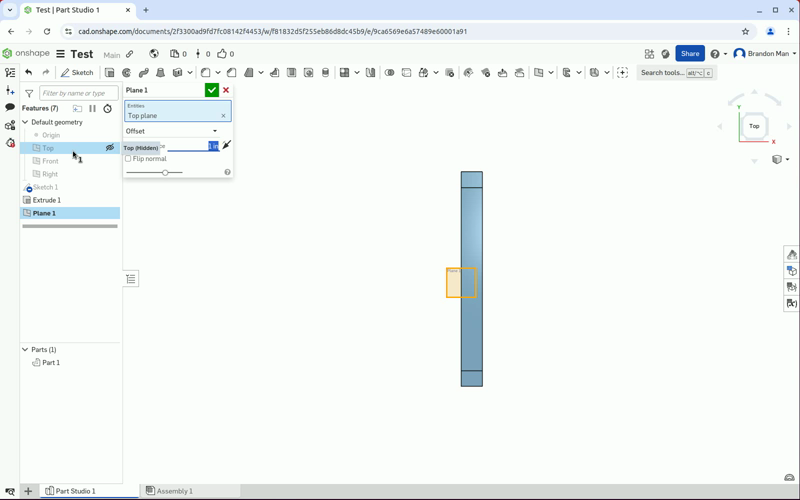
text(11.801)
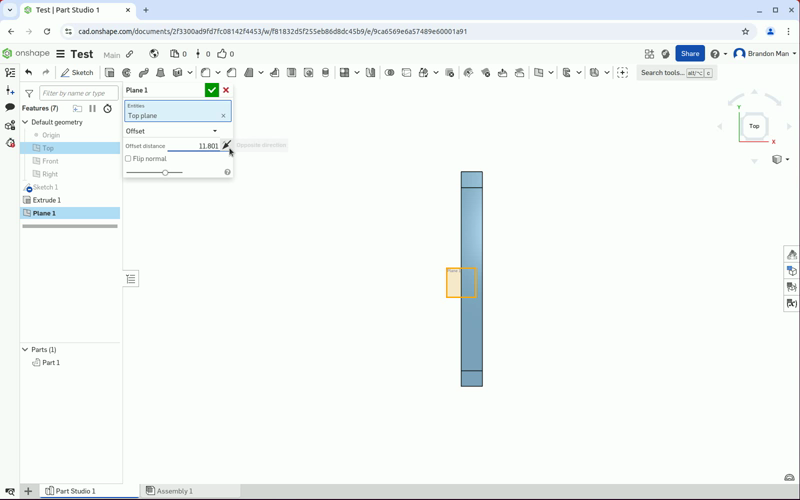
mouse_move(229, 147)
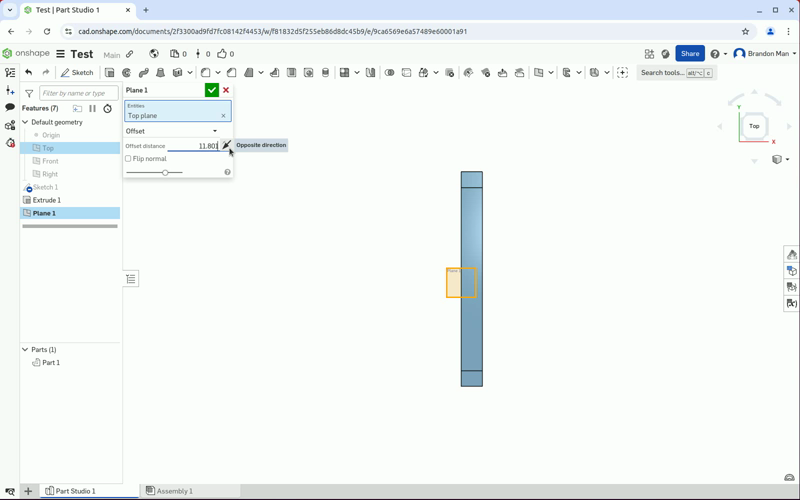
click(229, 147)
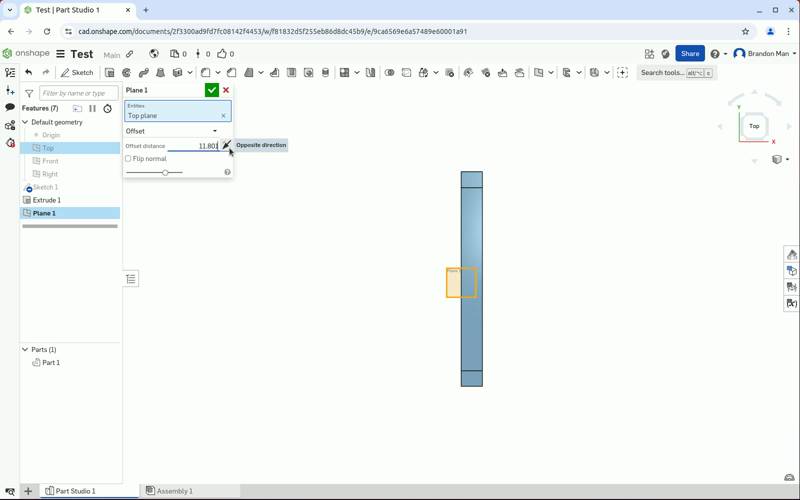
key(enter, 2)
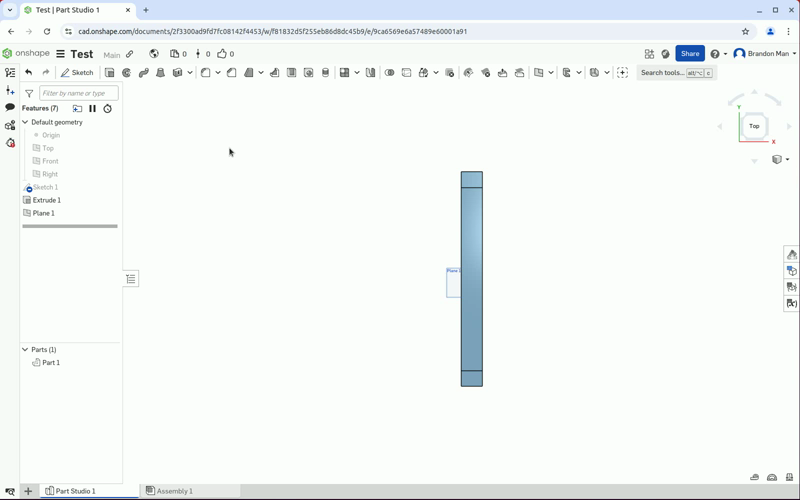
key(shift+s)
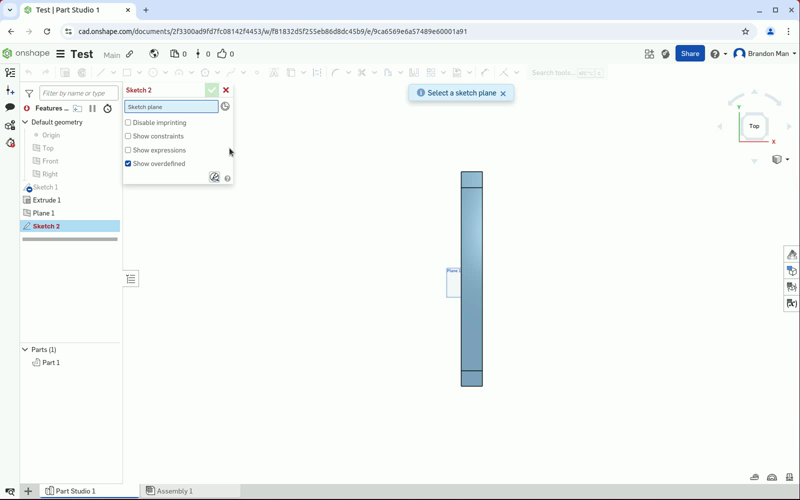
mouse_move(73, 215)
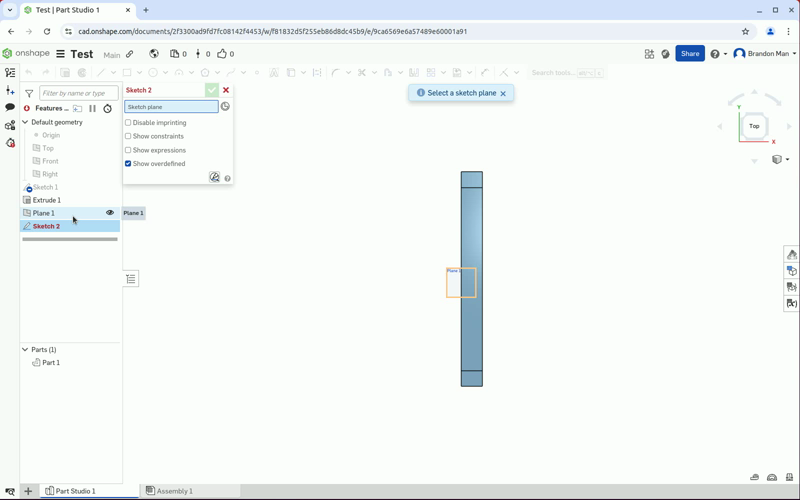
click(73, 215)
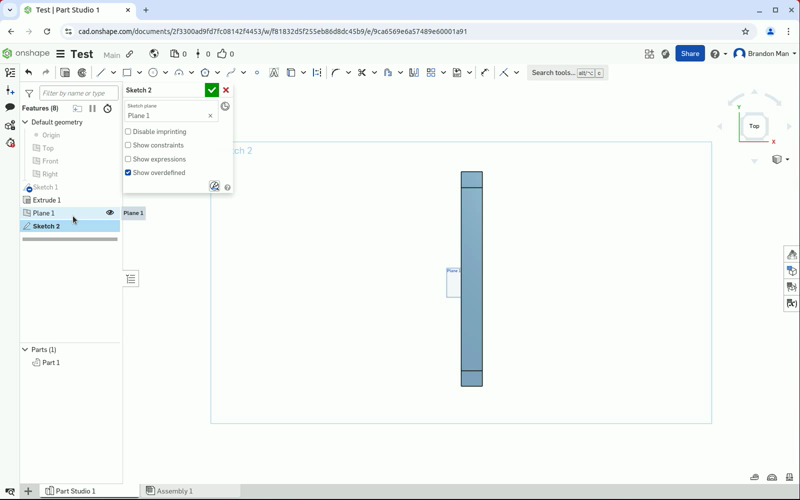
mouse_move(73, 352)
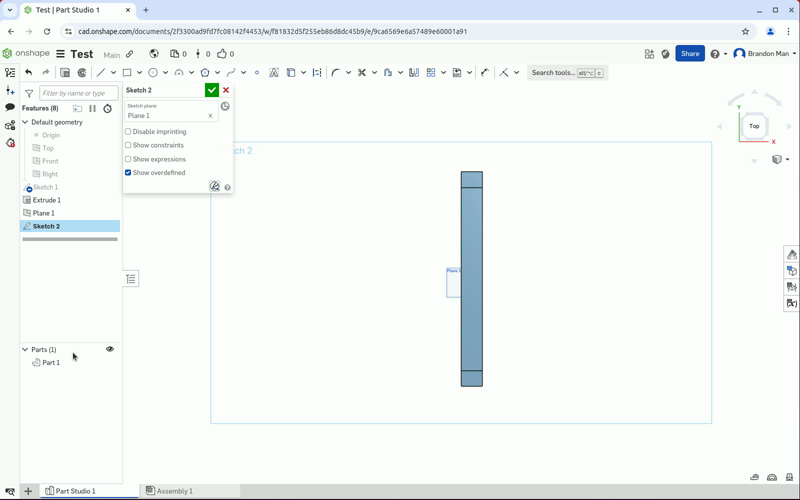
key(y)
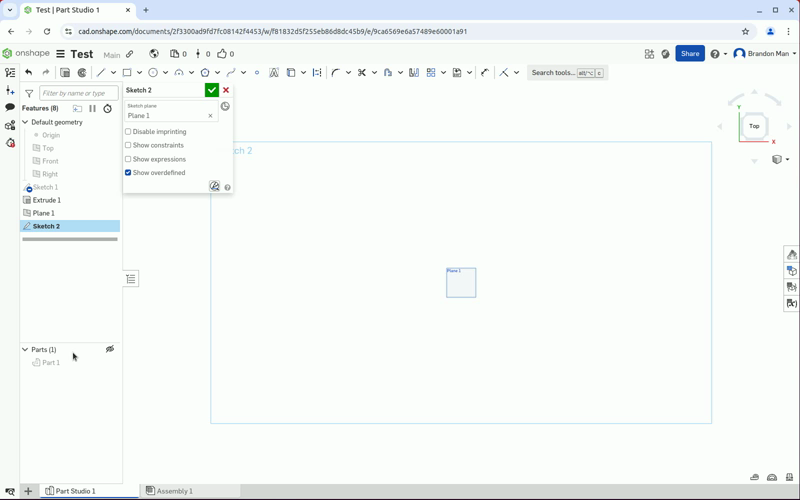
key(c)
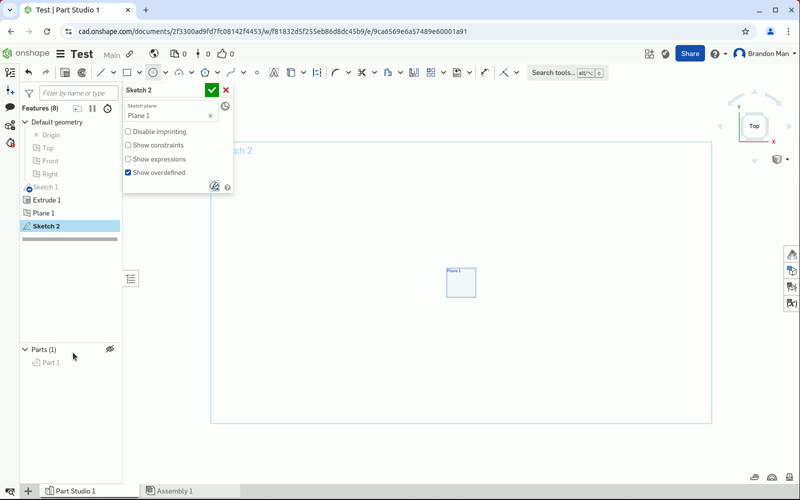
key_down(shift)
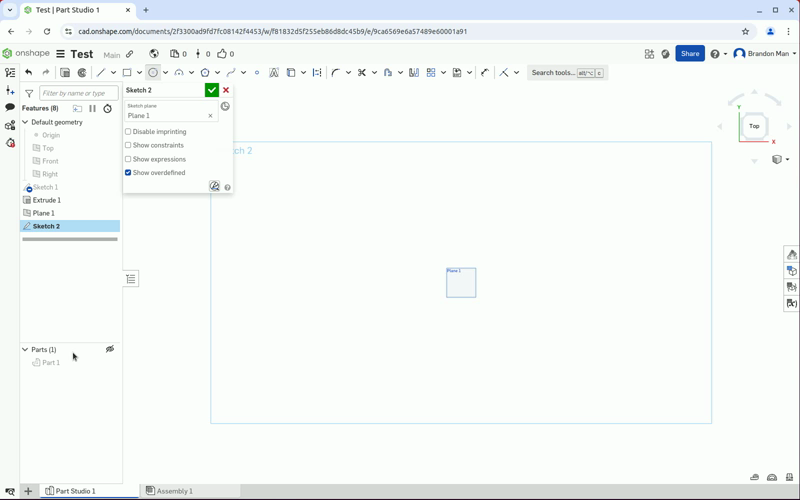
mouse_move(471, 178)
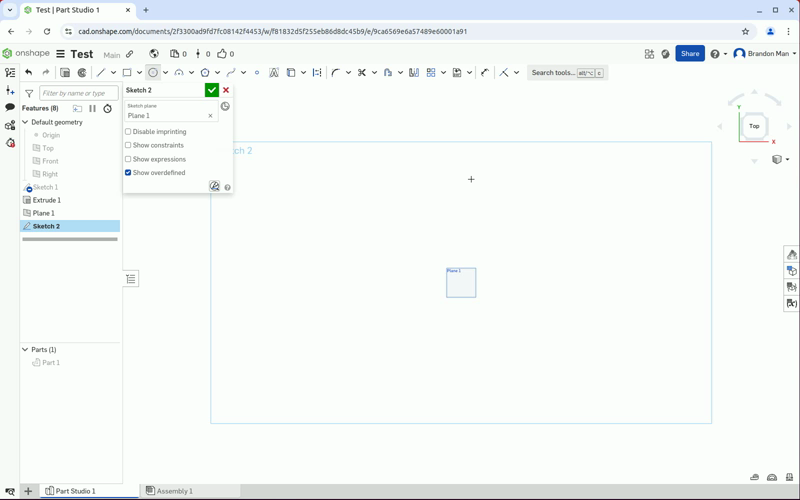
click(471, 178)
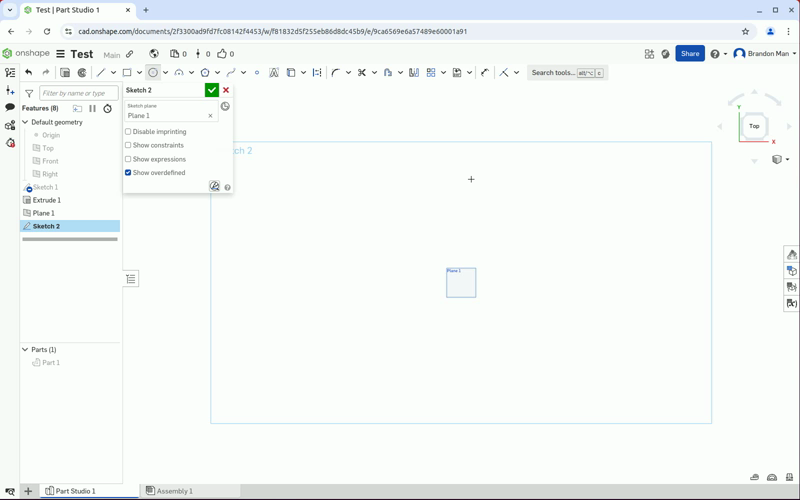
key_up(shift)
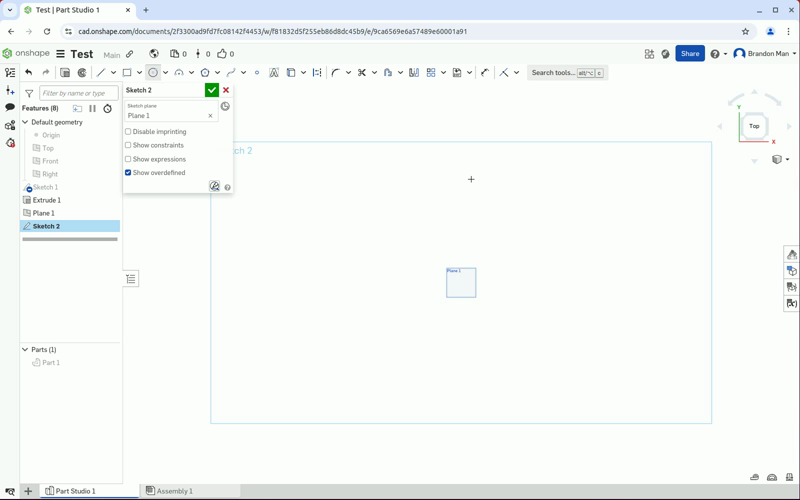
mouse_move(476, 178)
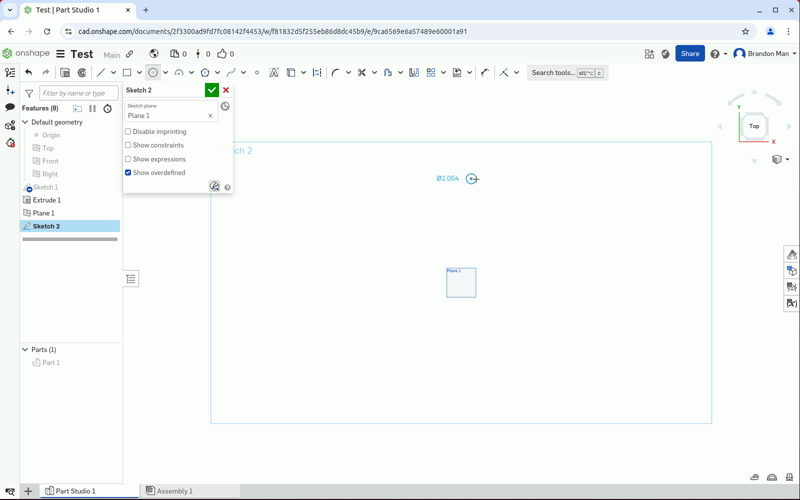
click(476, 178)
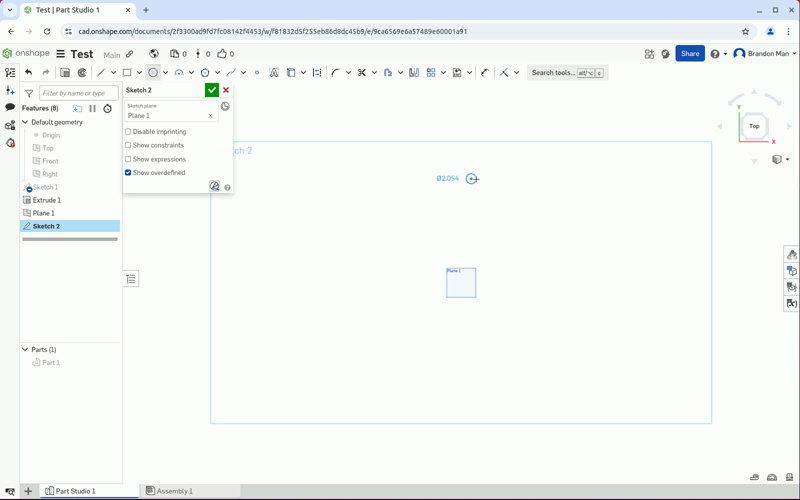
key(esc)
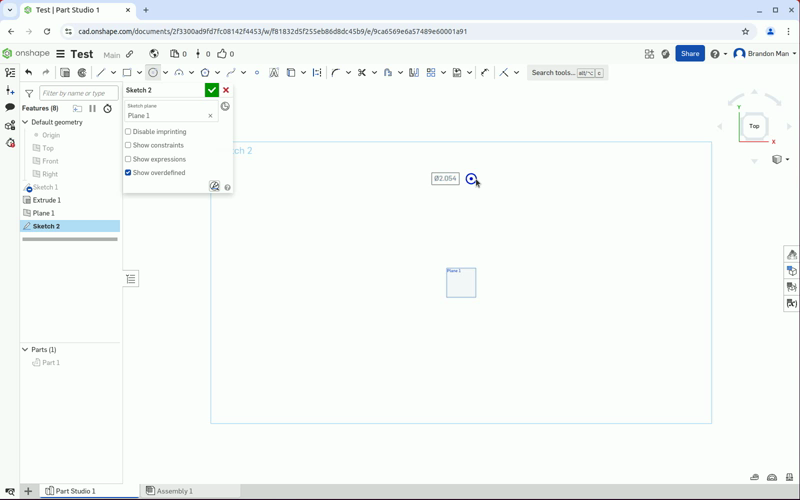
mouse_move(467, 179)
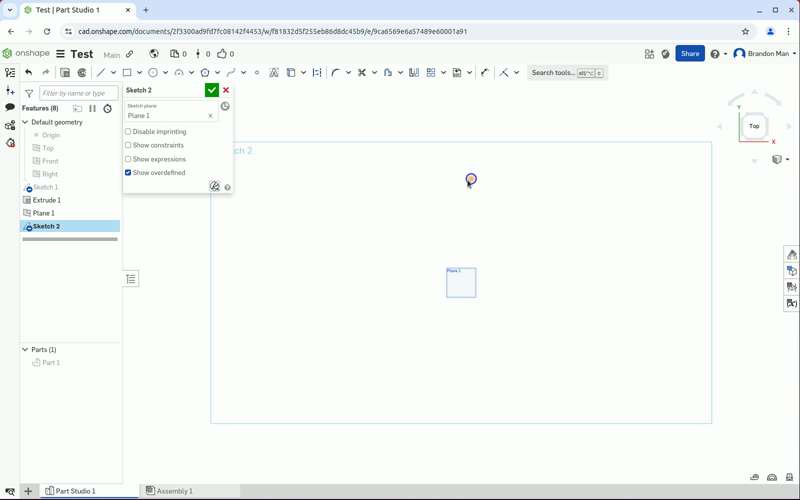
scroll(6)
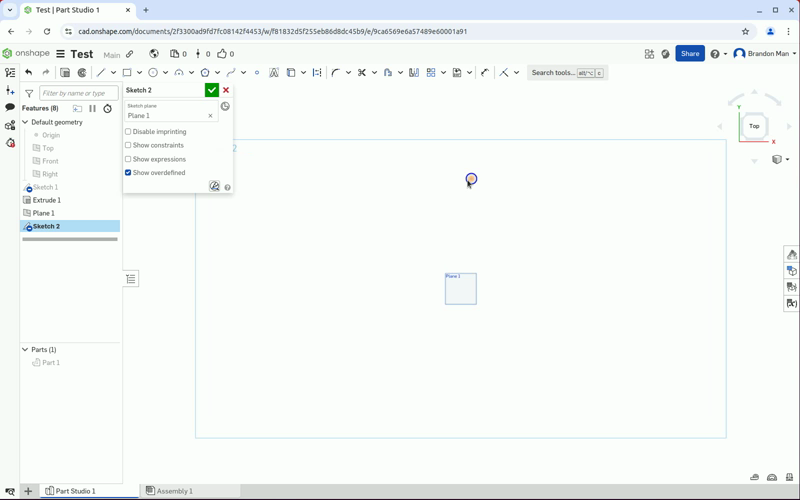
scroll(6)
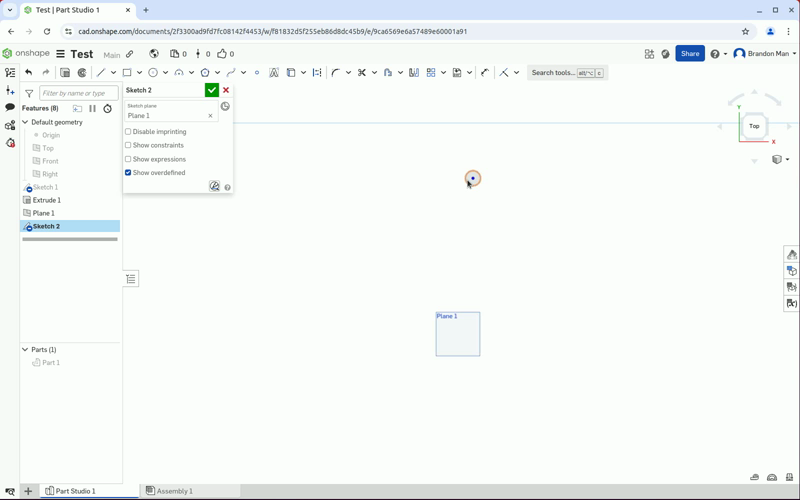
scroll(6)
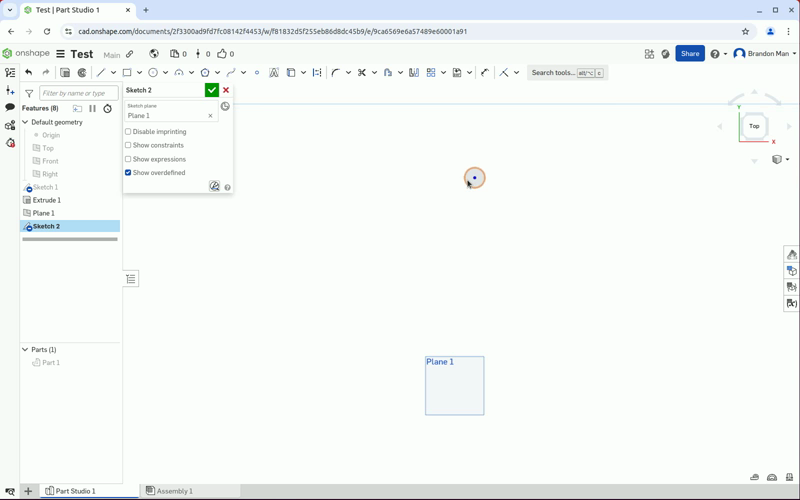
scroll(6)
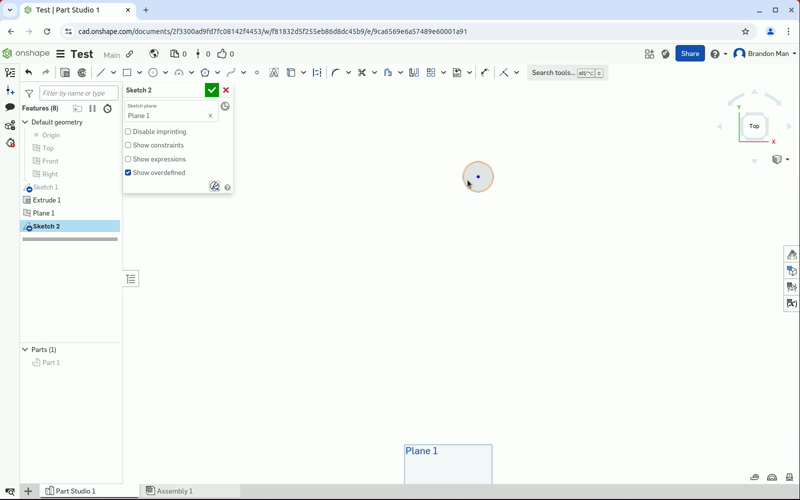
scroll(6)
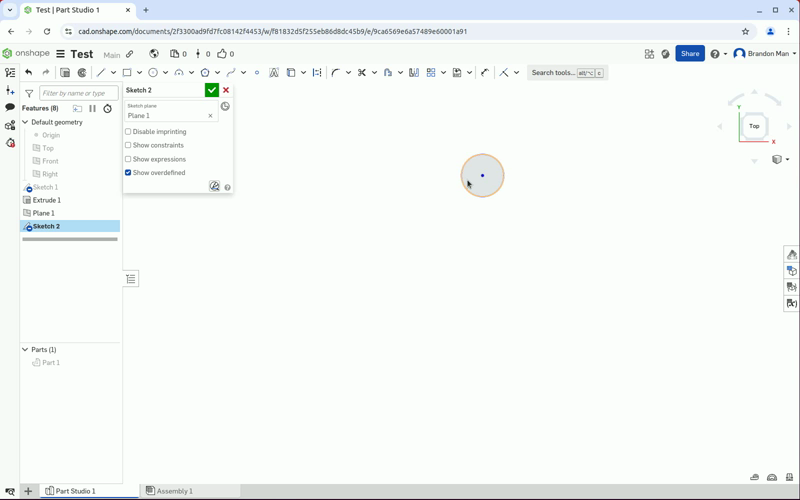
scroll(6)
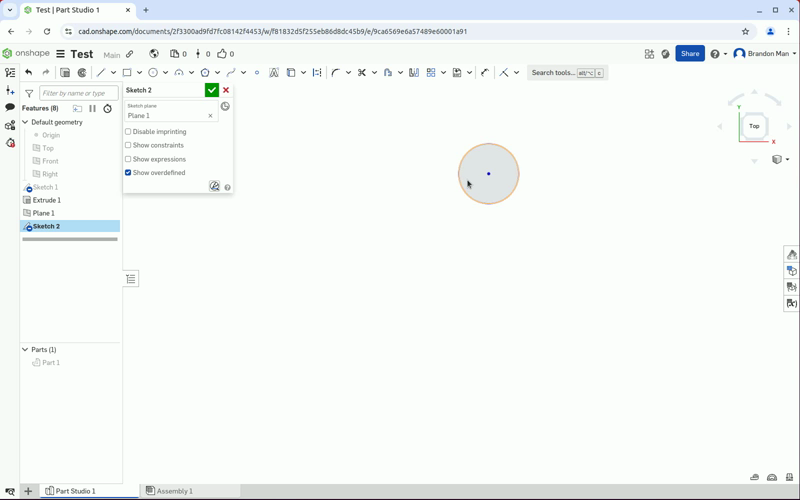
scroll(6)
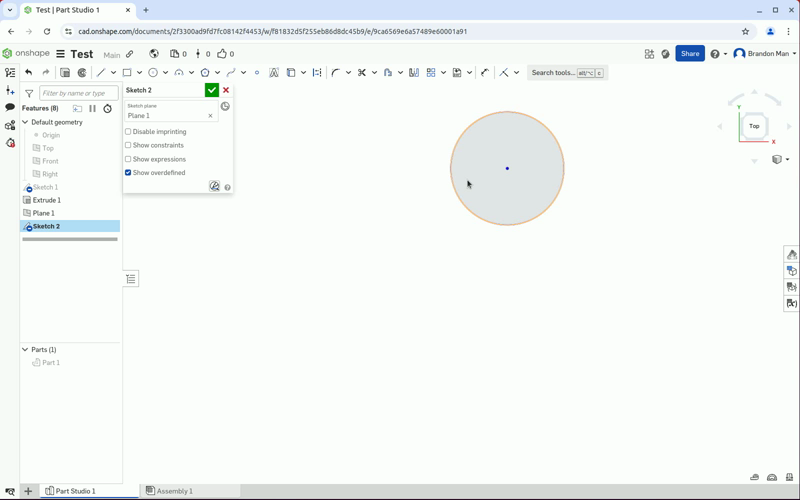
click(467, 179)
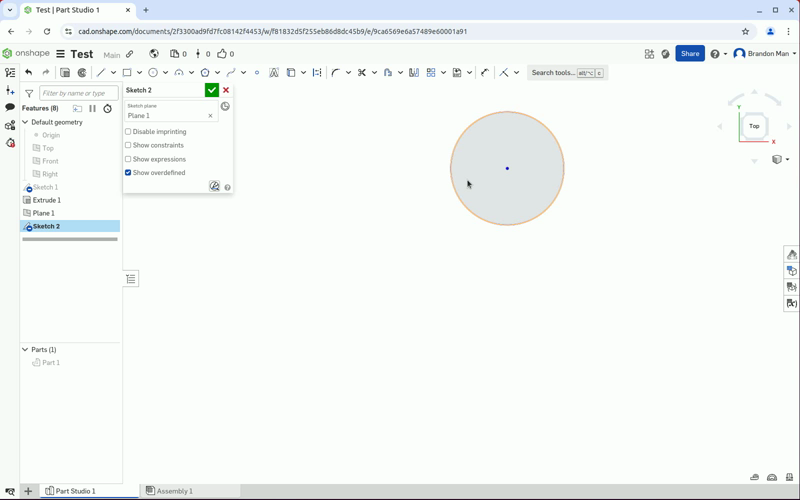
scroll(-6)
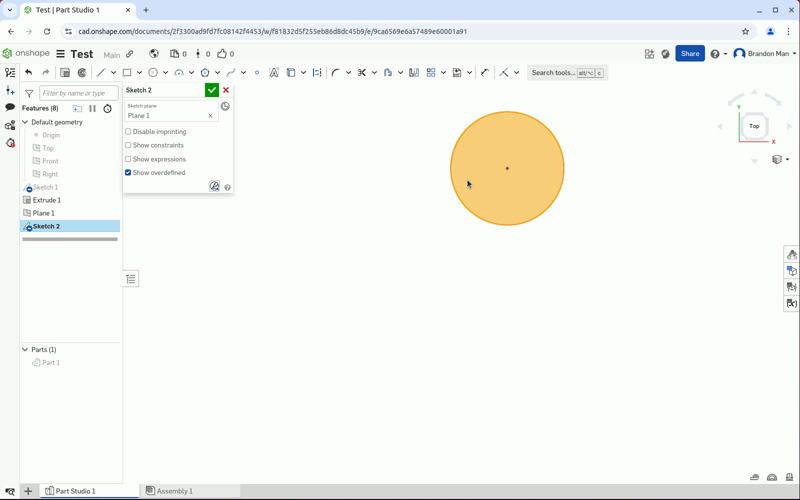
scroll(-6)
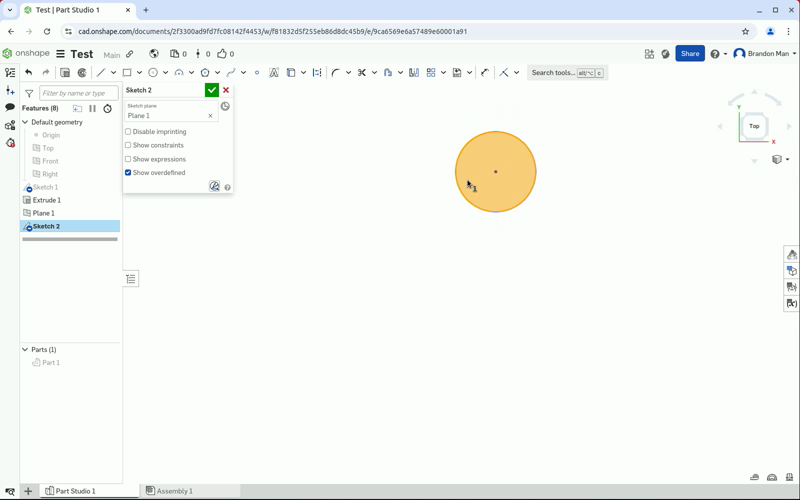
scroll(-6)
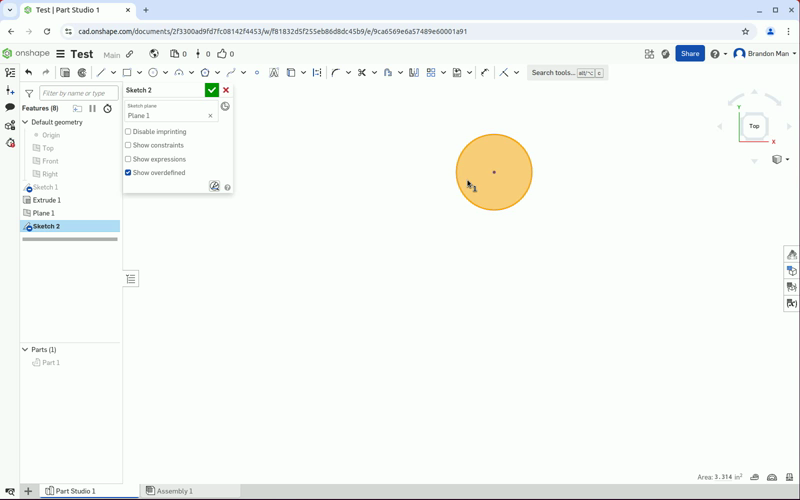
scroll(-6)
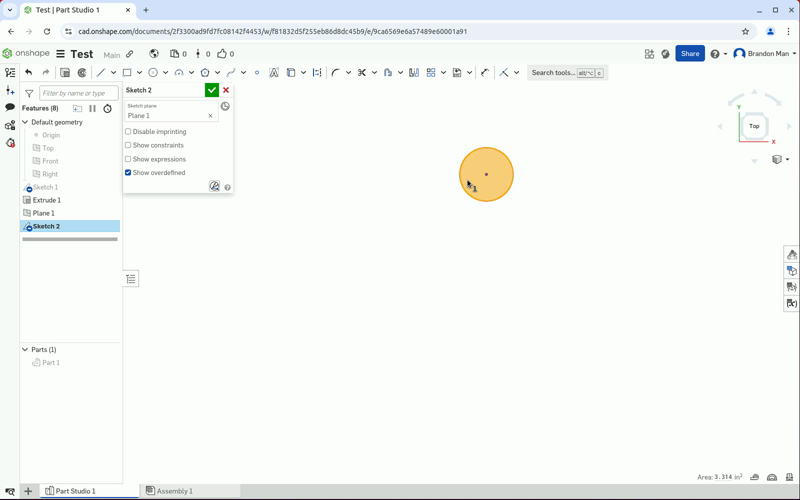
scroll(-6)
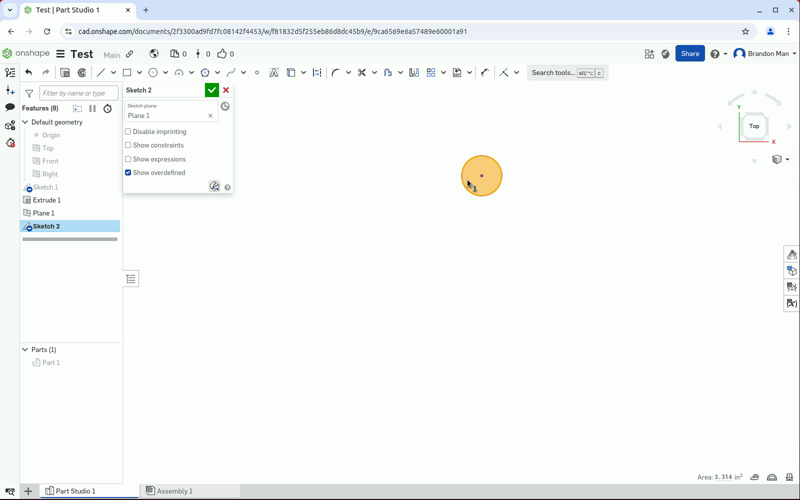
scroll(-6)
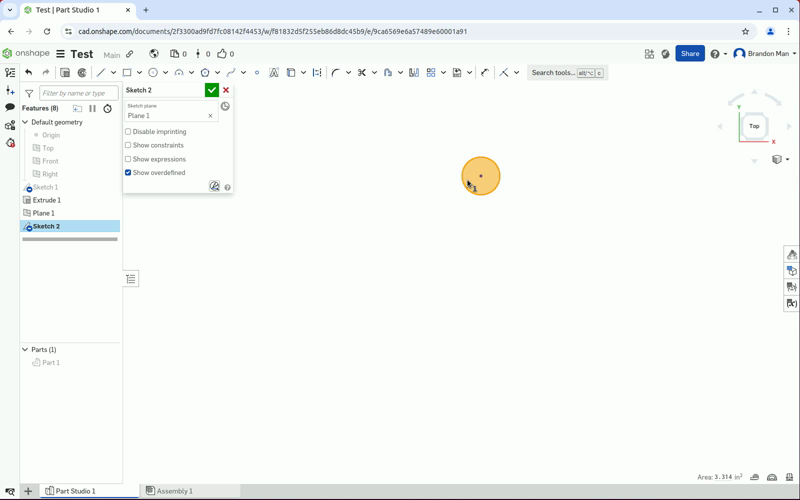
scroll(-6)
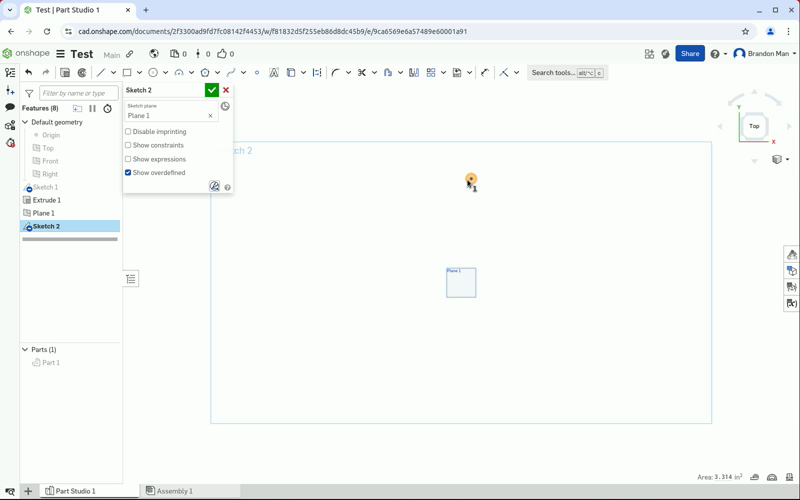
mouse_move(73, 352)
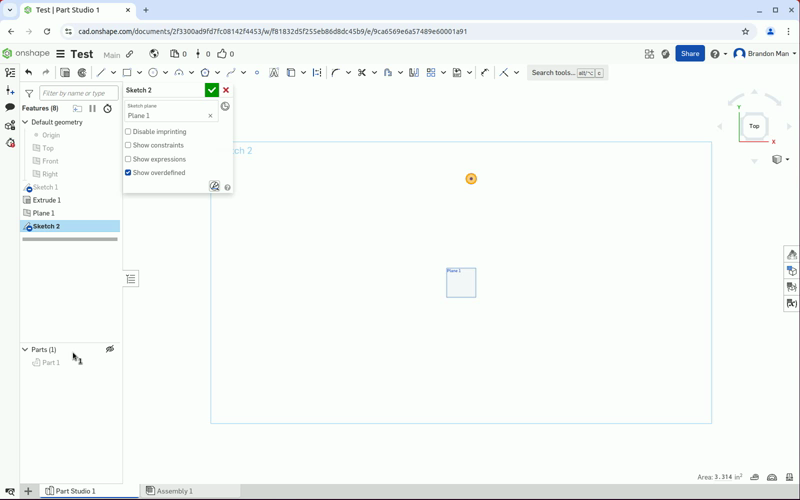
key(shift+y)
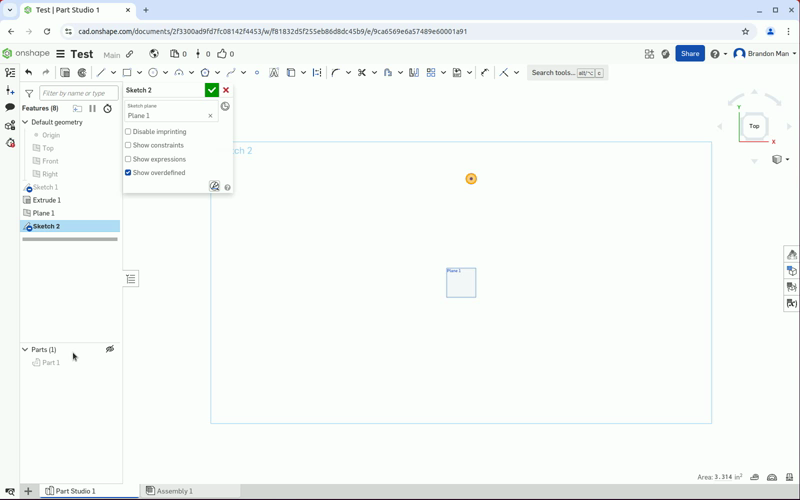
key(shift+e)
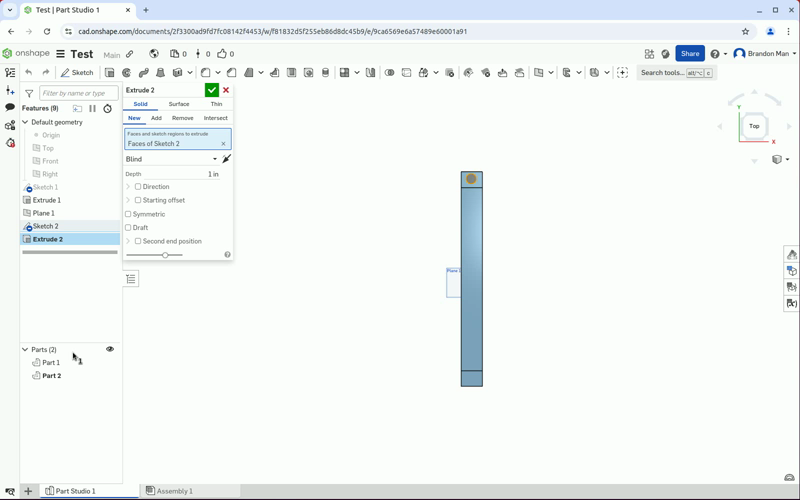
mouse_move(143, 106)
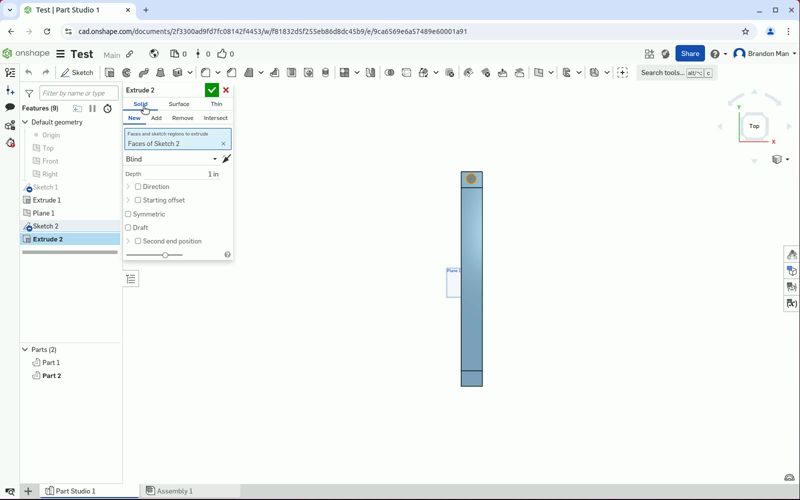
click(143, 106)
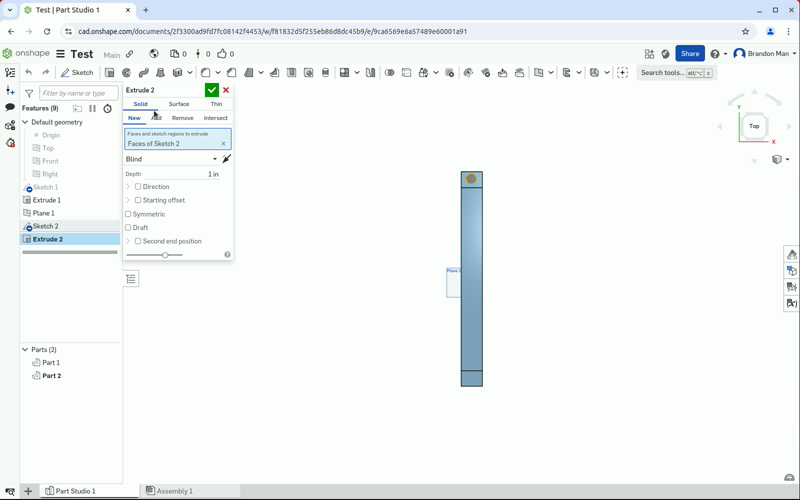
mouse_move(186, 120)
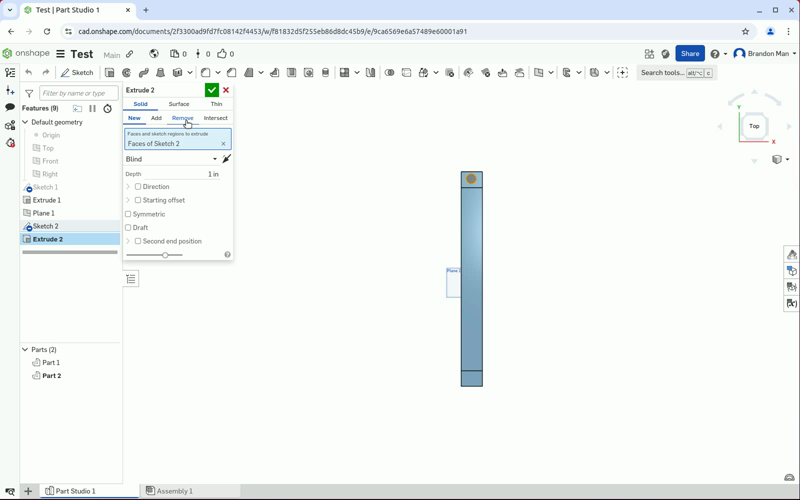
click(186, 120)
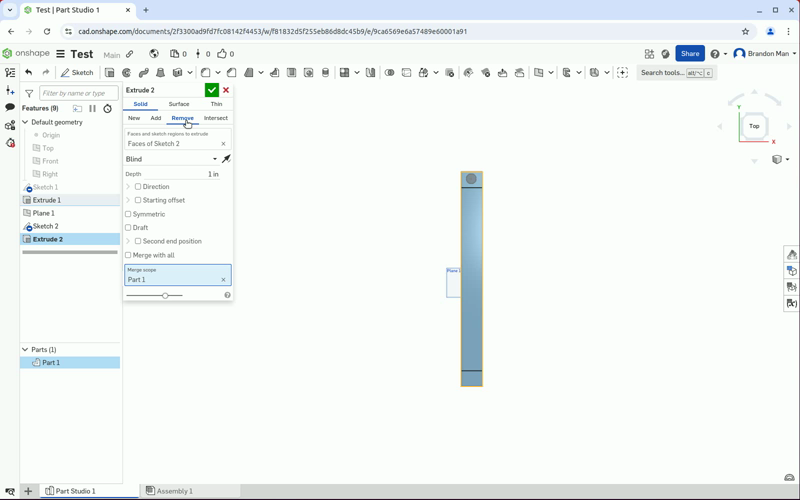
key(tab, 4)
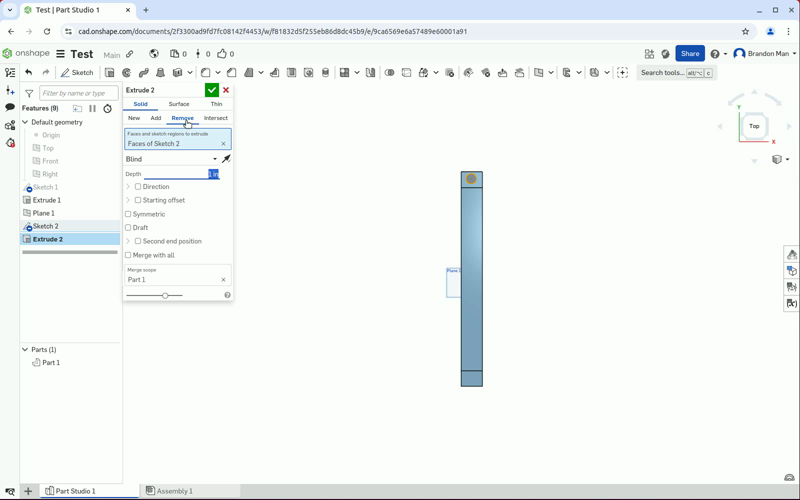
text(10.832)
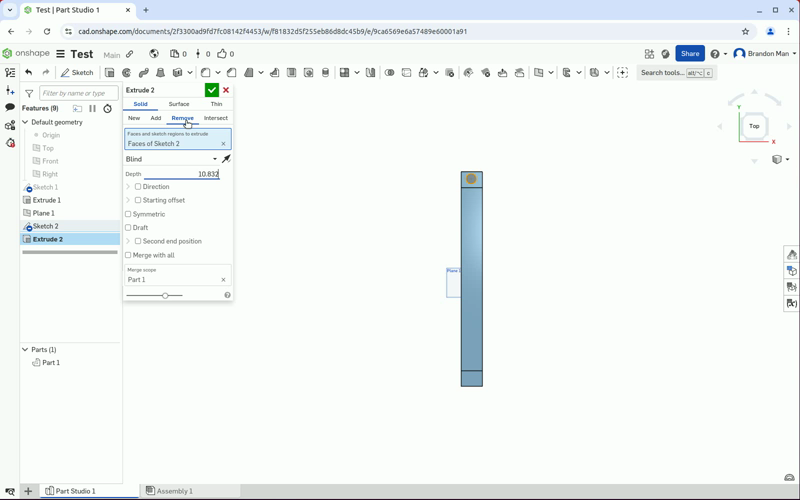
key(tab, 6)
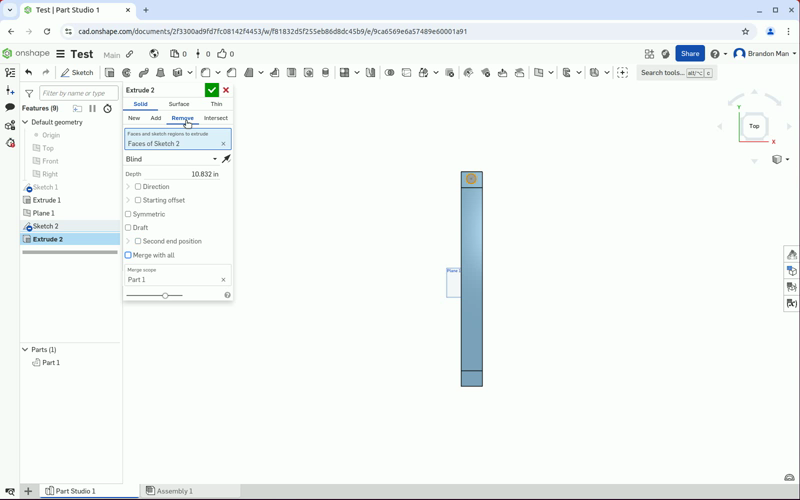
key(space)
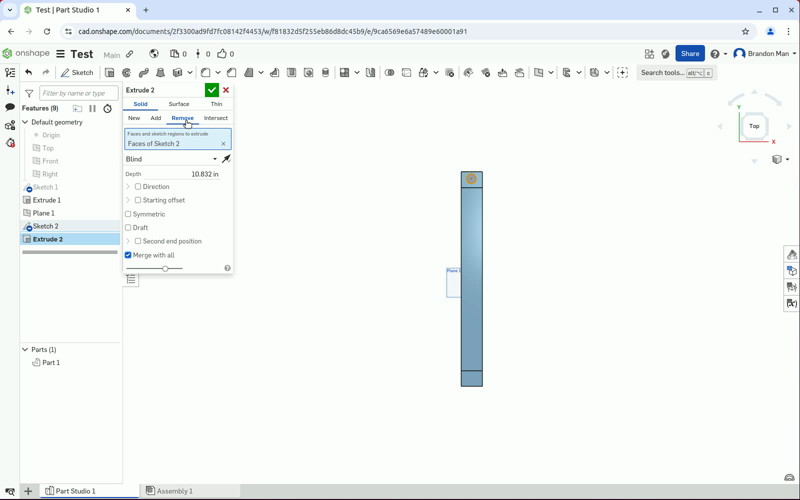
key(enter)
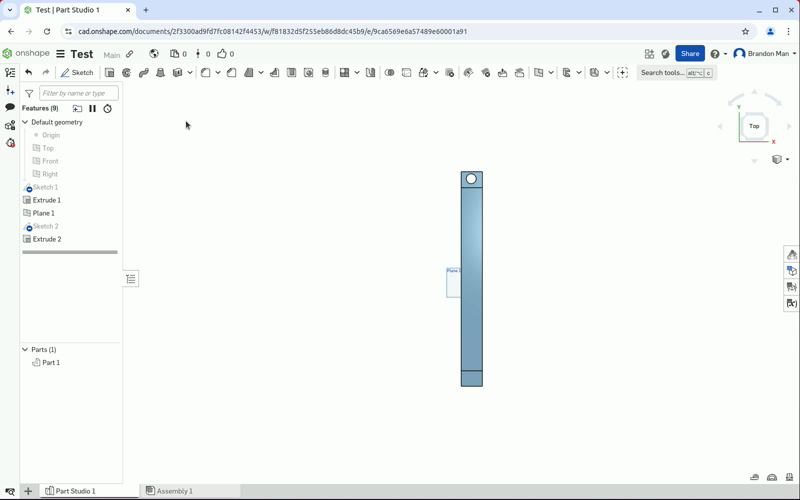
key(shift+h)
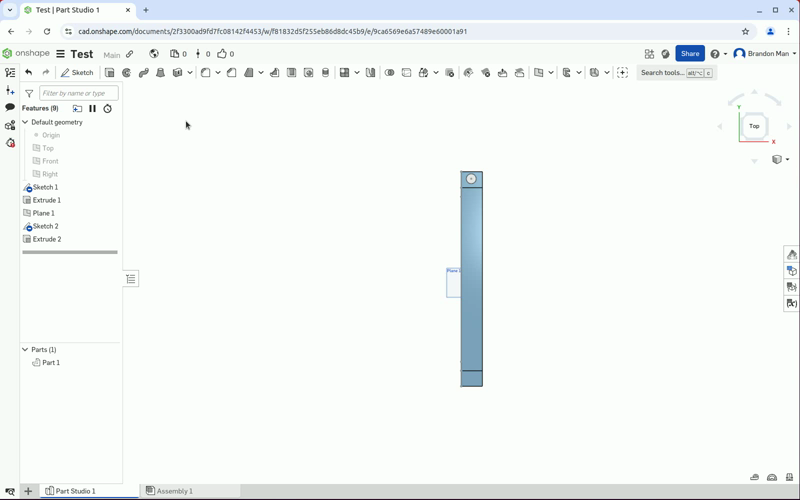
key(shift+h)
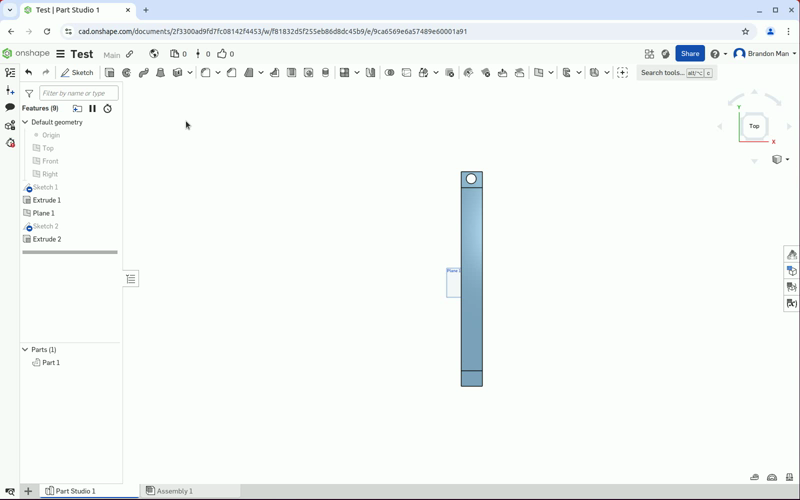
mouse_move(73, 189)
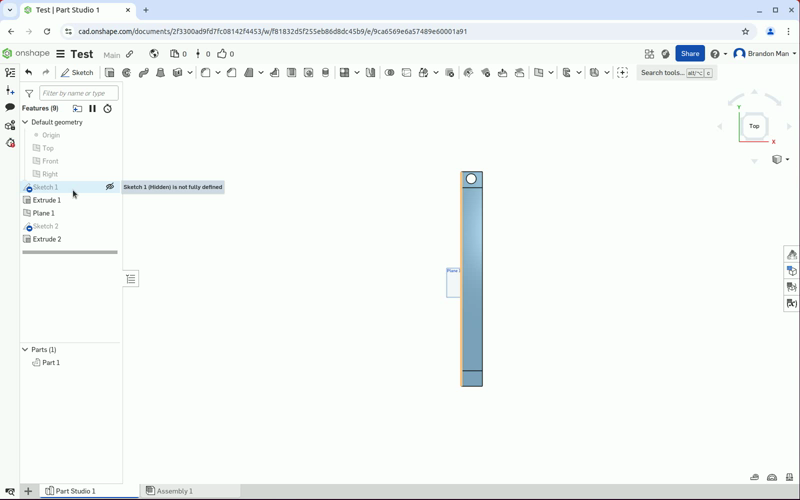
click(73, 189)
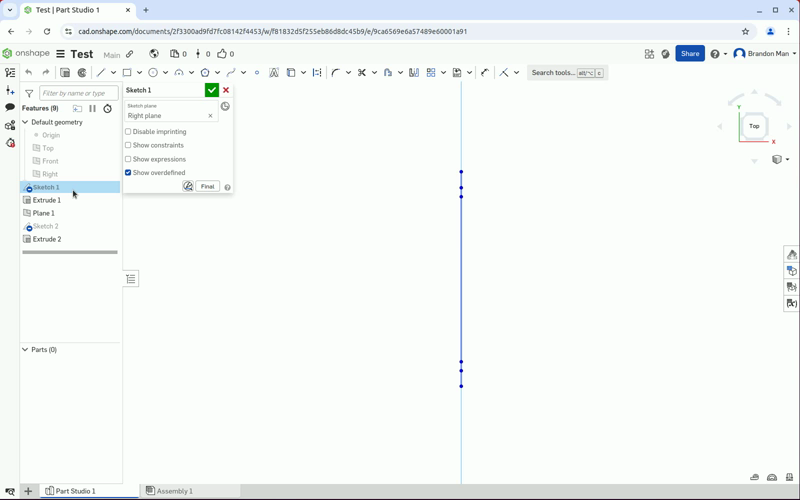
mouse_move(229, 92)
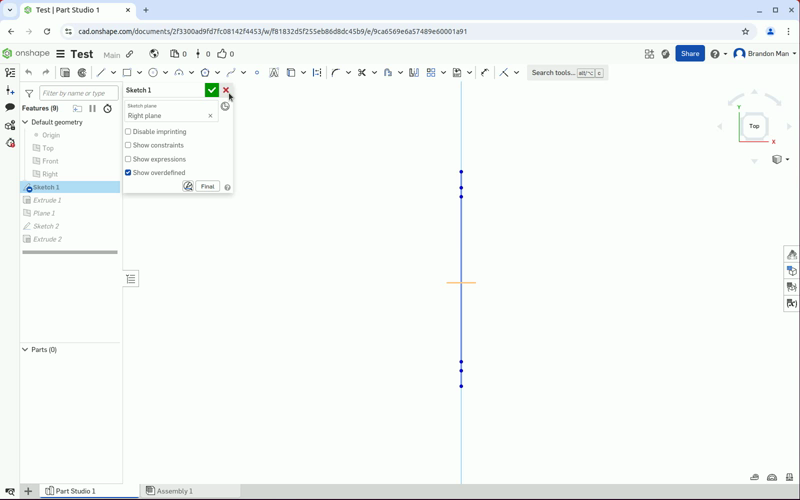
click(229, 92)
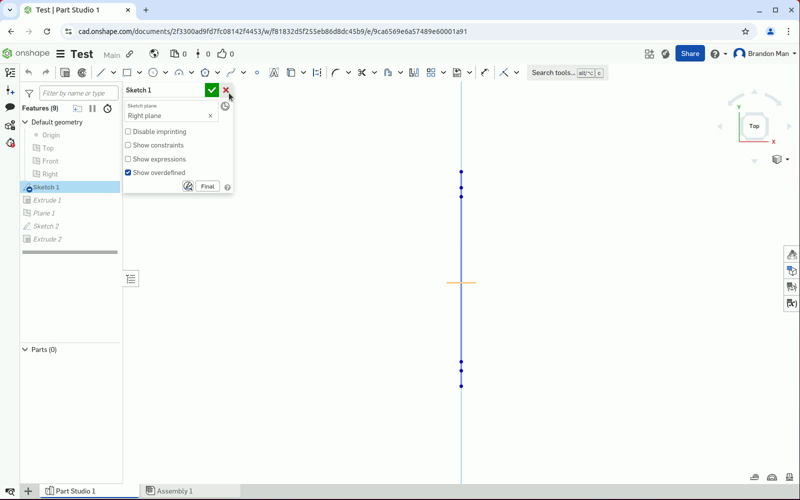
key(shift+s)
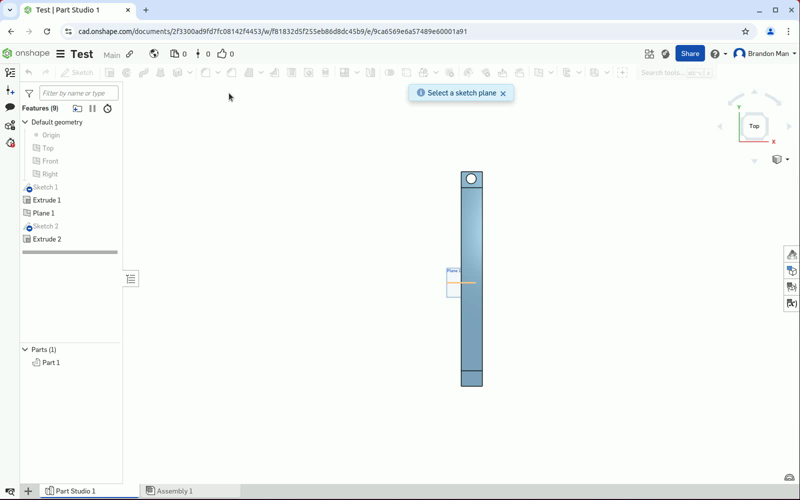
mouse_move(73, 215)
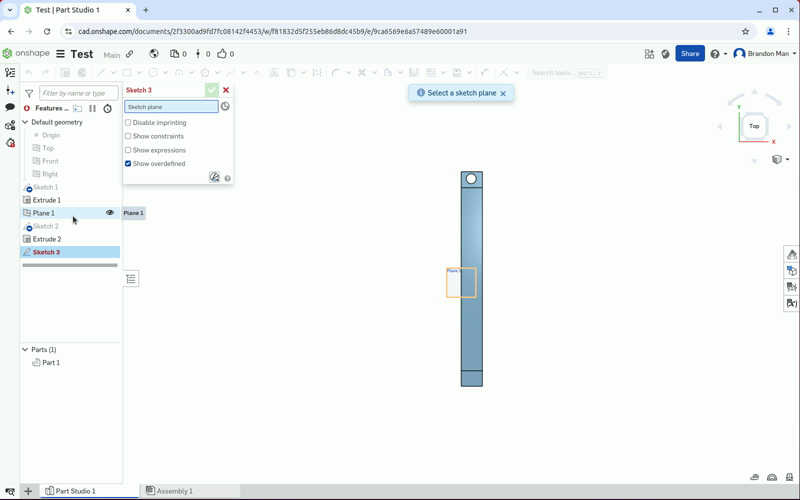
click(73, 215)
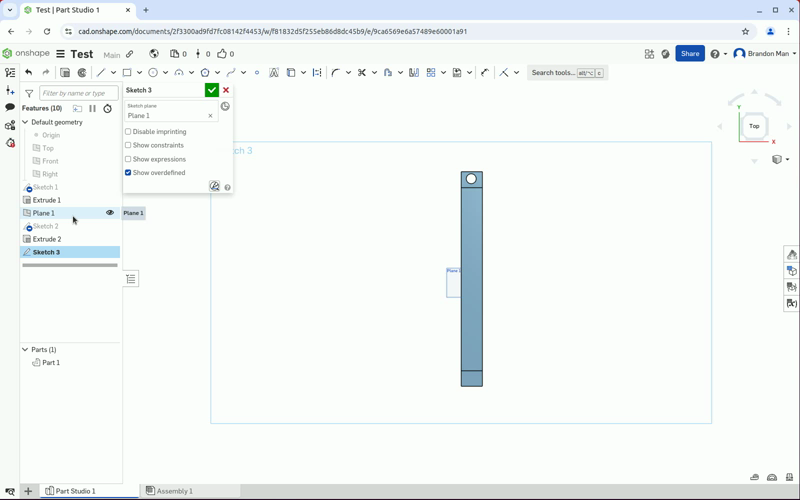
mouse_move(73, 352)
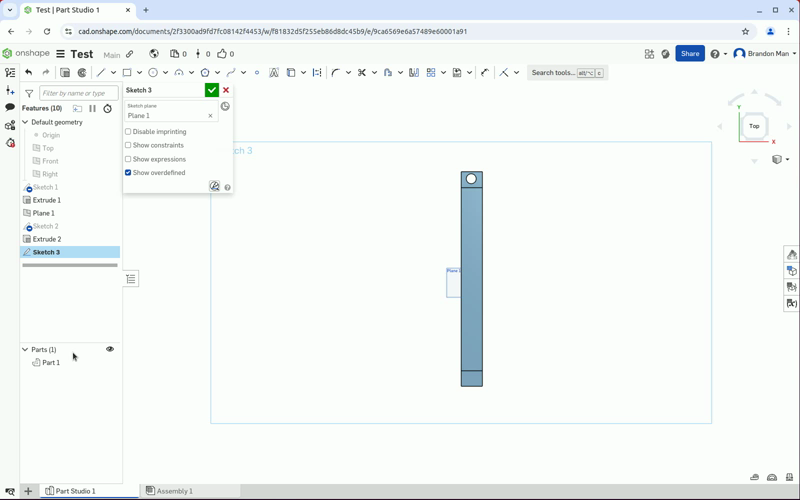
key(y)
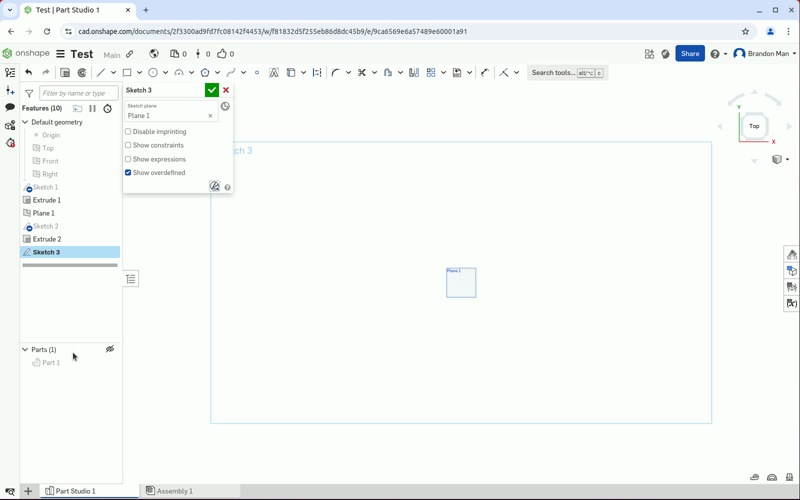
key(c)
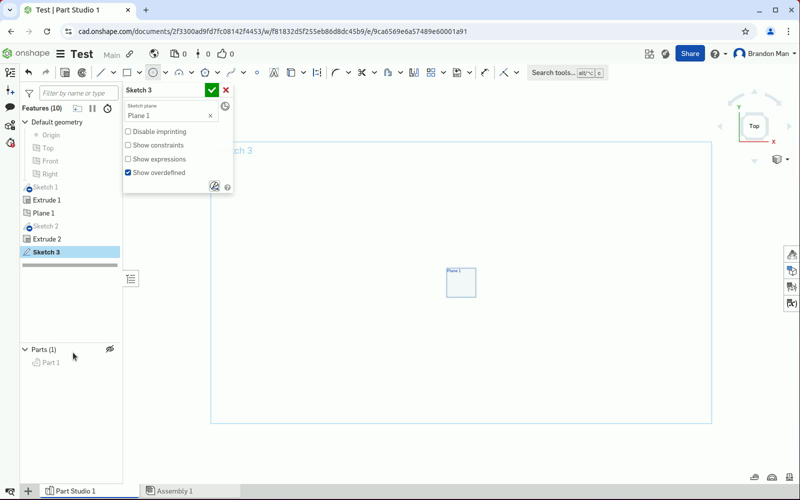
key_down(shift)
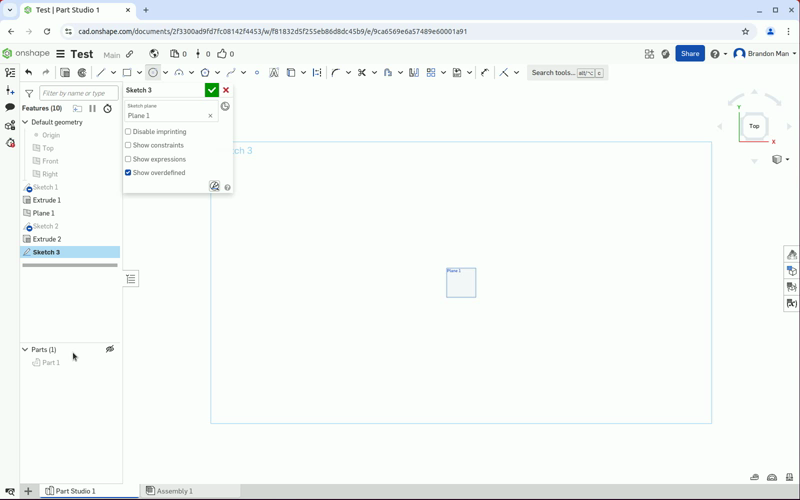
mouse_move(471, 378)
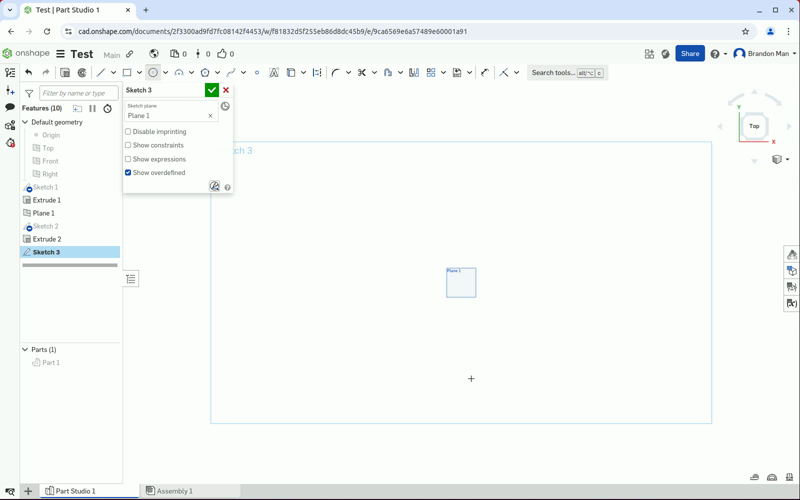
click(471, 378)
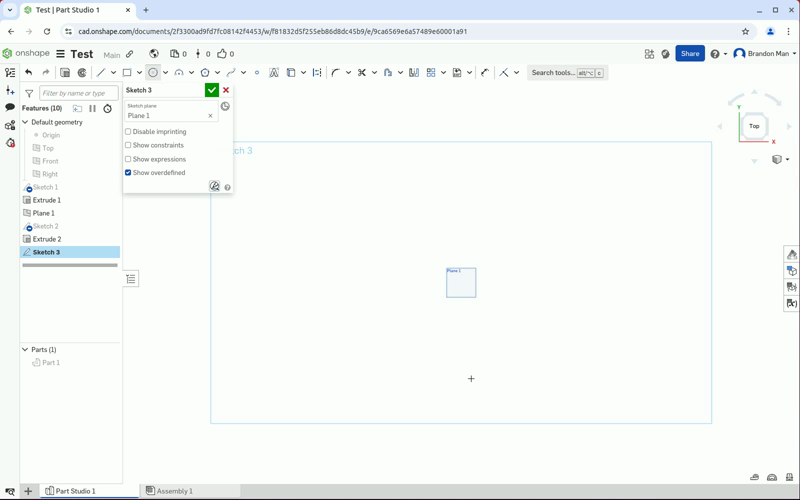
key_up(shift)
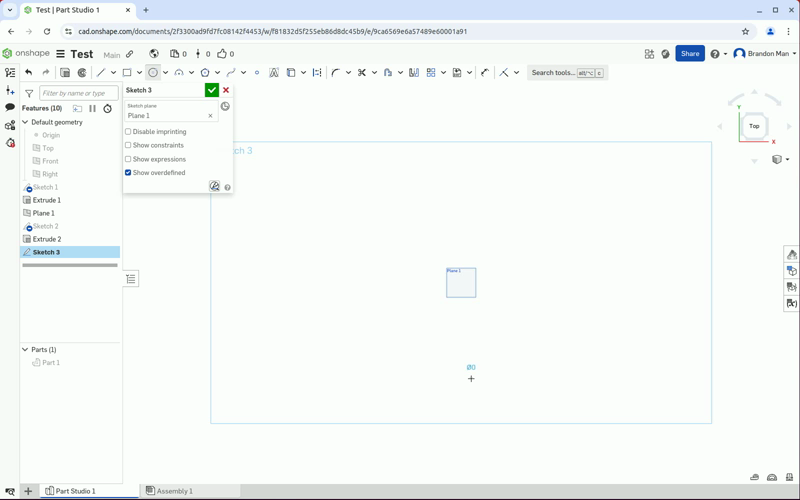
mouse_move(476, 378)
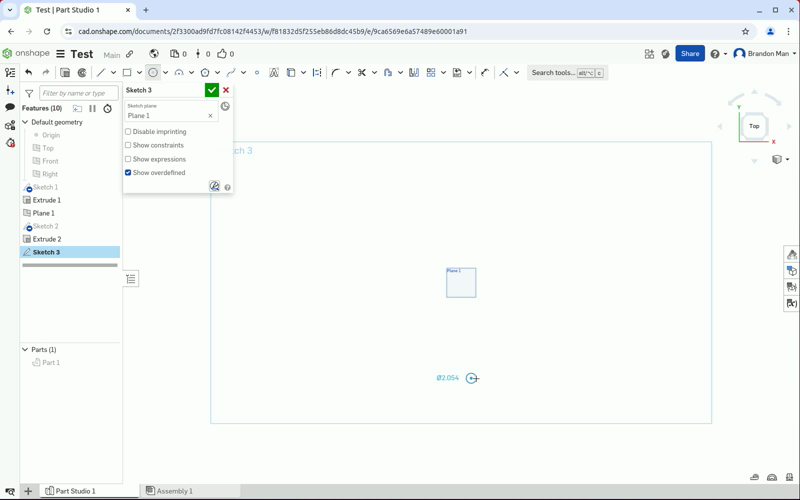
click(476, 378)
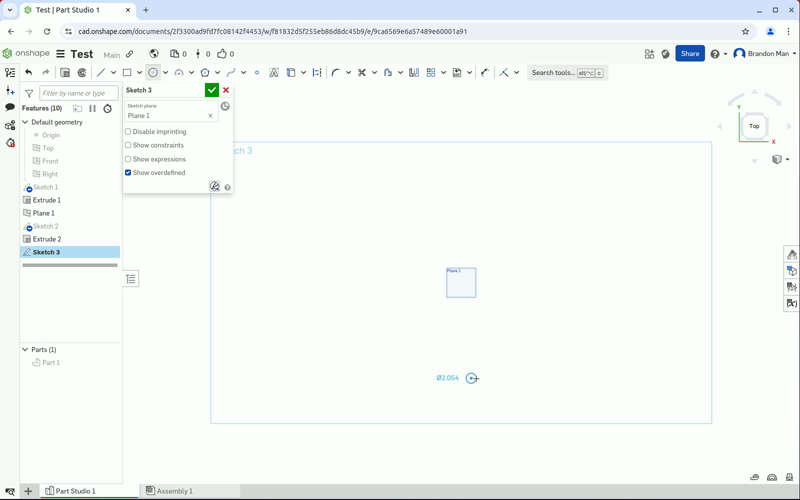
key(esc)
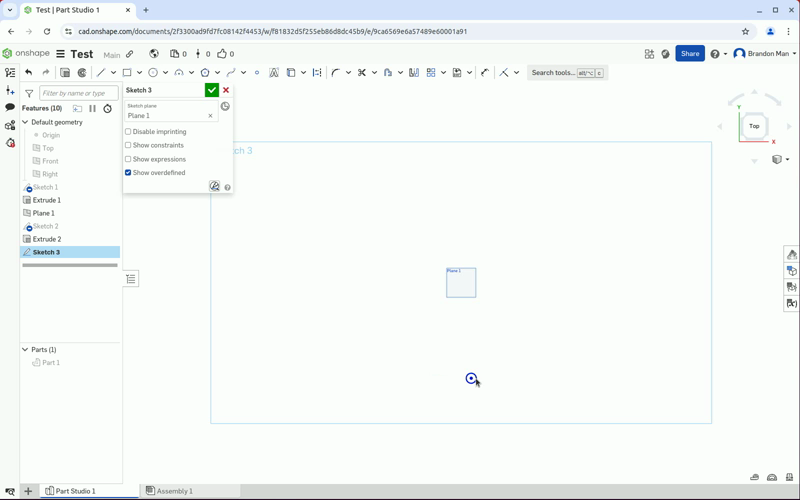
mouse_move(471, 375)
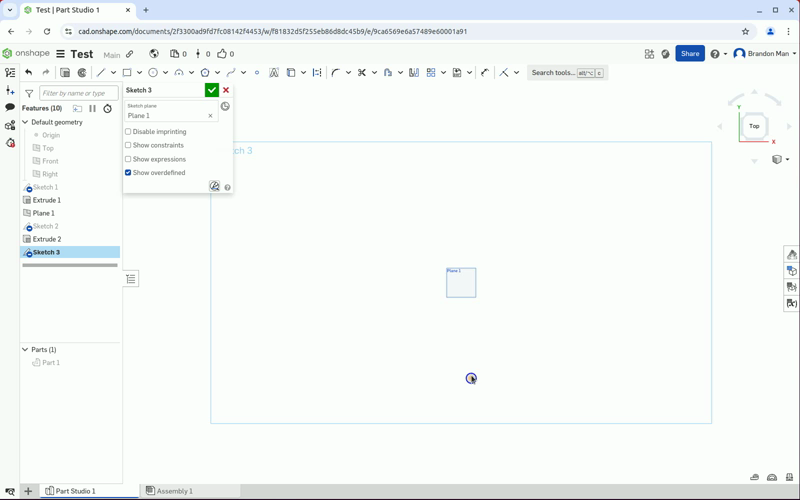
scroll(6)
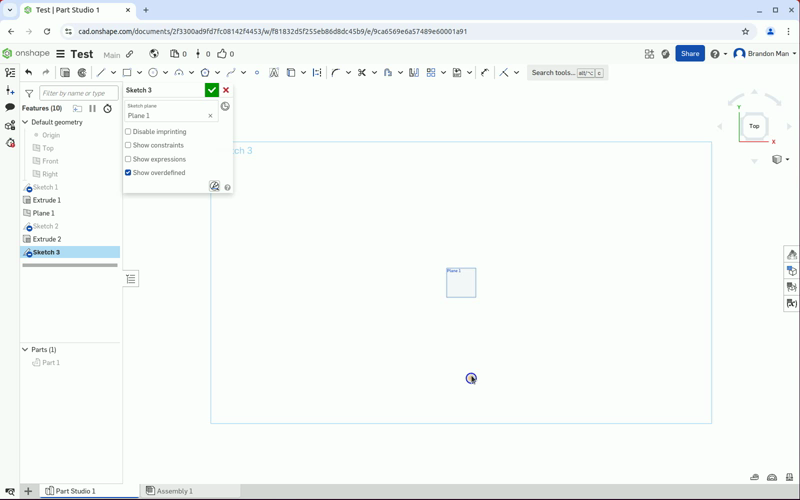
scroll(6)
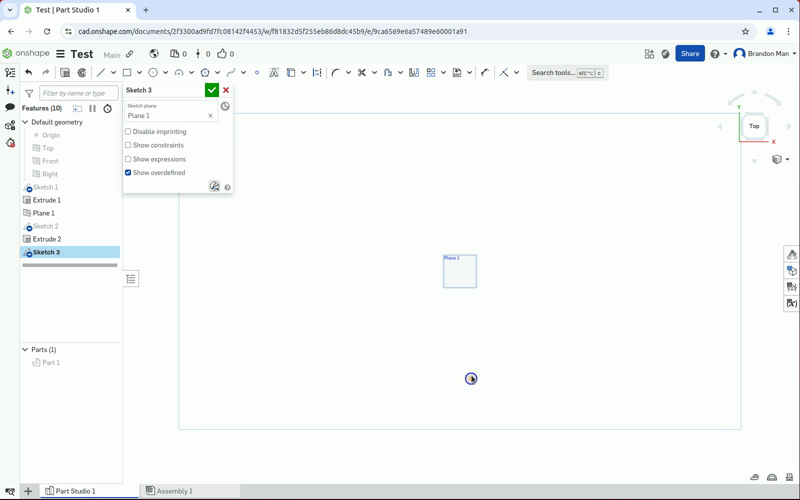
scroll(6)
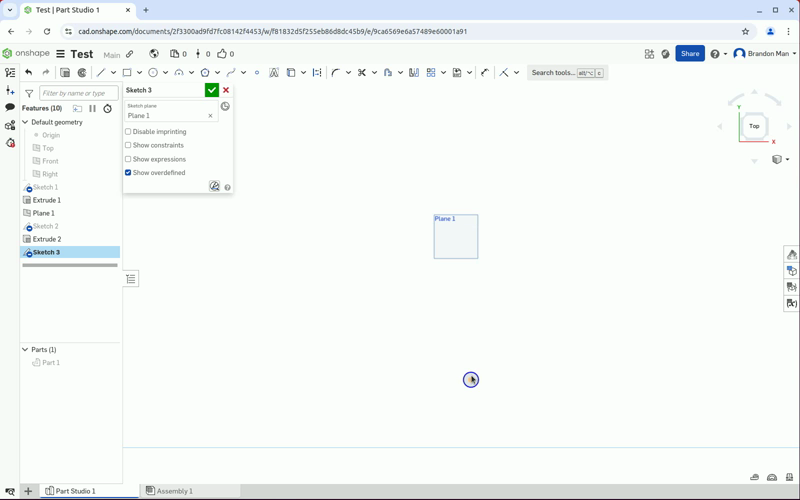
scroll(6)
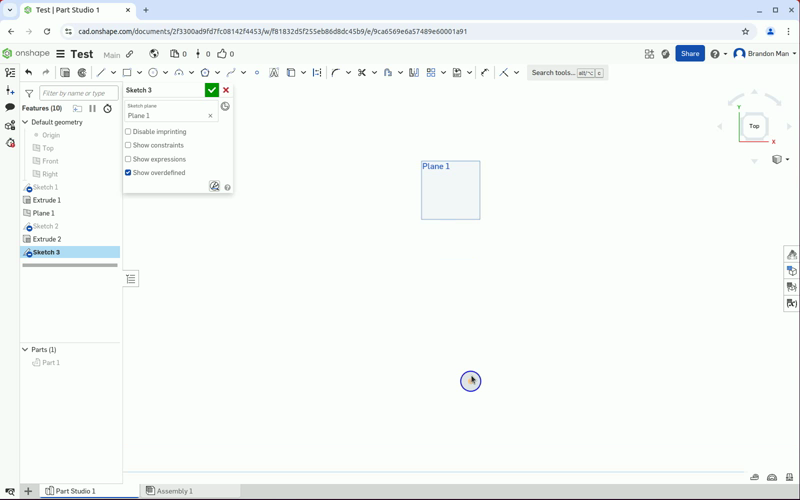
scroll(6)
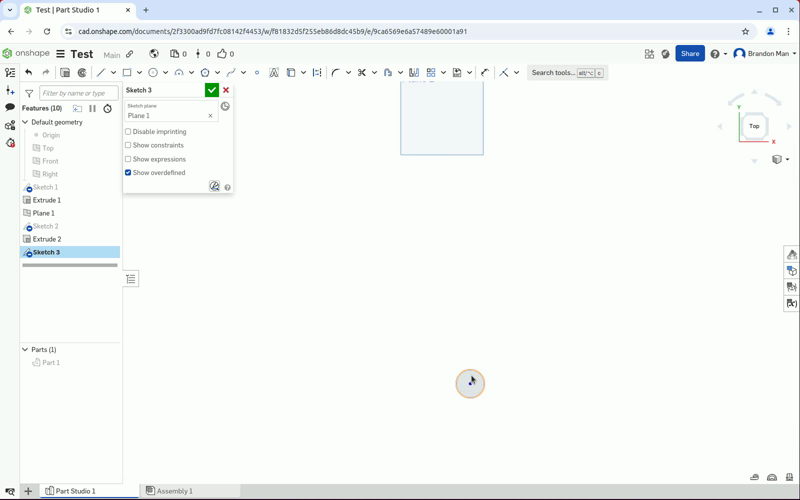
scroll(6)
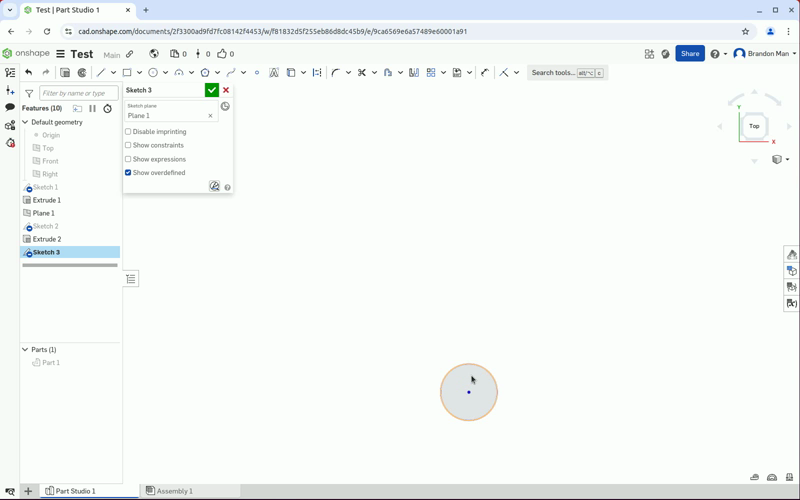
scroll(6)
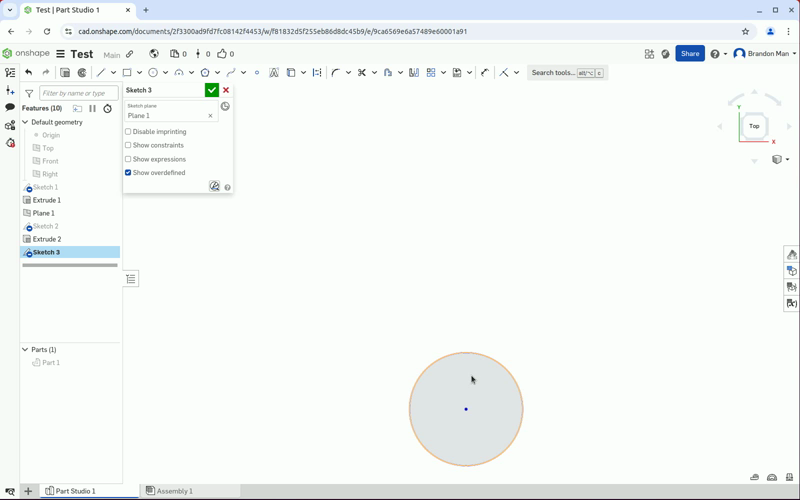
click(471, 375)
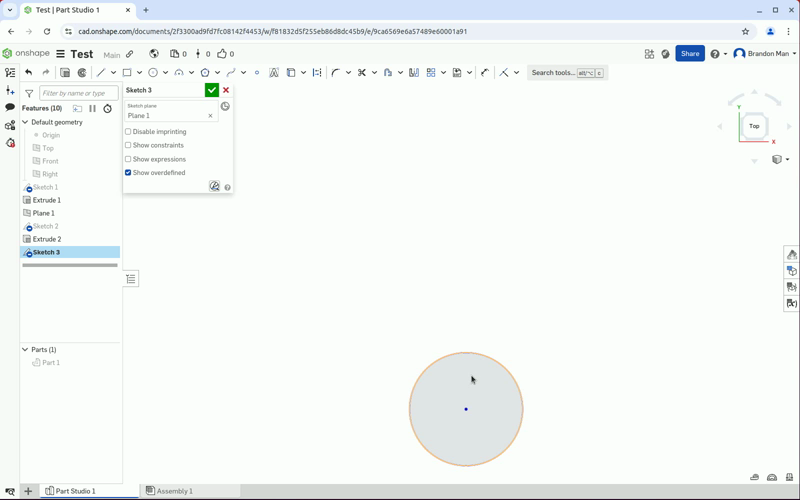
scroll(-6)
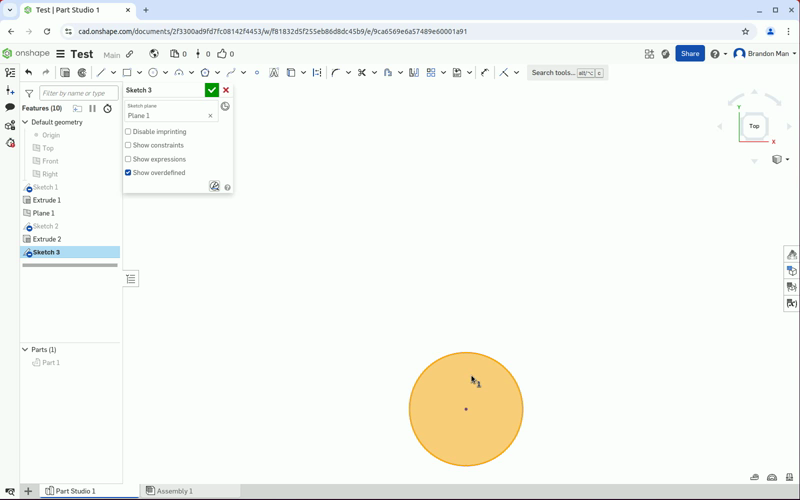
scroll(-6)
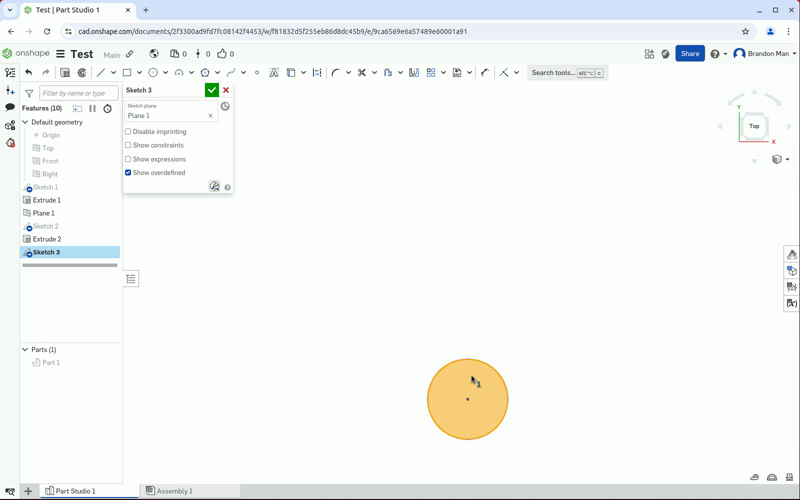
scroll(-6)
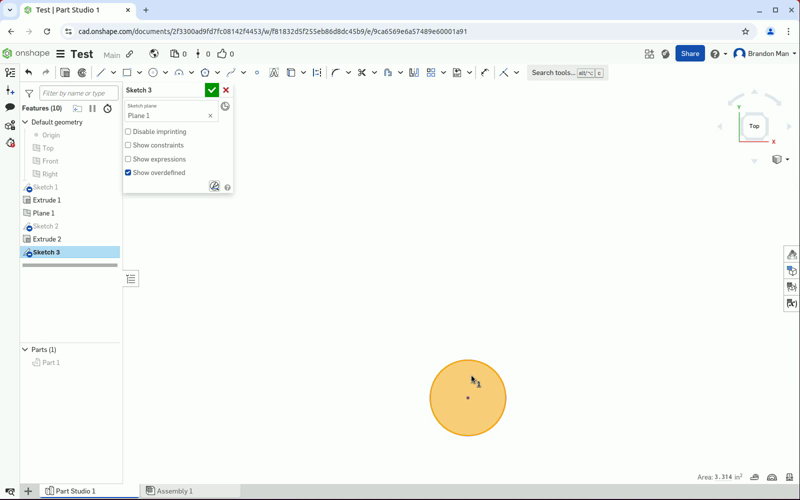
scroll(-6)
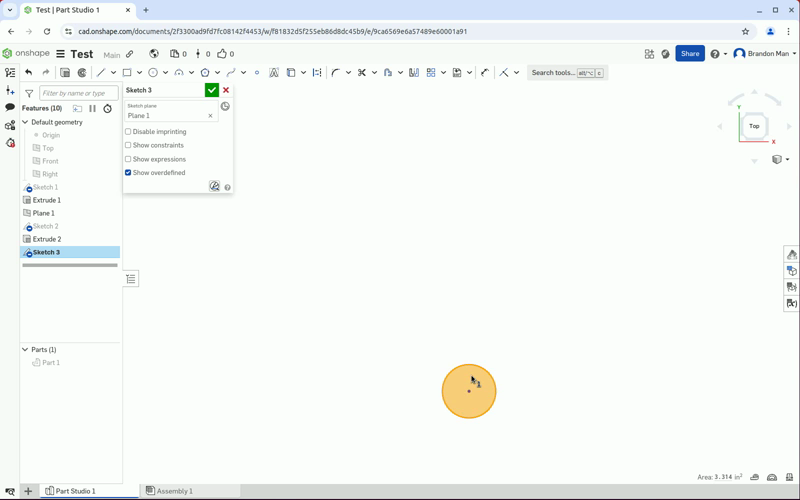
scroll(-6)
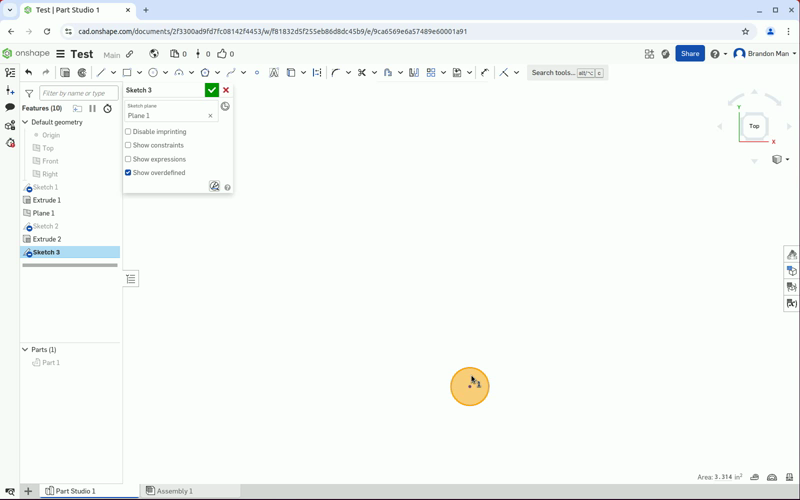
scroll(-6)
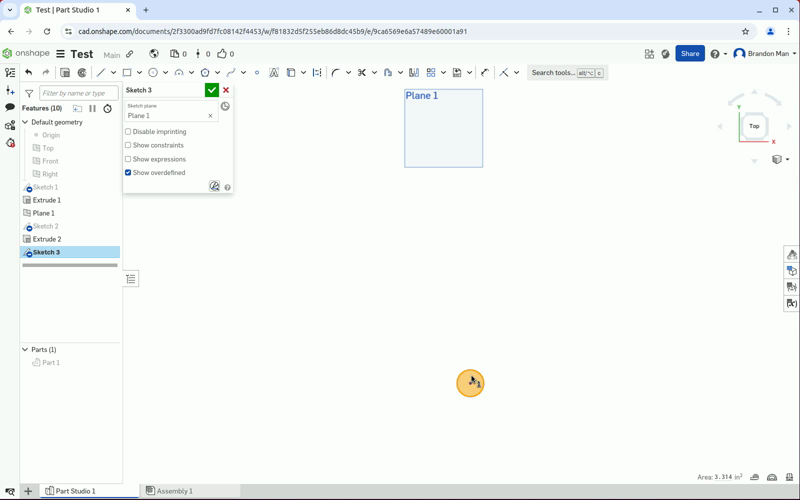
scroll(-6)
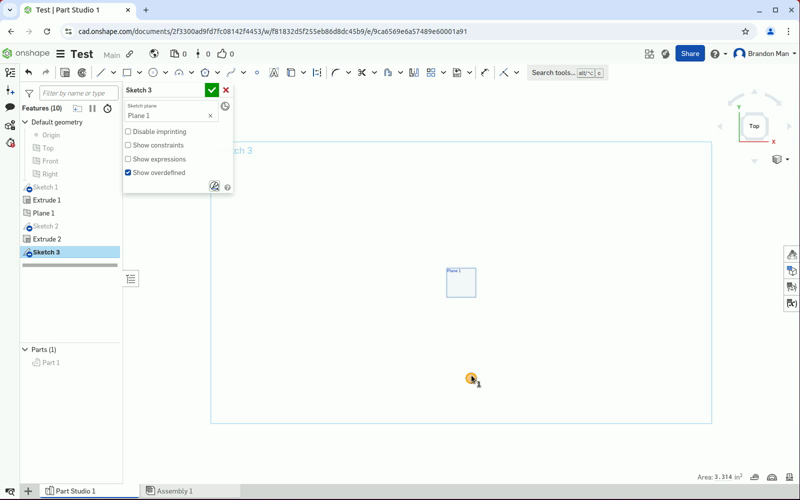
mouse_move(73, 352)
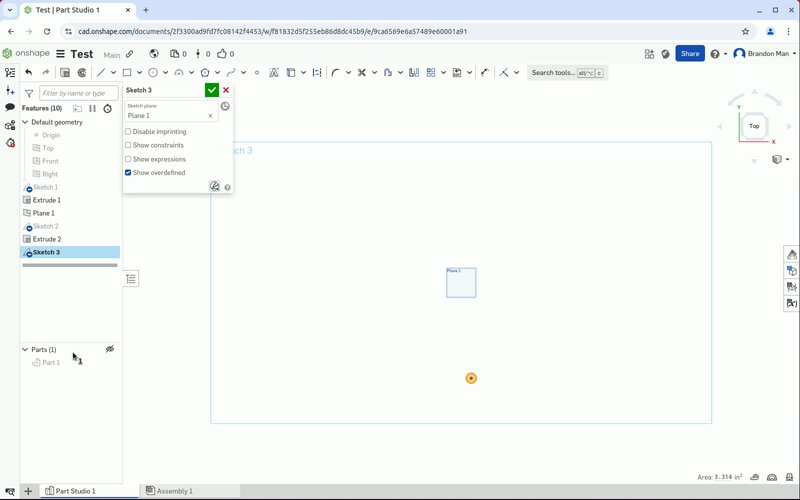
key(shift+y)
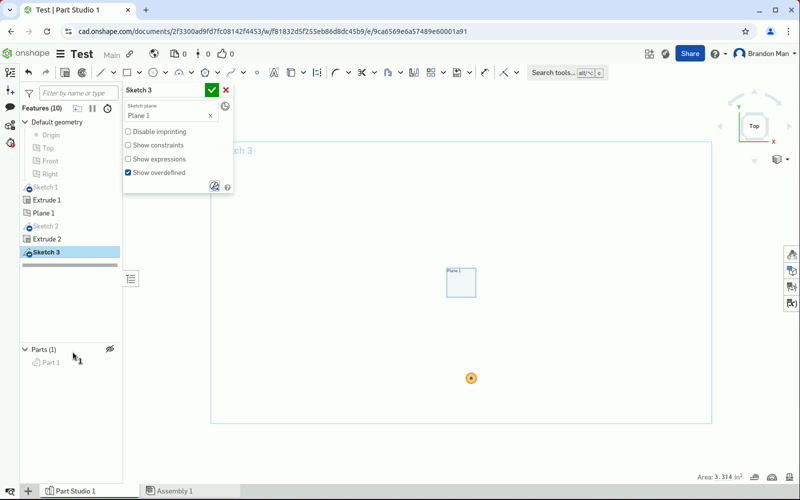
key(shift+e)
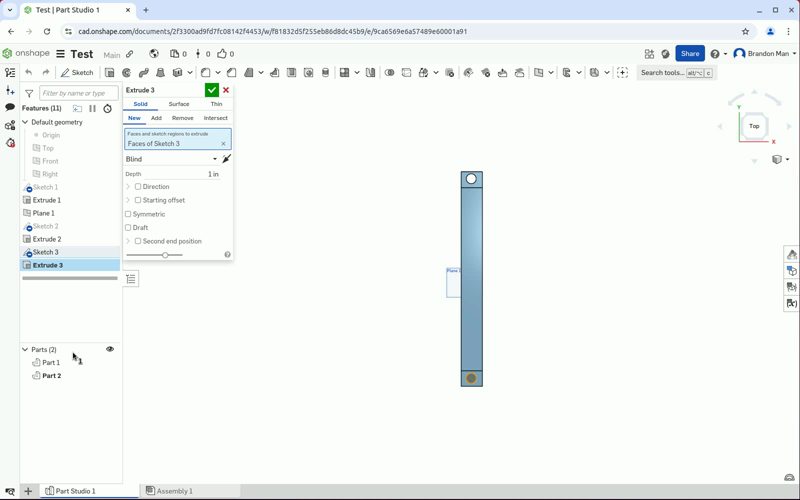
mouse_move(143, 106)
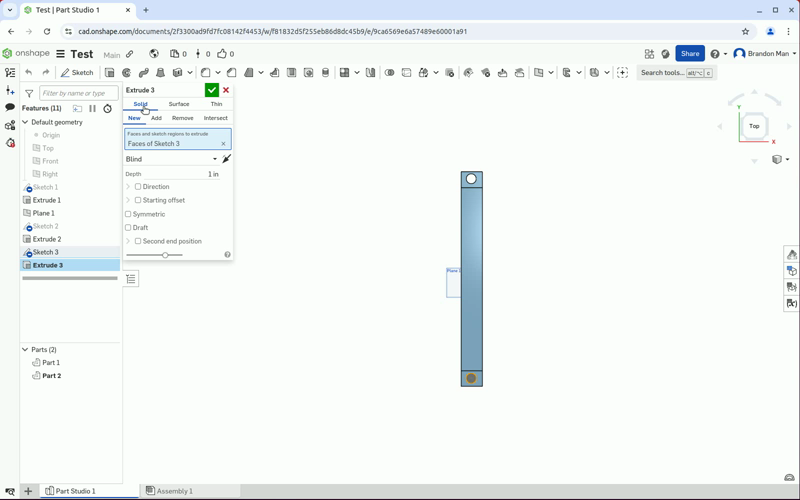
click(143, 106)
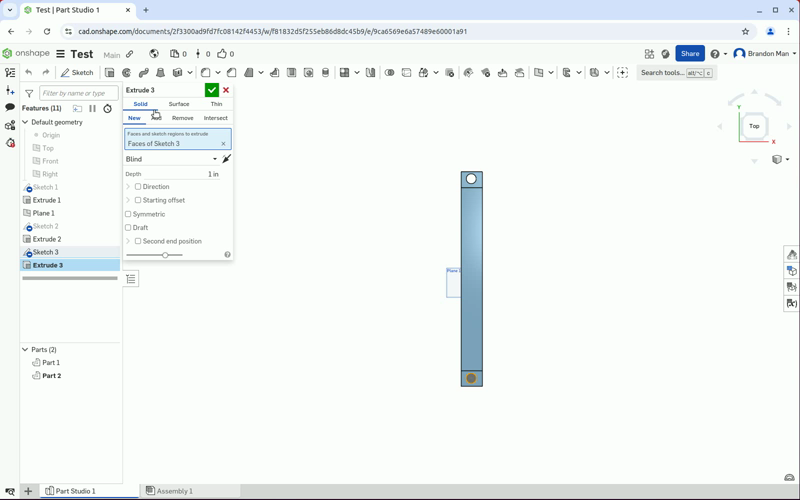
mouse_move(186, 120)
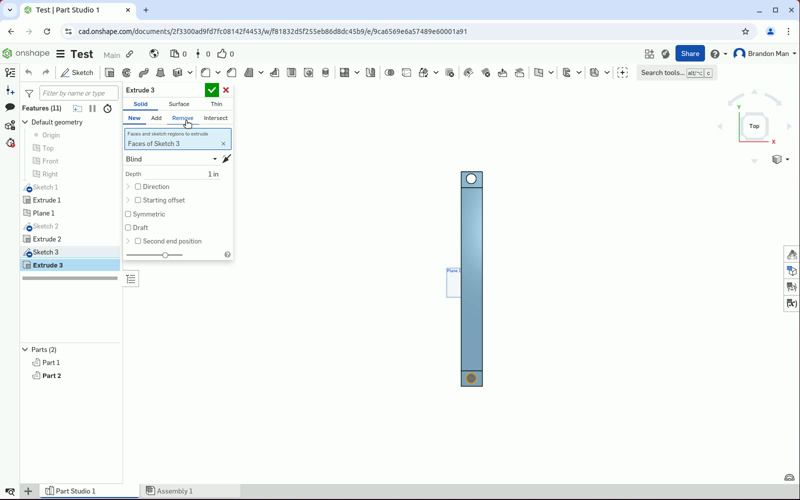
click(186, 120)
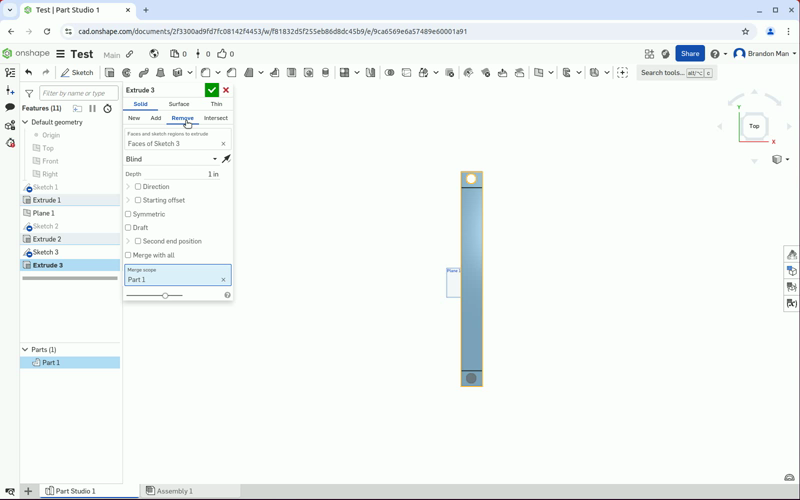
key(tab, 4)
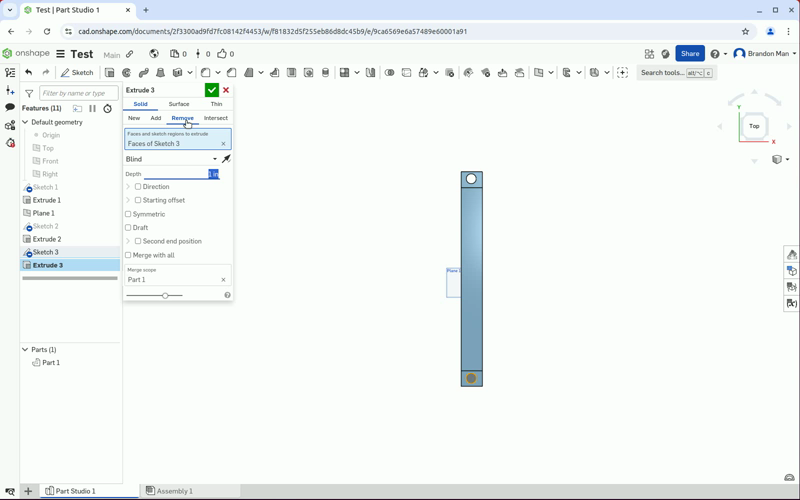
text(10.832)
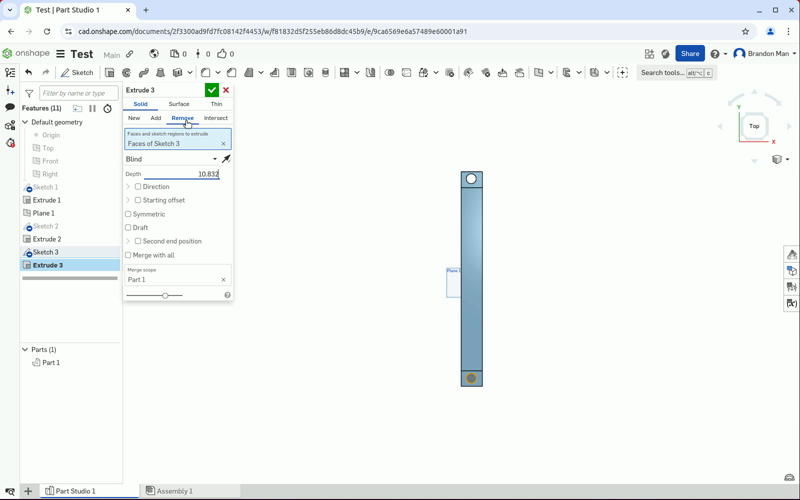
key(tab, 6)
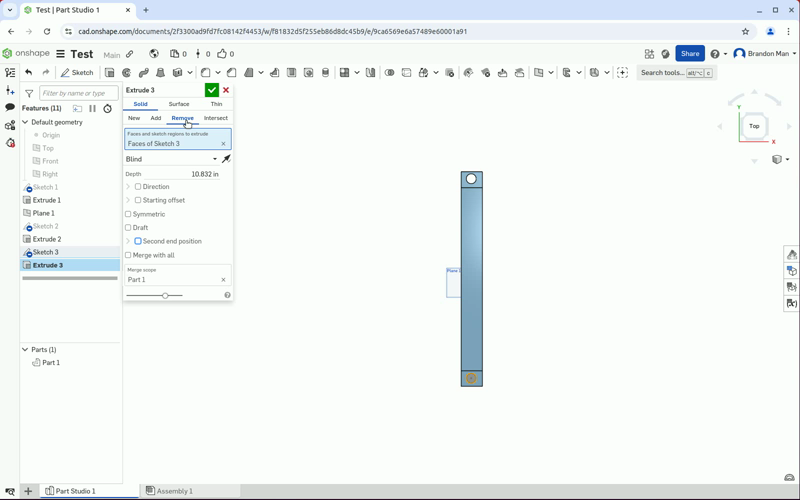
key(space)
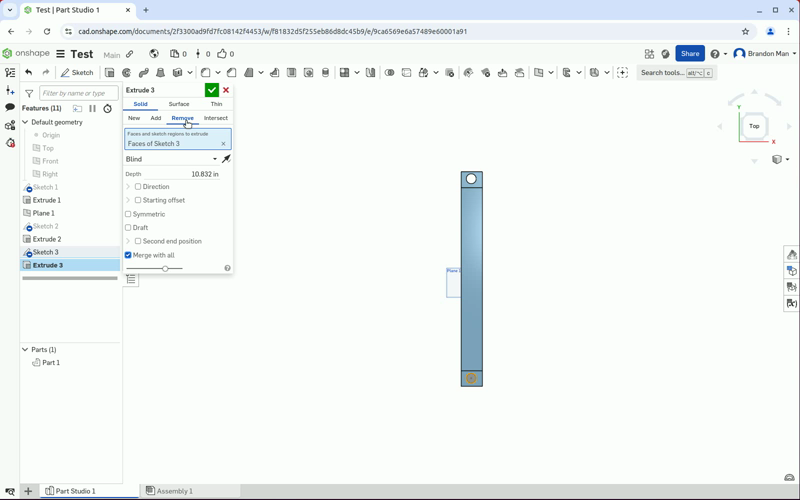
key(enter)
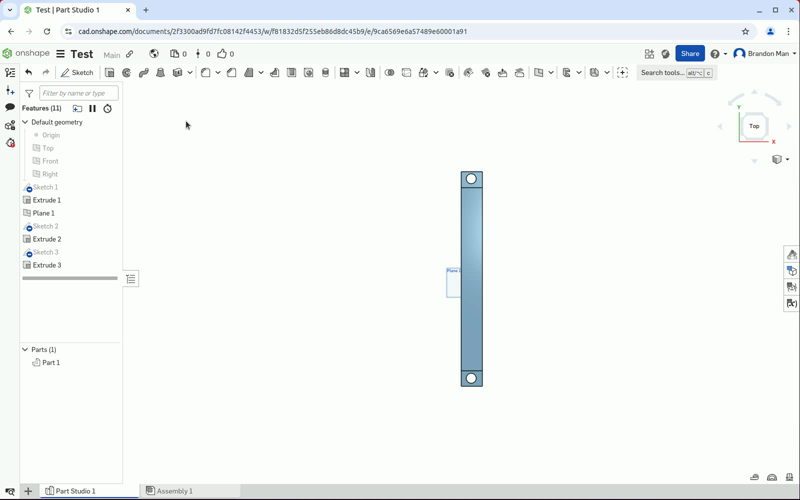
key(shift+h)
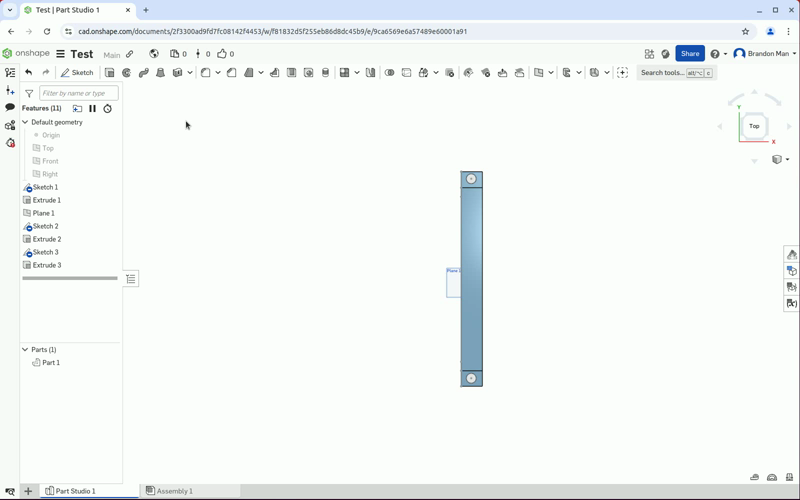
key(shift+h)
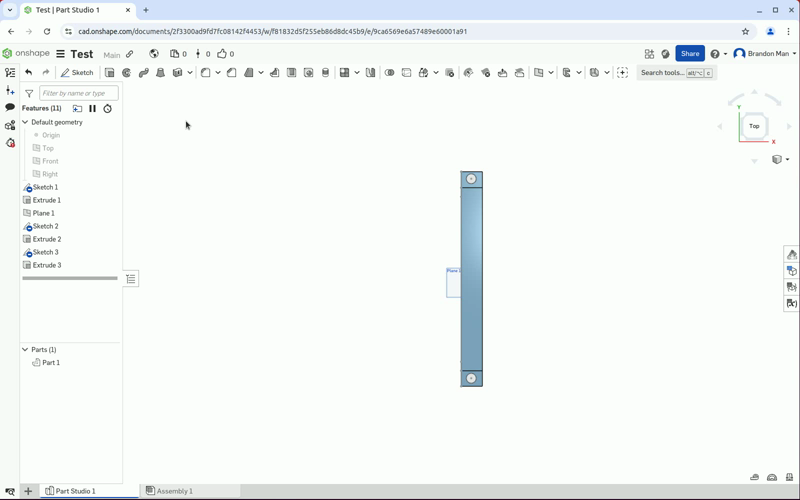
key(shift+7)
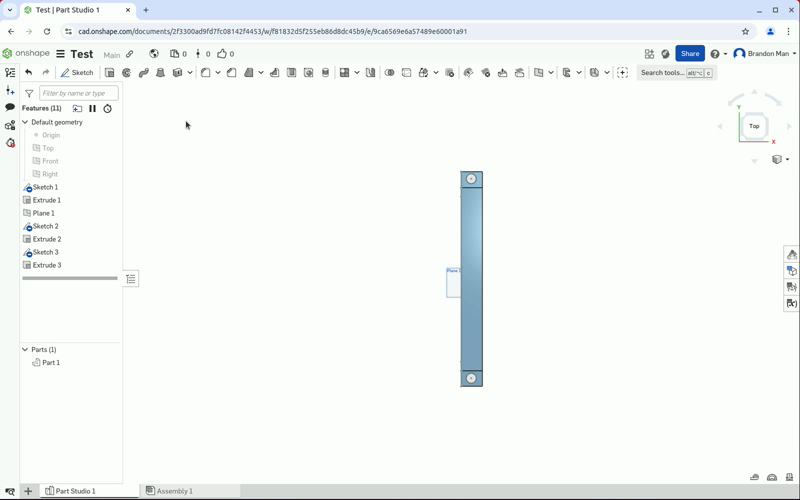
key(up, 3)
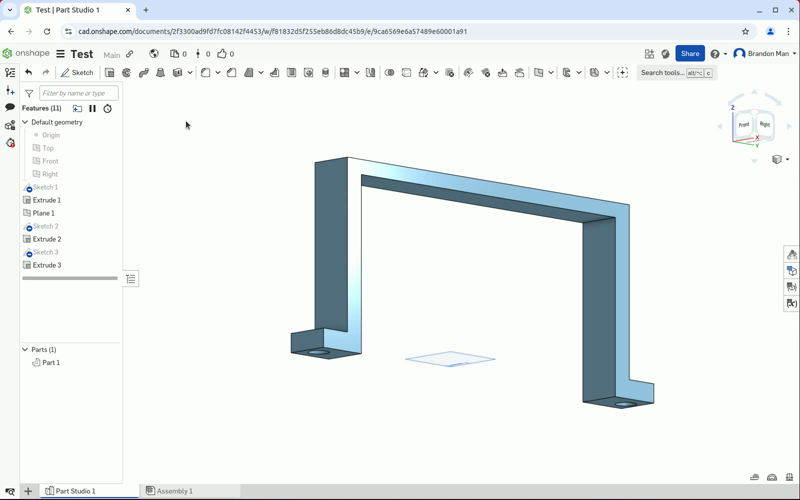
key(left, 3)
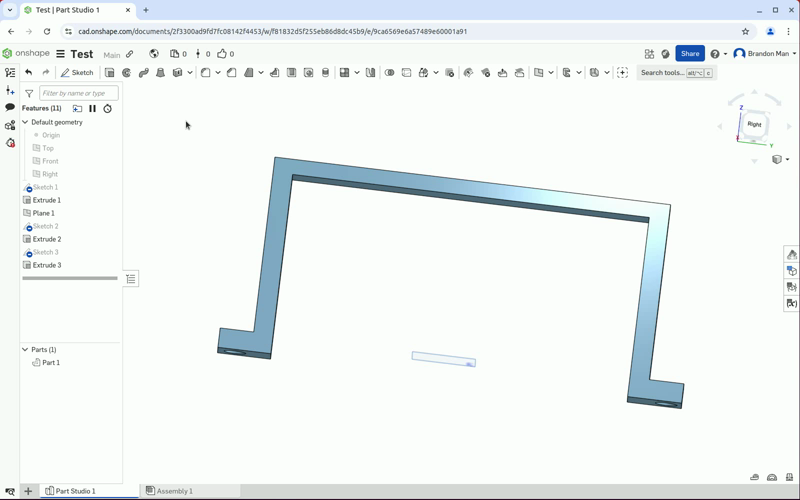
key(right, 3)
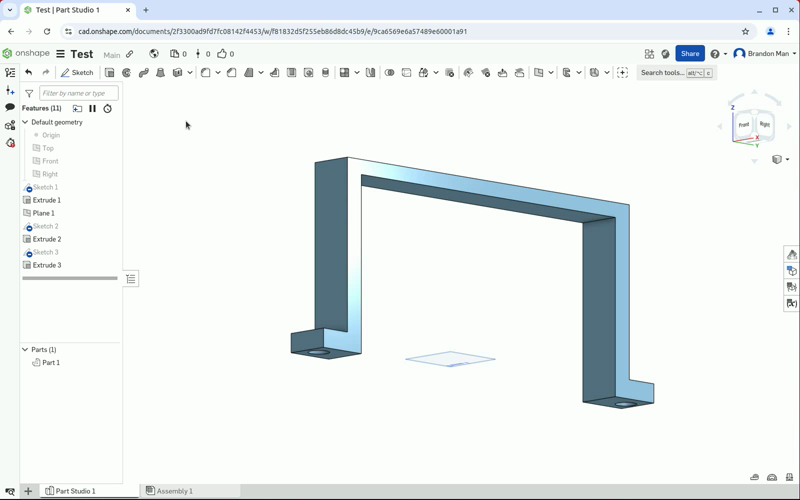
key(down, 3)
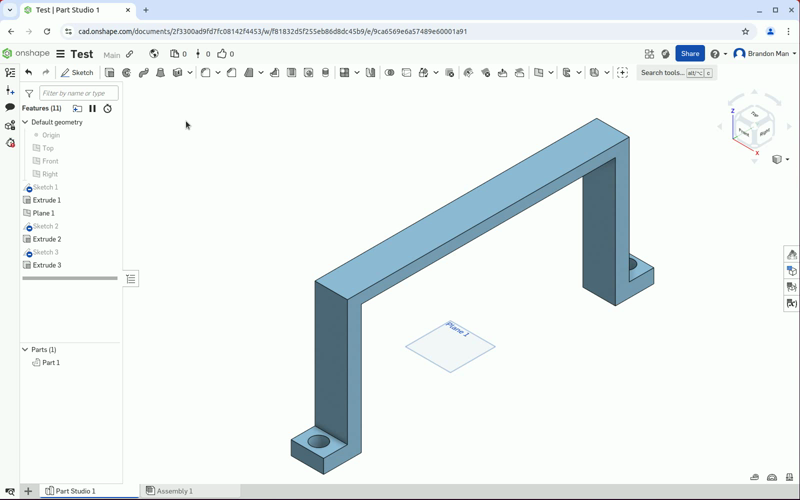
mouse_move(73, 189)
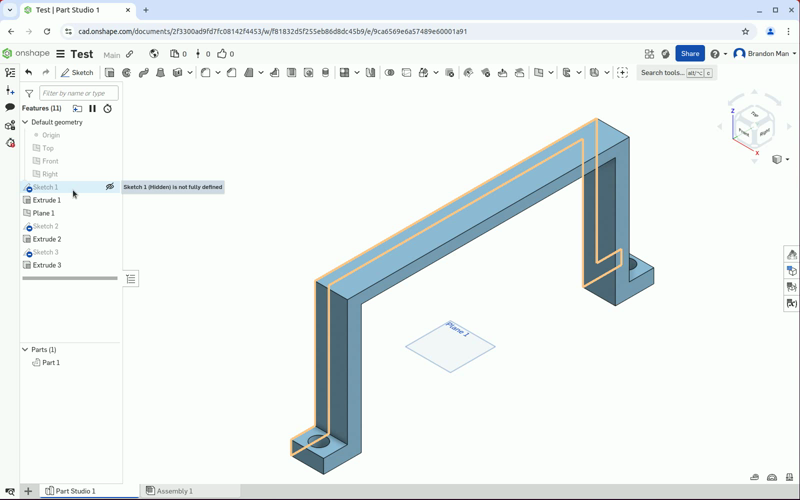
click(73, 189)